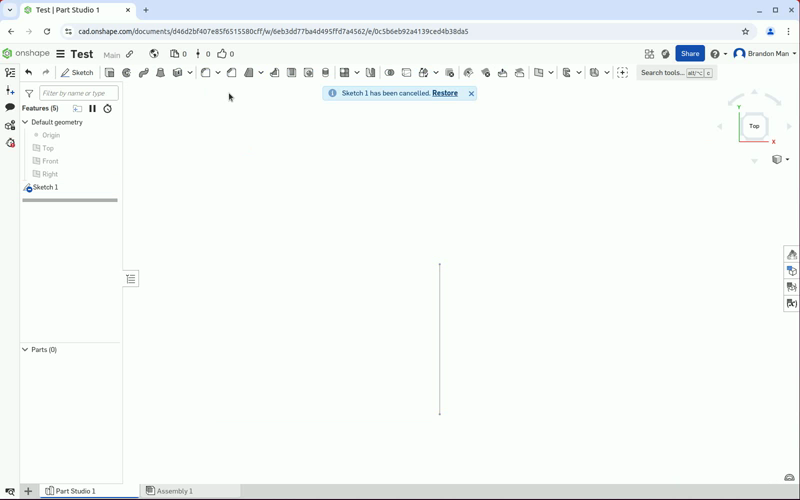
key(shift+h)
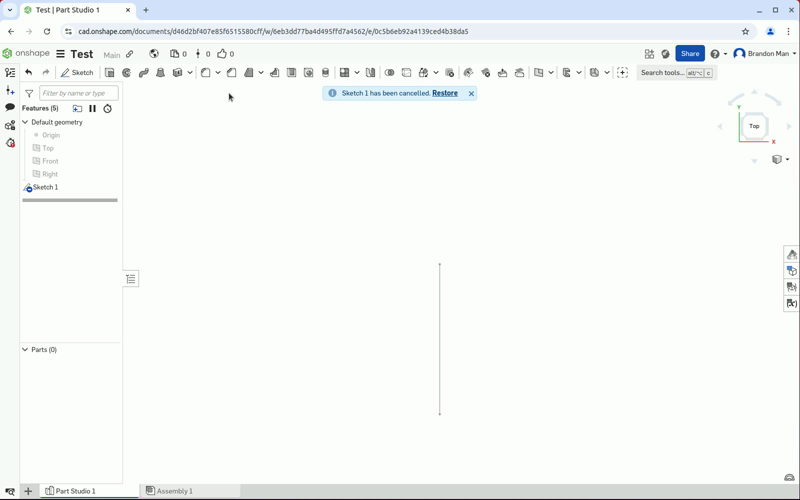
key(shift+s)
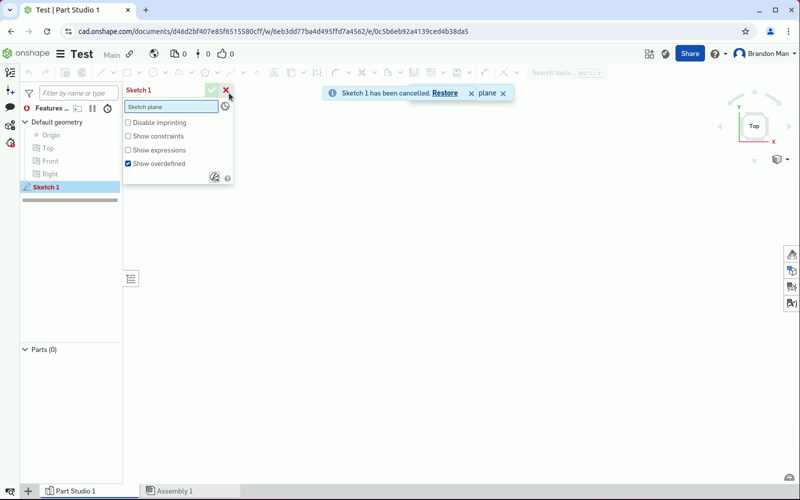
mouse_move(73, 150)
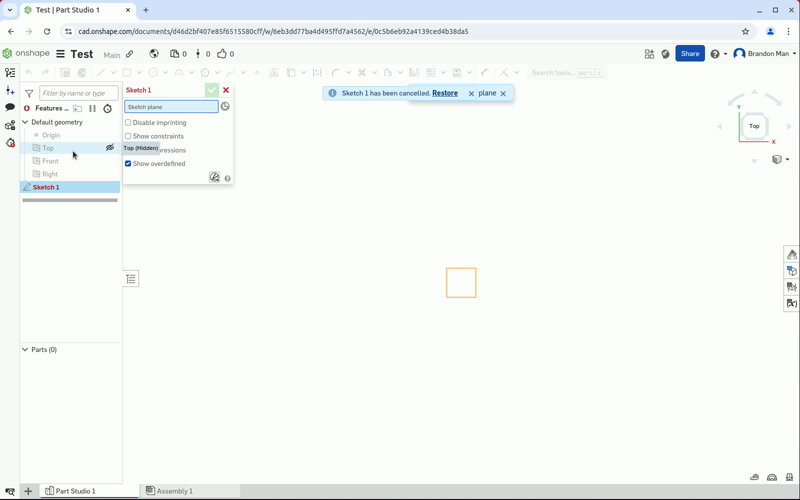
click(73, 150)
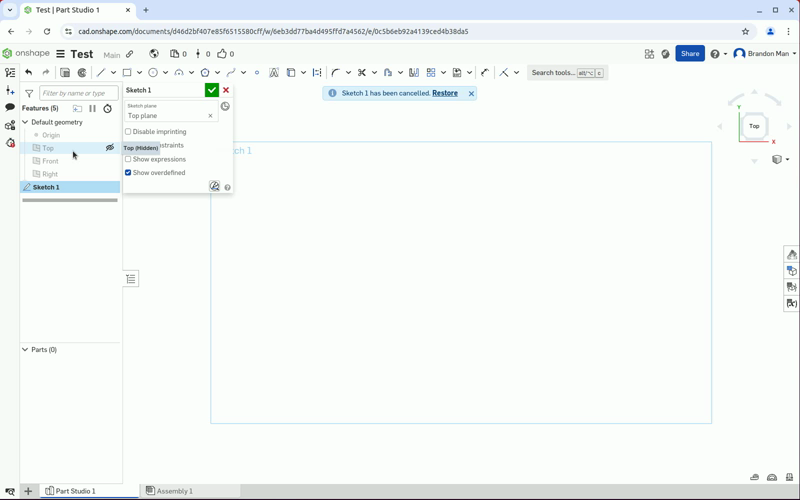
mouse_move(73, 352)
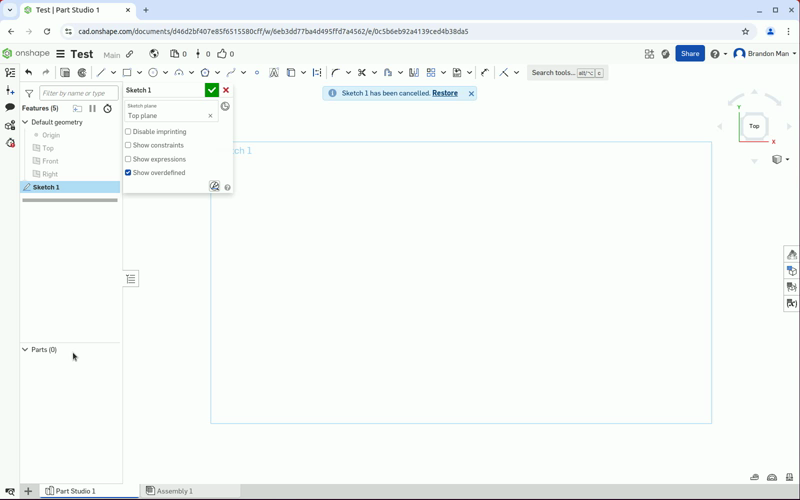
key(y)
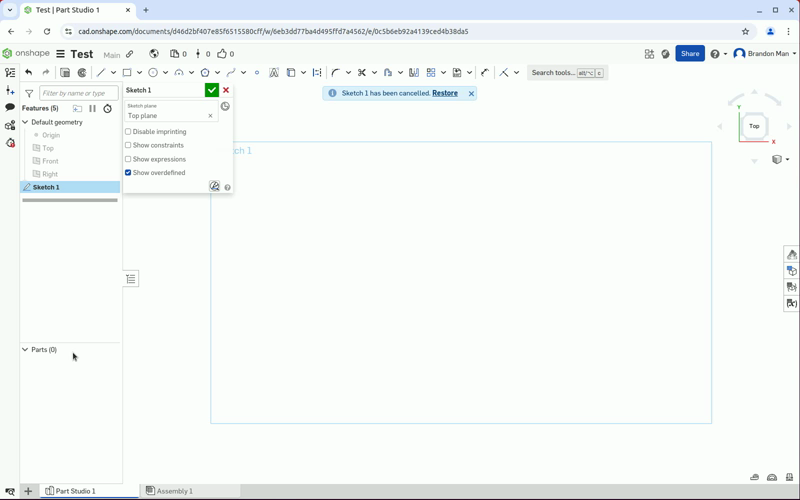
key(l)
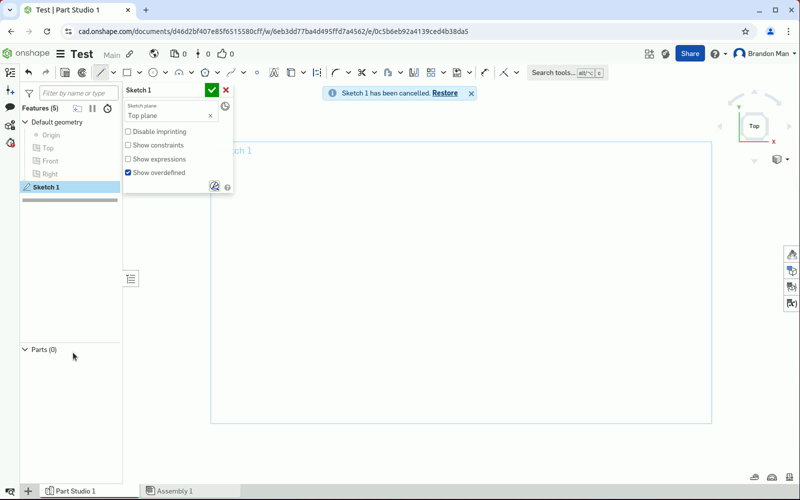
key_down(shift)
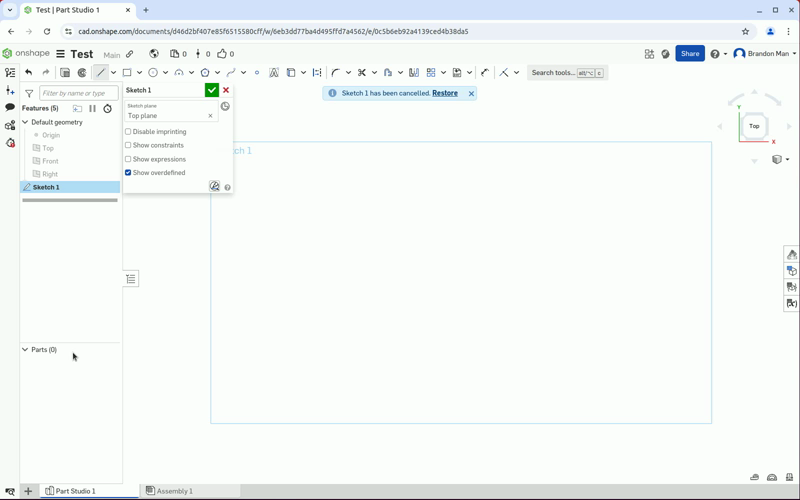
mouse_move(460, 370)
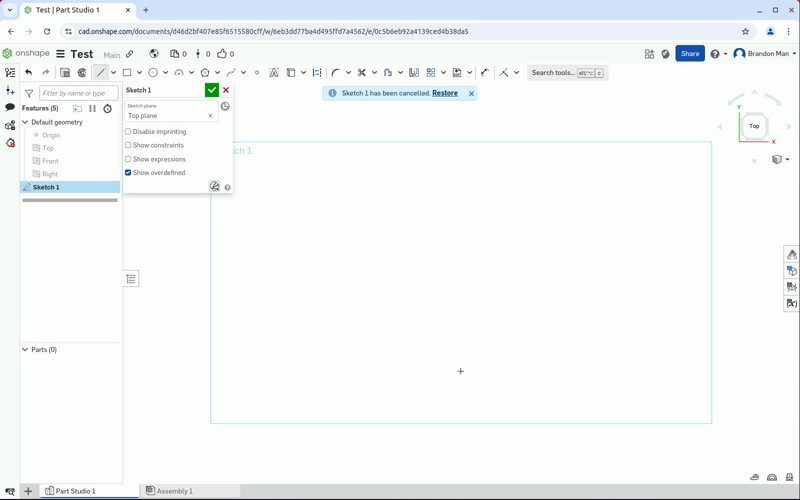
click(460, 370)
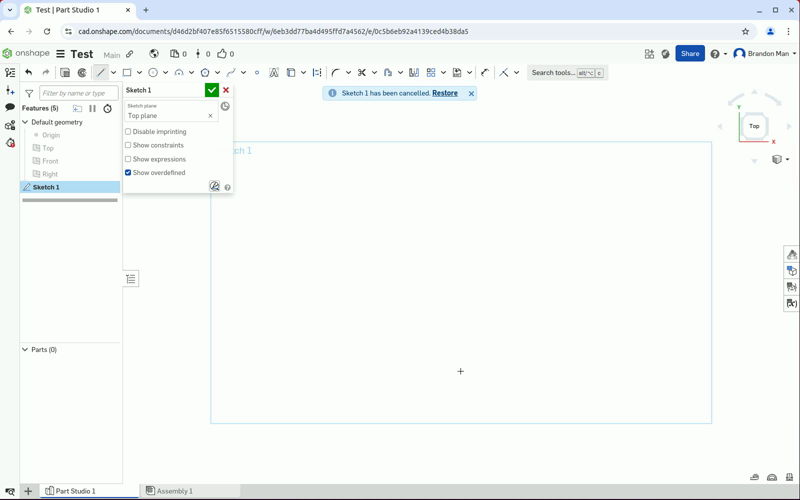
key_up(shift)
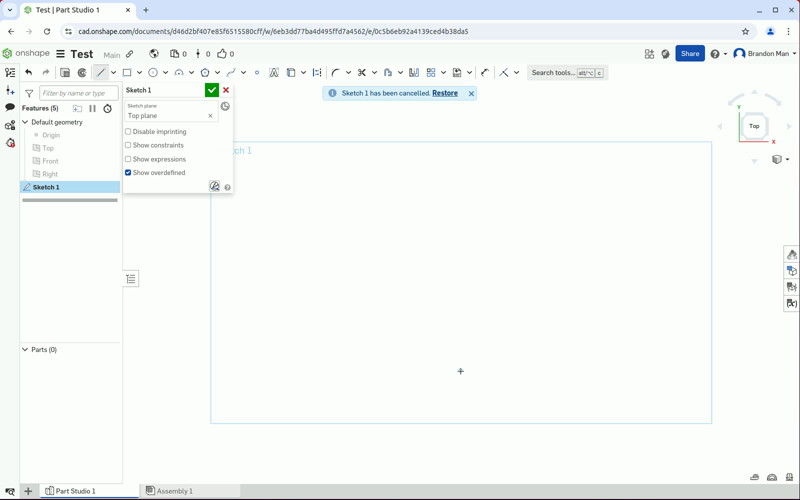
key_down(shift)
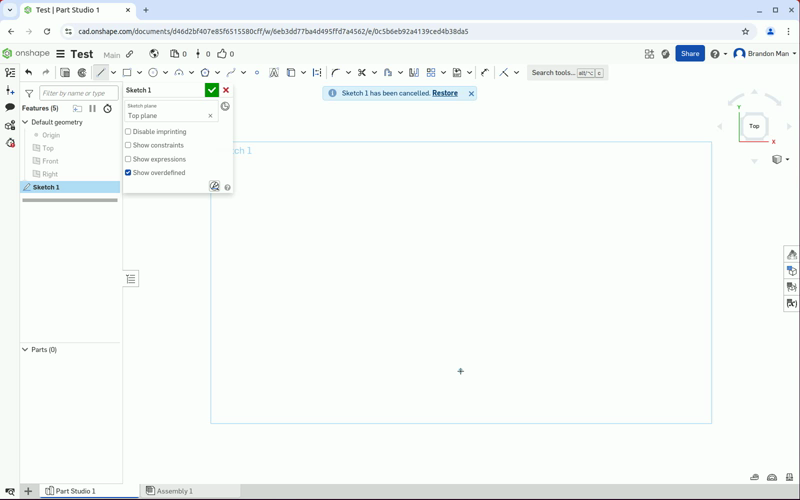
mouse_move(573, 370)
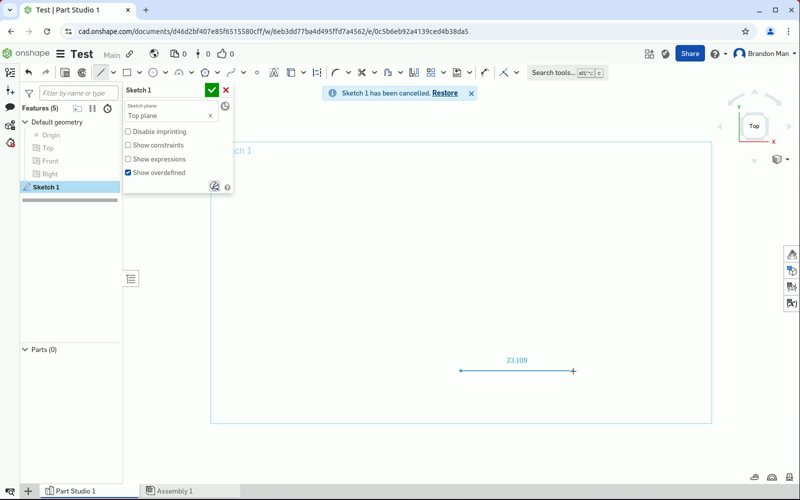
click(573, 370)
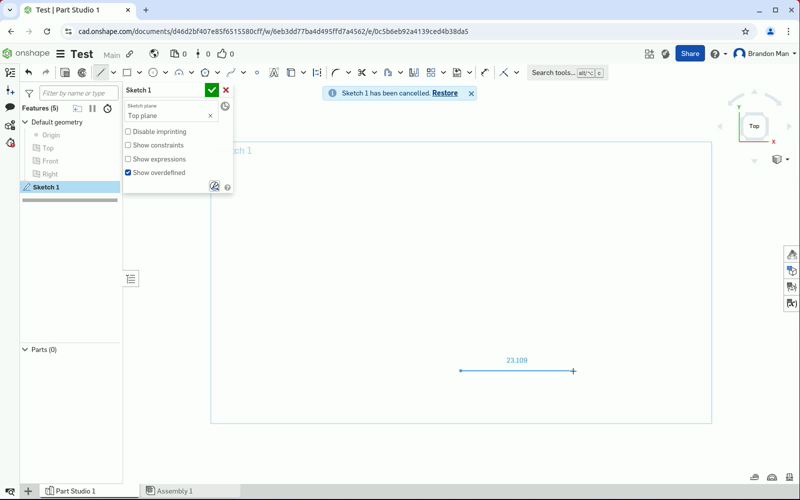
key_up(shift)
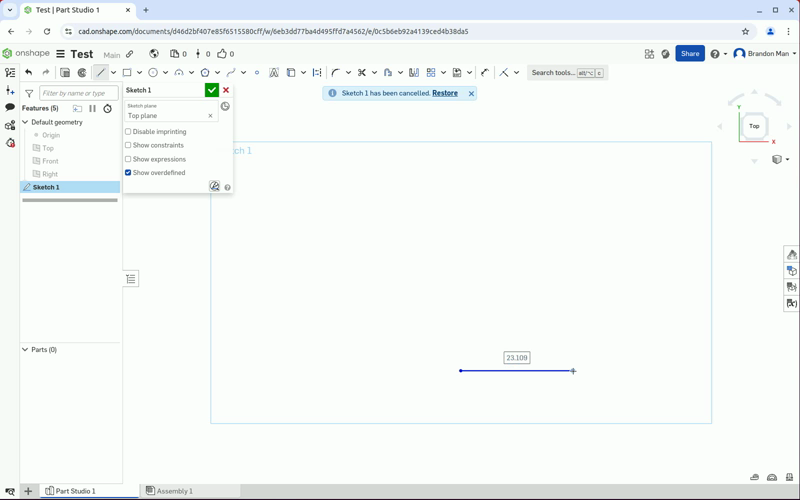
key_down(shift)
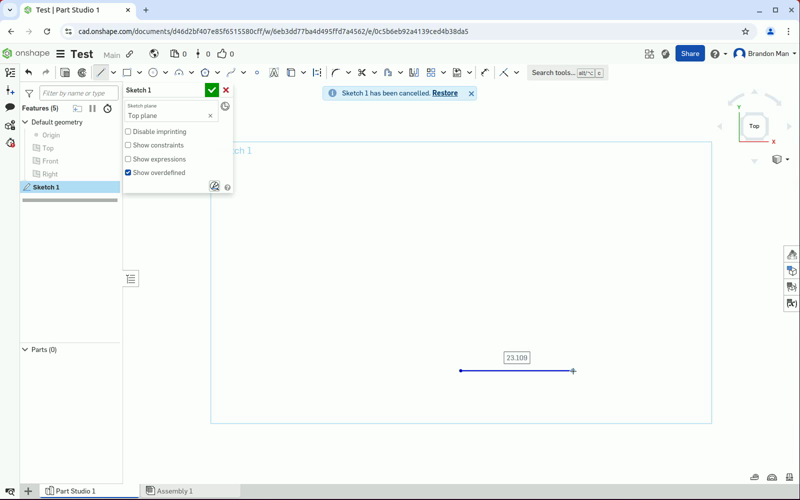
mouse_move(573, 283)
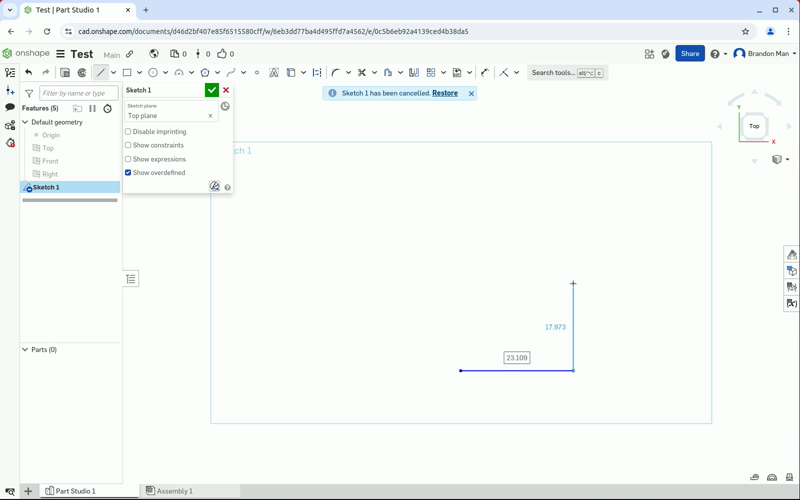
click(573, 283)
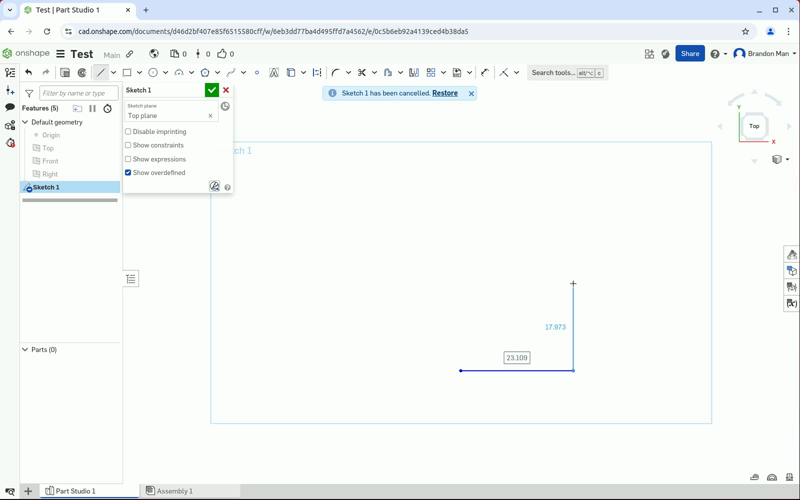
key_up(shift)
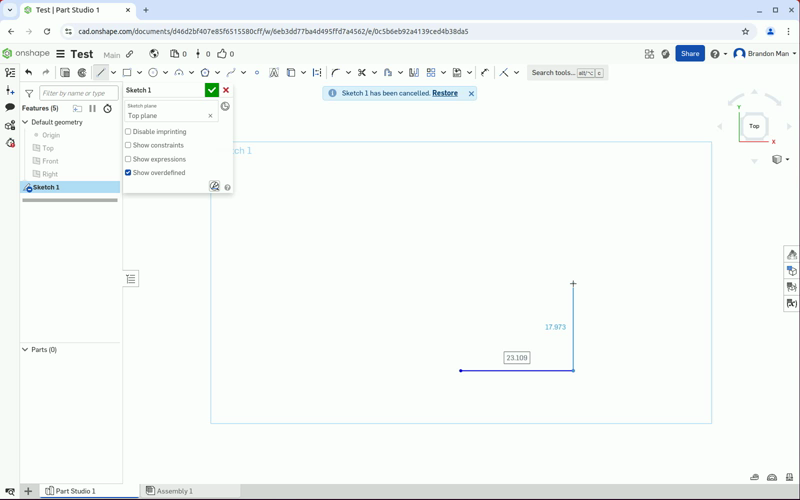
key_down(shift)
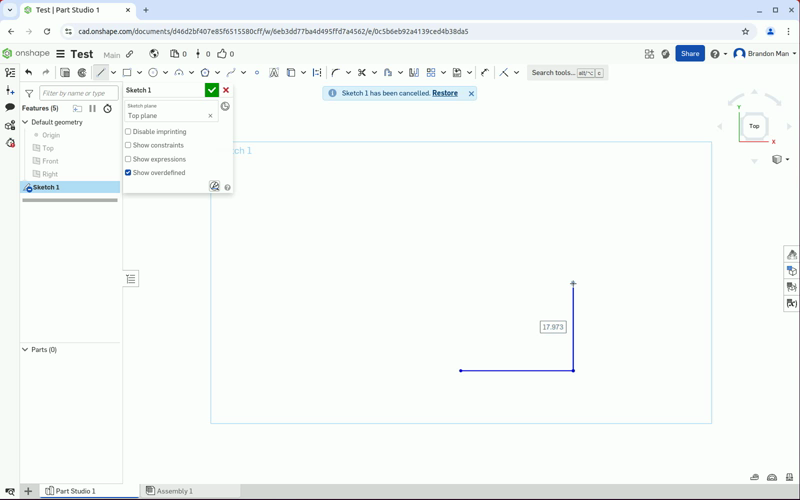
mouse_move(460, 283)
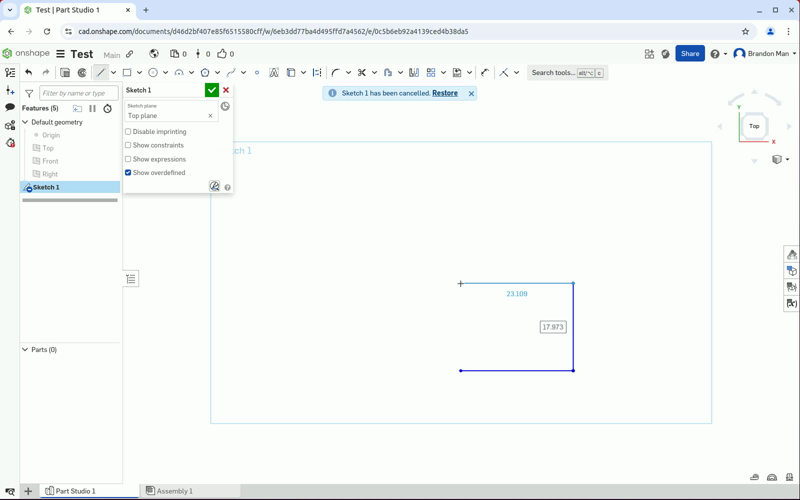
click(460, 283)
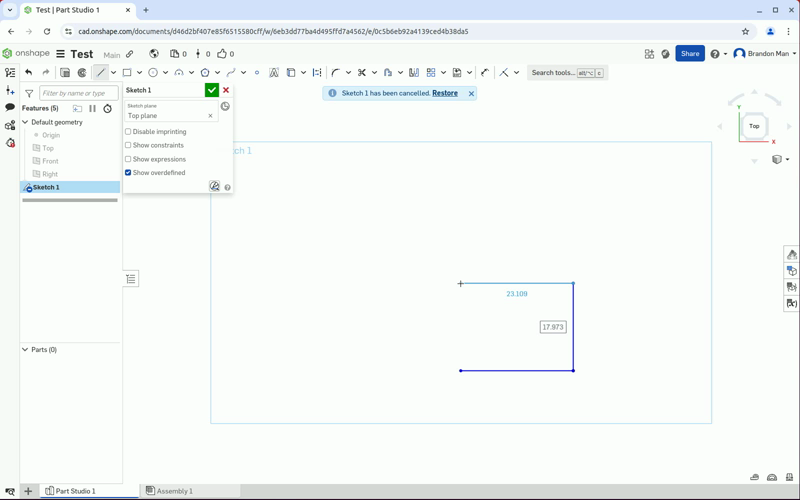
key_up(shift)
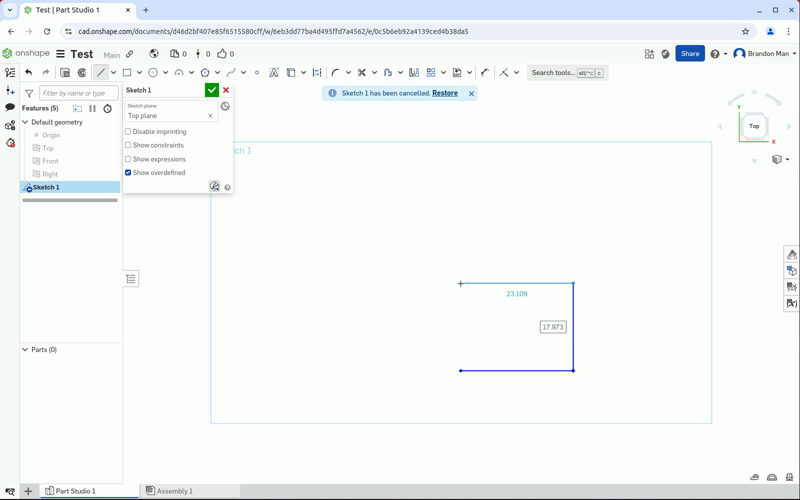
key_down(shift)
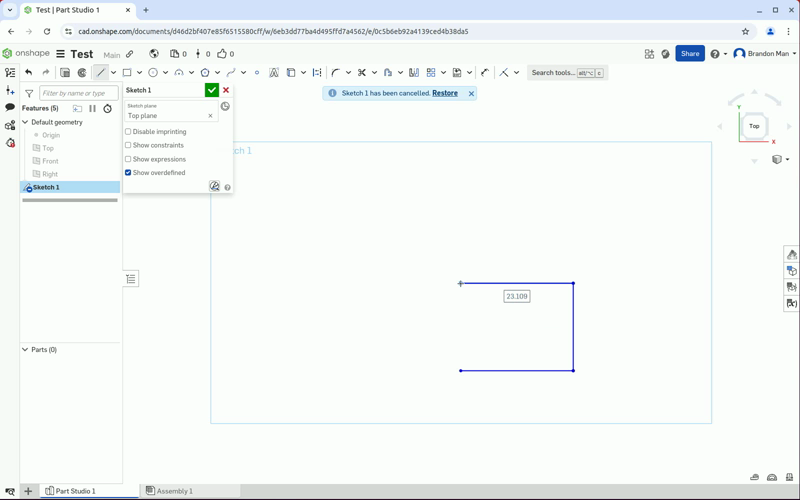
mouse_move(460, 370)
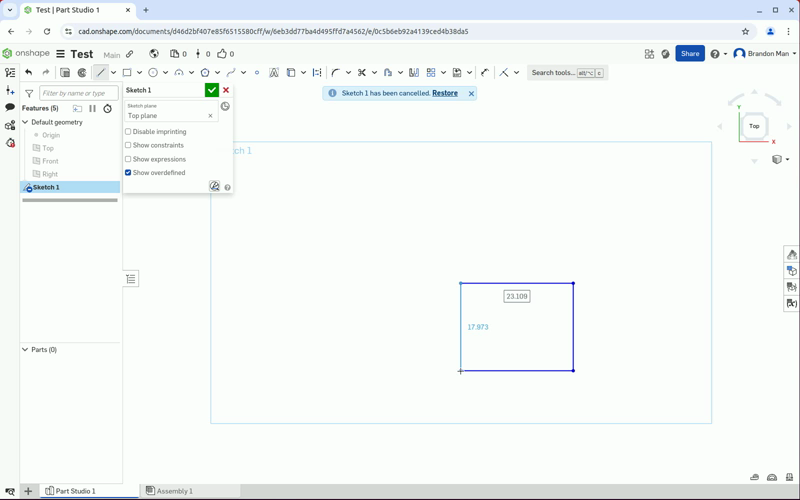
key_up(shift)
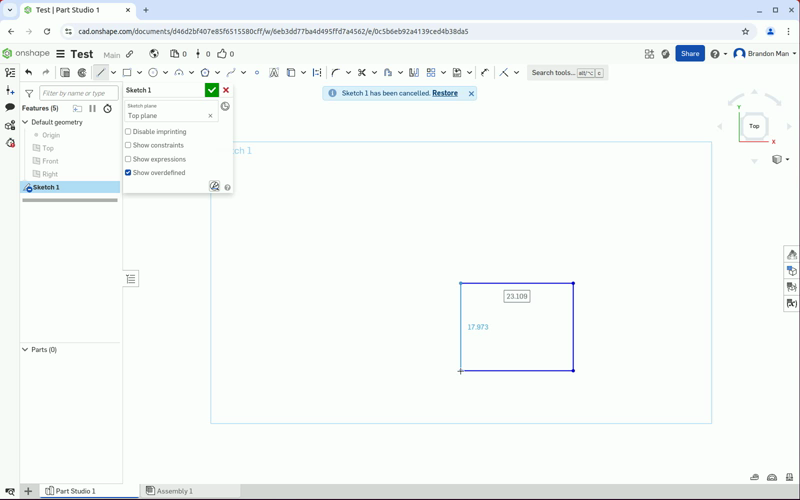
click(460, 370)
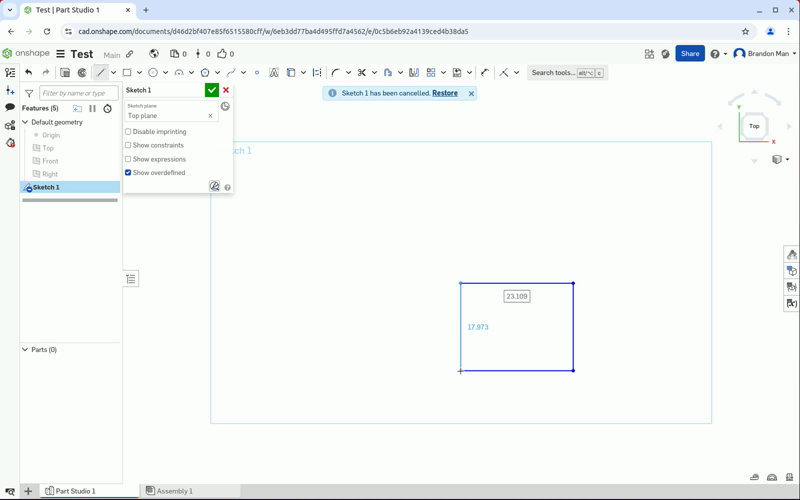
key(esc)
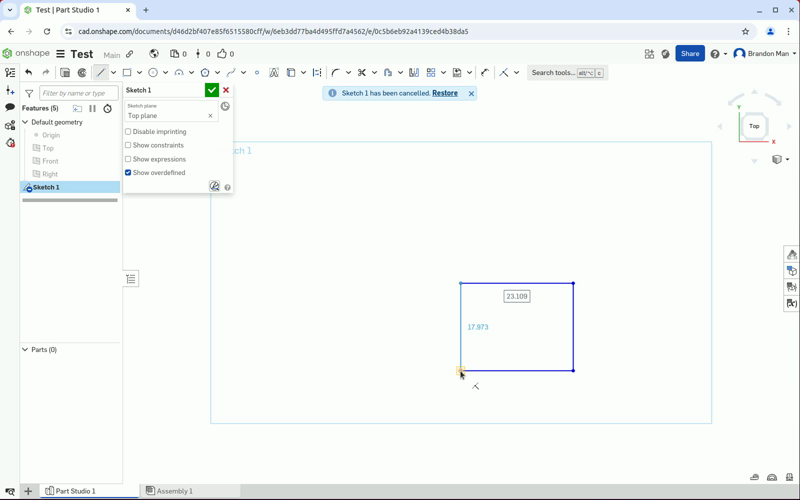
key(c)
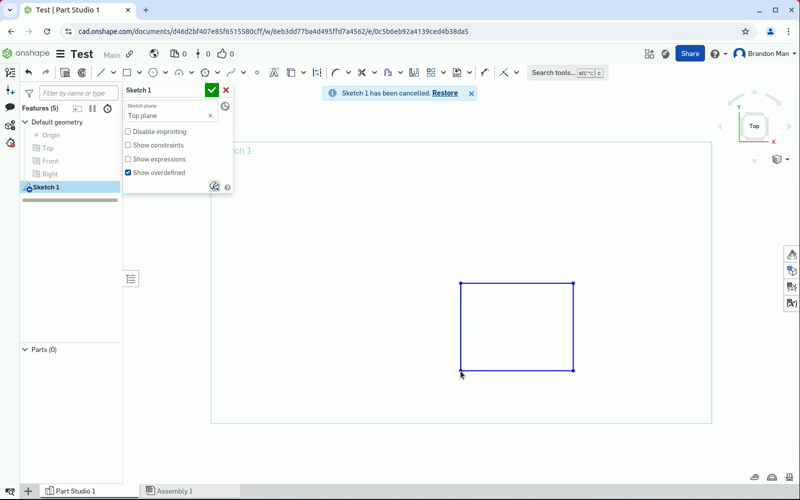
key_down(shift)
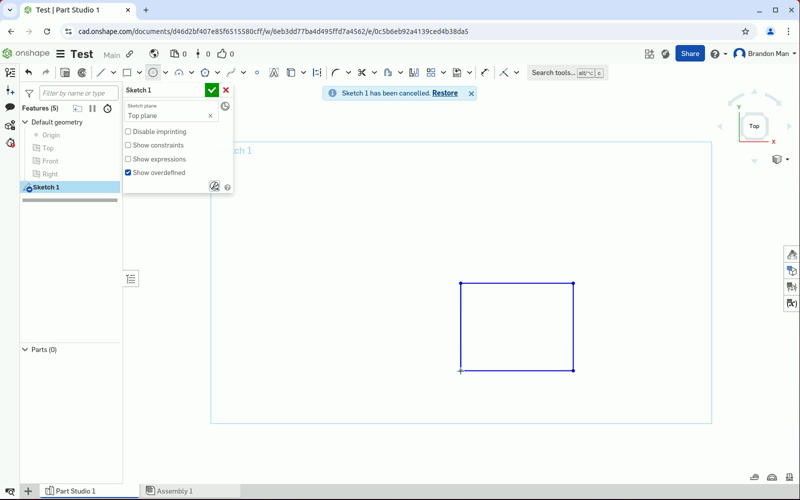
mouse_move(496, 323)
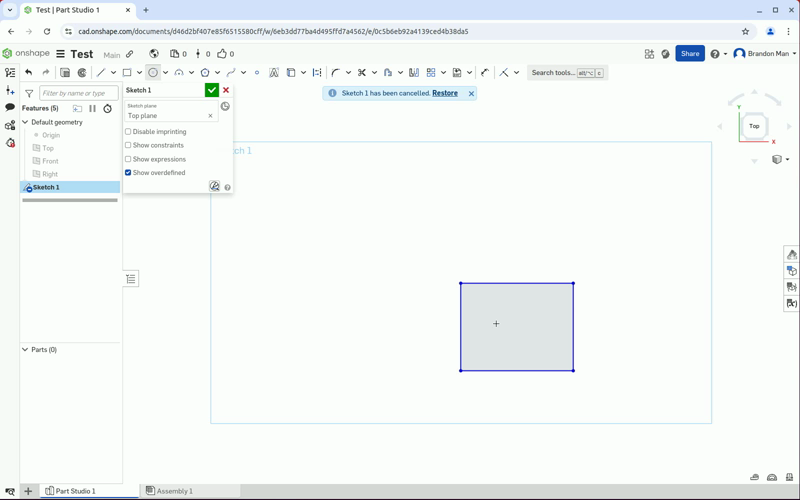
click(496, 323)
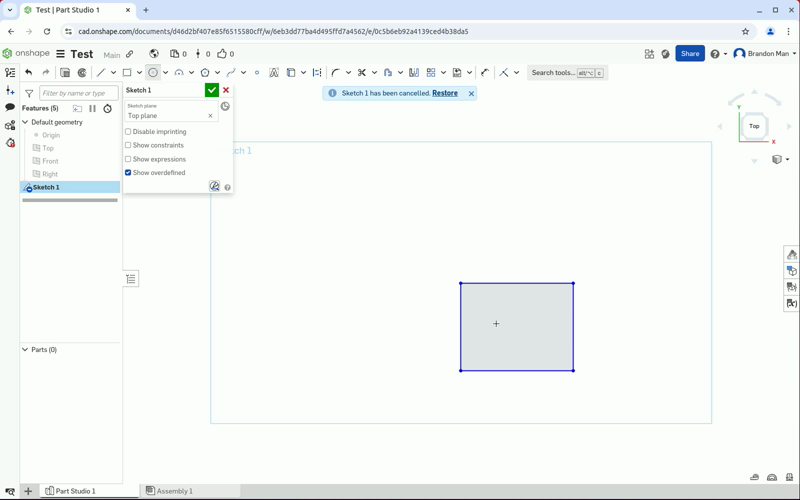
key_up(shift)
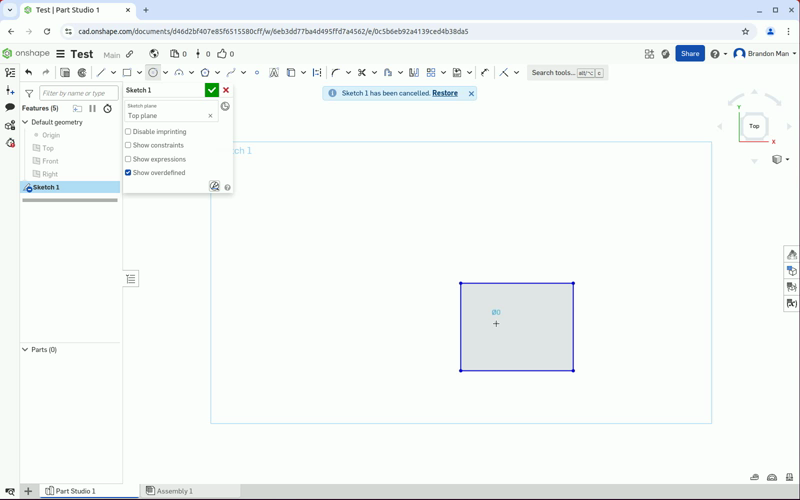
mouse_move(499, 323)
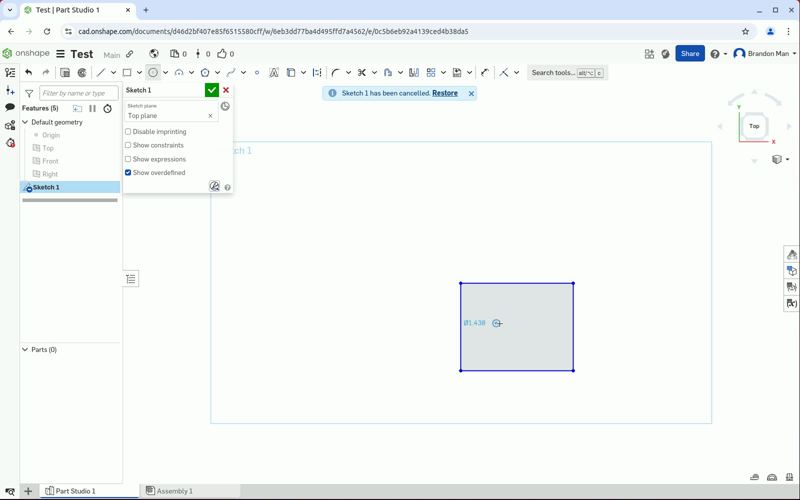
click(499, 323)
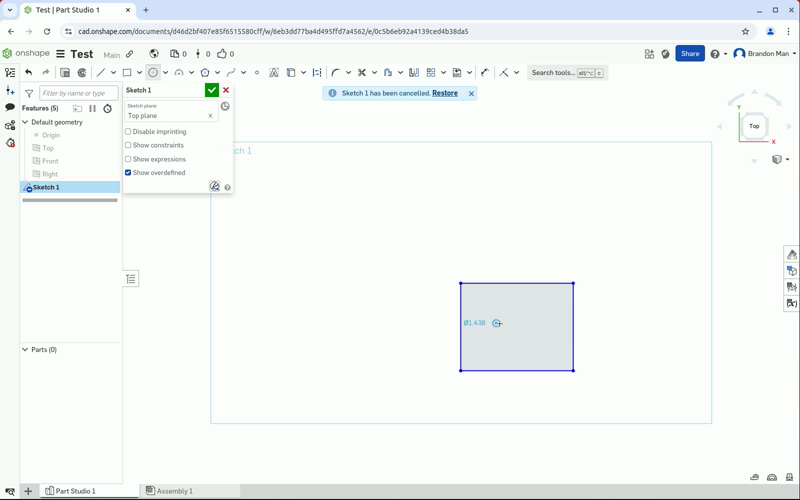
key(esc)
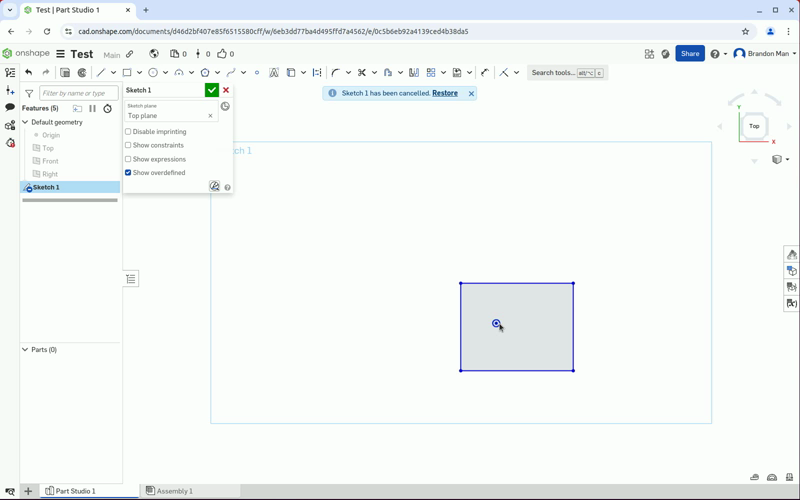
key(c)
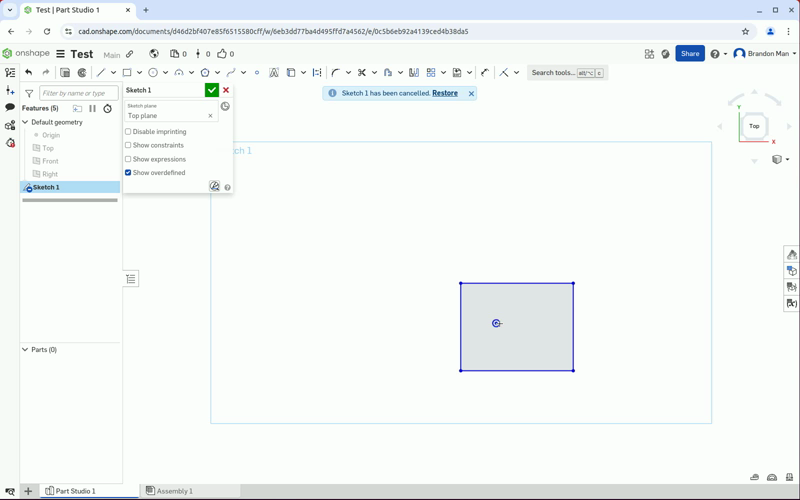
key_down(shift)
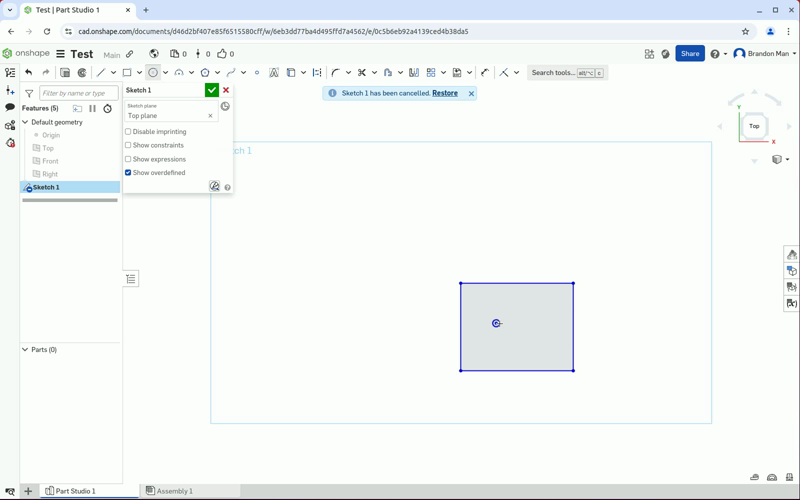
mouse_move(517, 323)
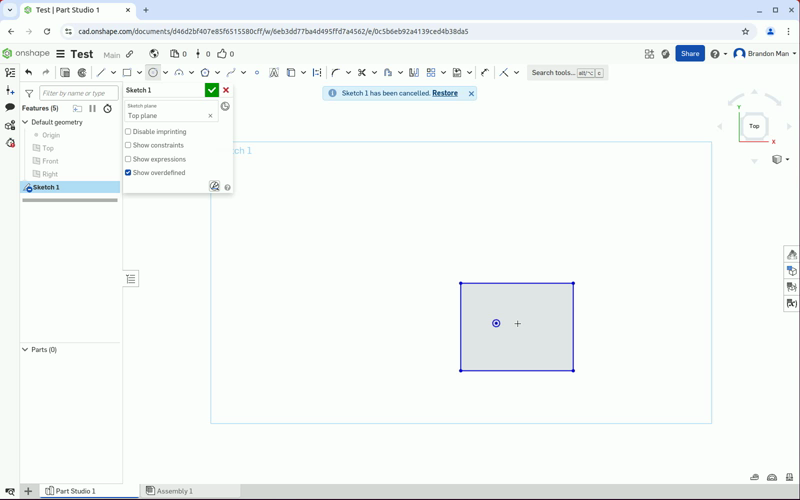
click(517, 323)
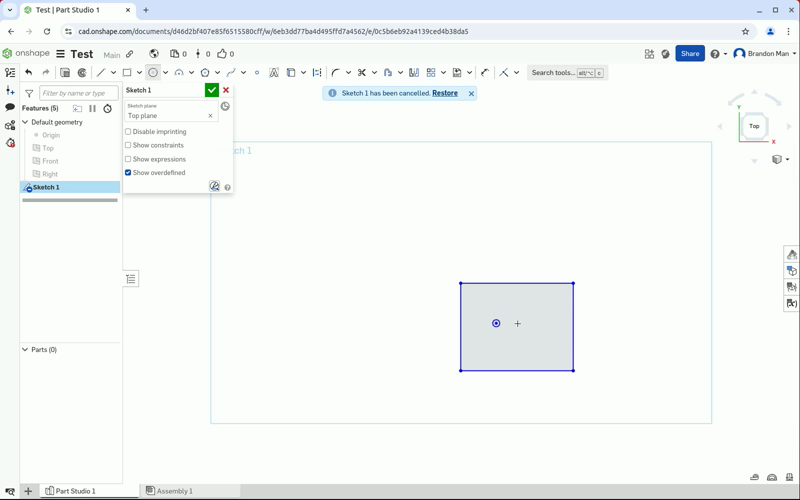
key_up(shift)
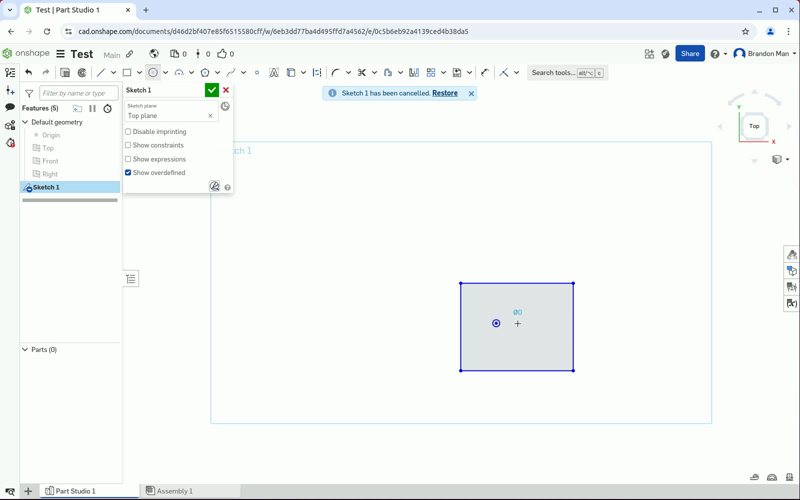
mouse_move(528, 323)
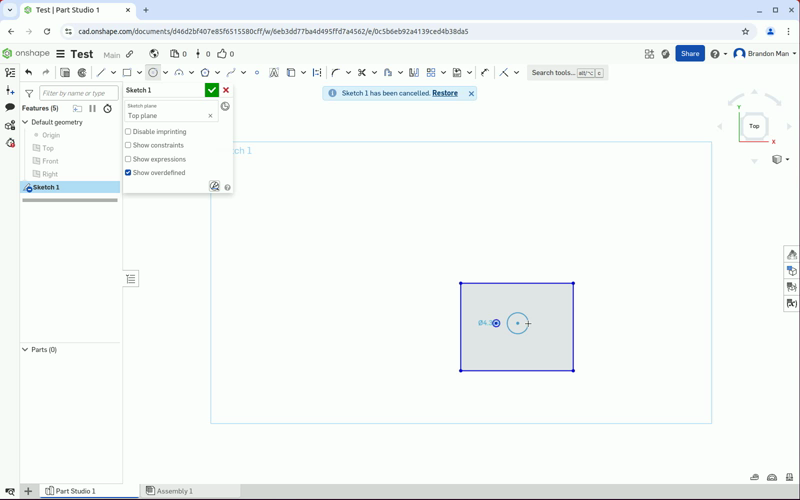
click(528, 323)
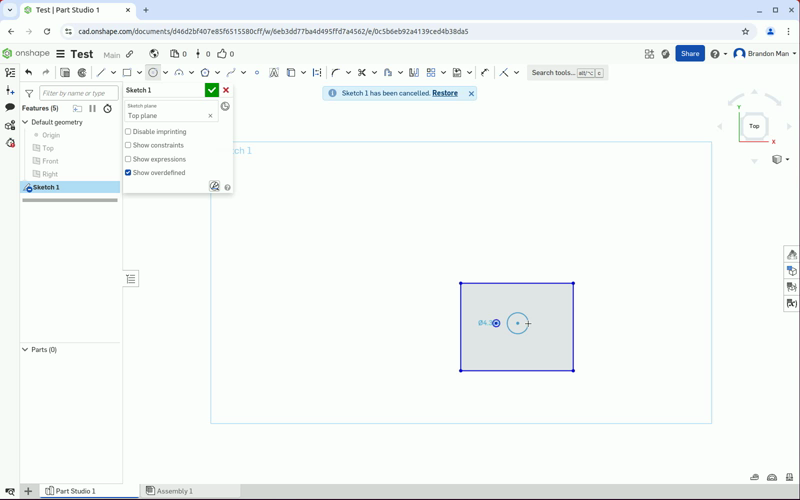
key(esc)
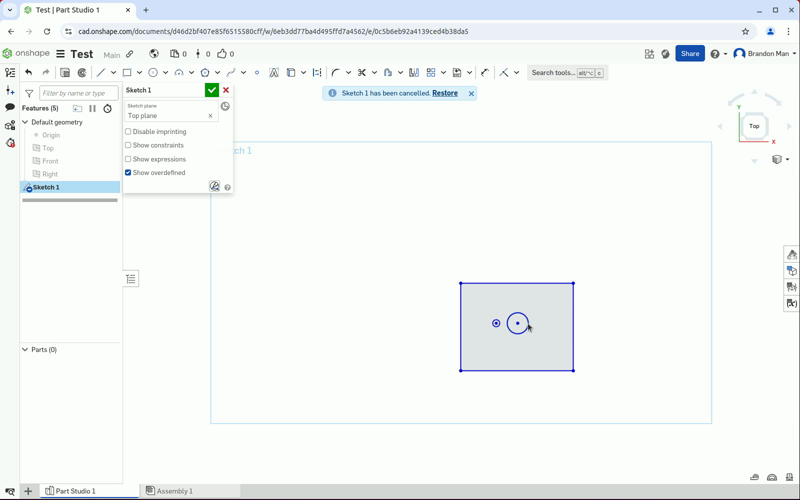
key(c)
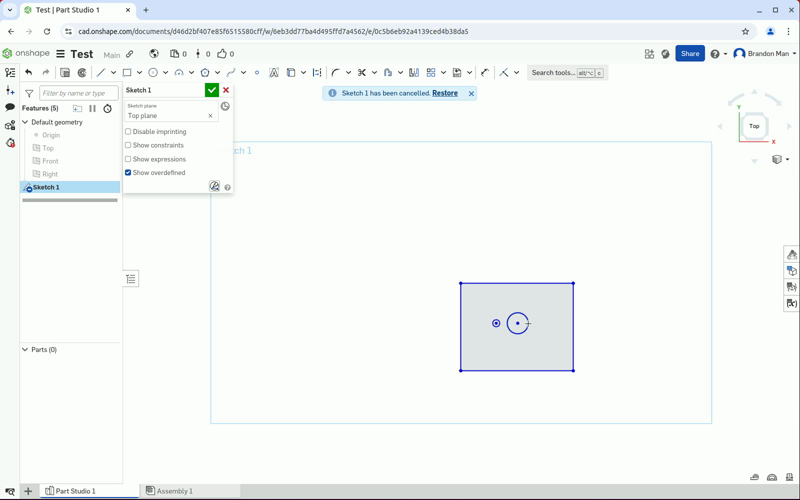
key_down(shift)
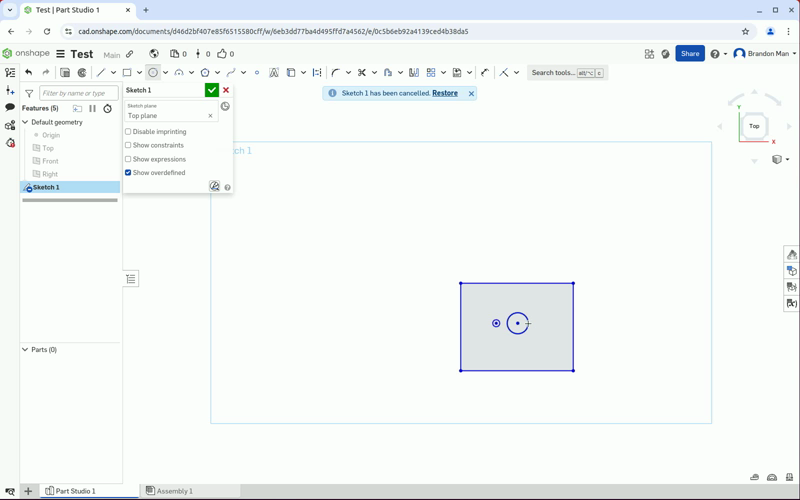
mouse_move(517, 341)
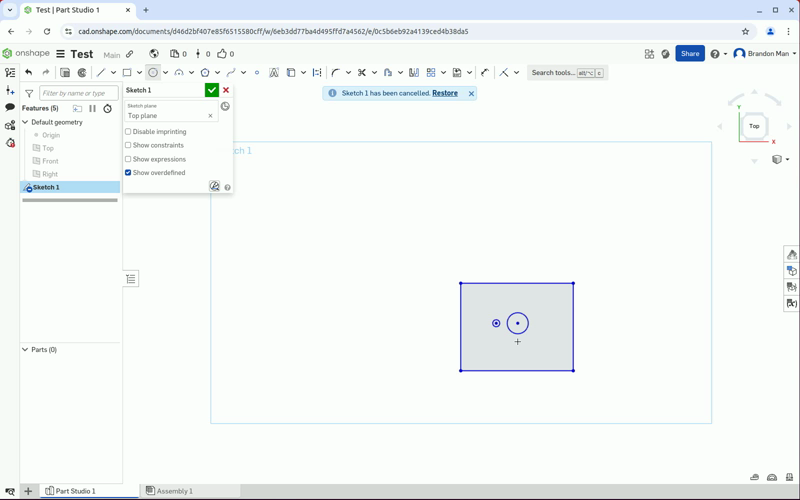
click(517, 341)
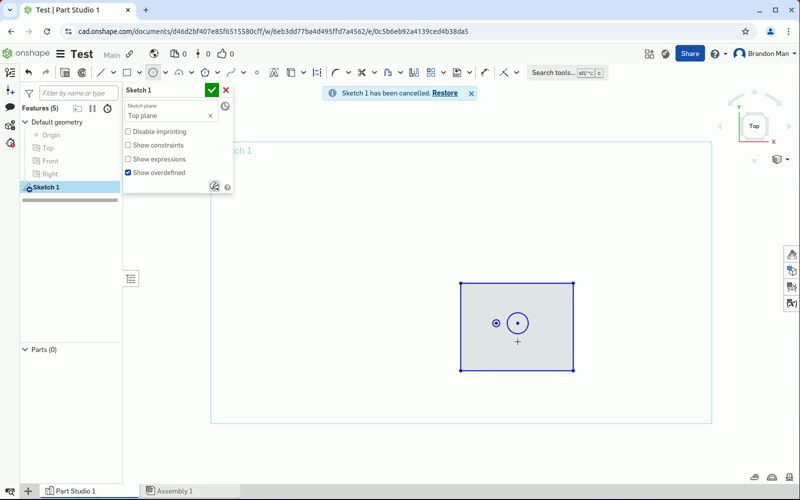
key_up(shift)
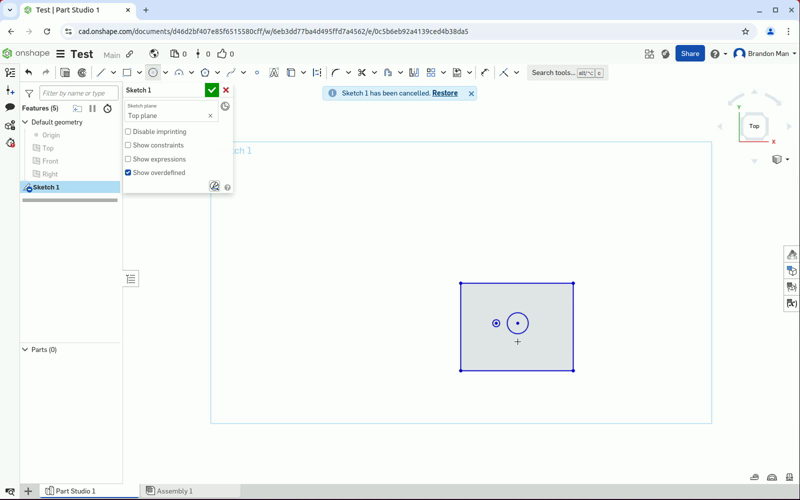
mouse_move(521, 341)
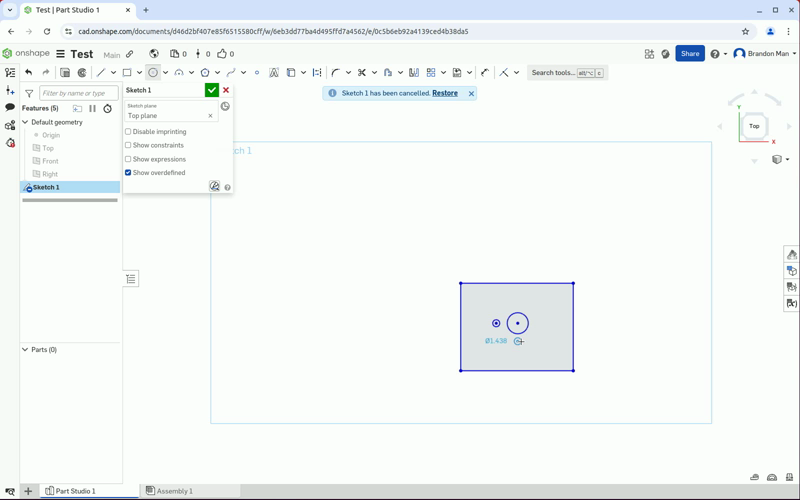
click(521, 341)
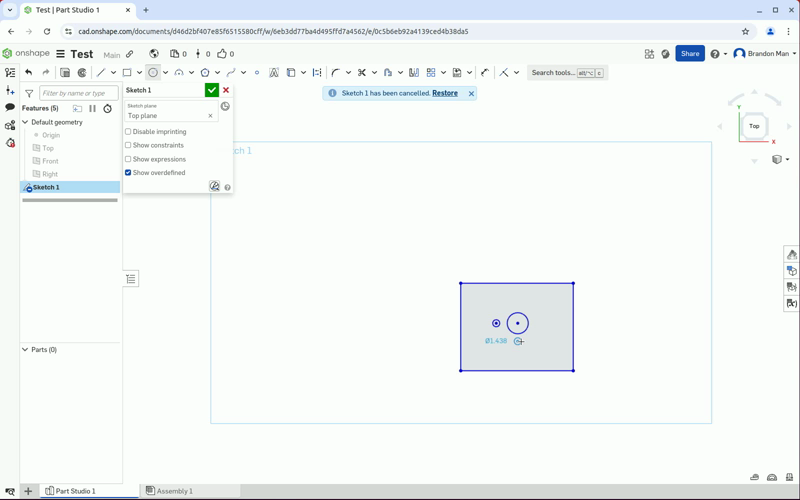
key(esc)
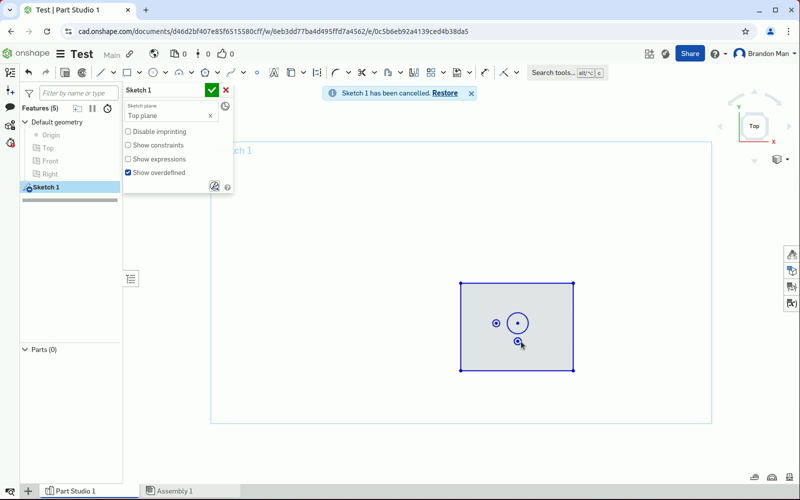
key(c)
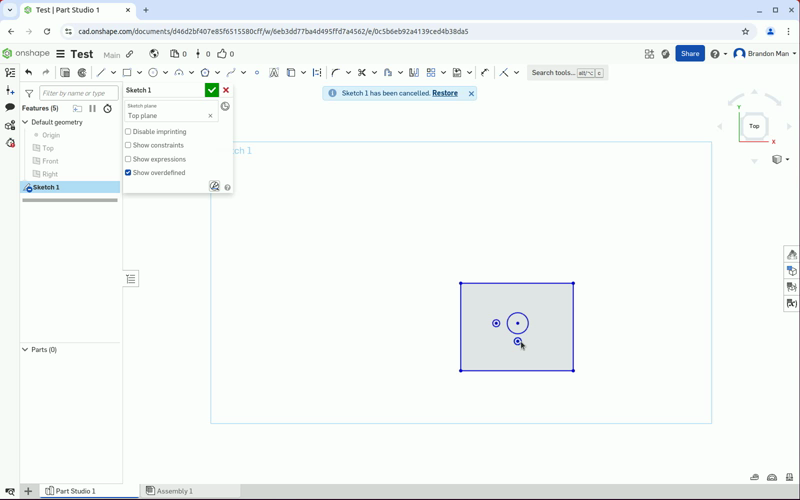
key_down(shift)
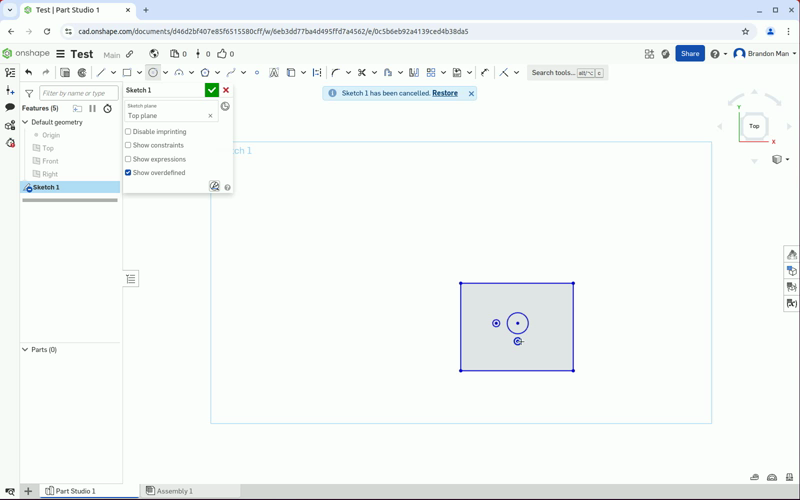
mouse_move(517, 305)
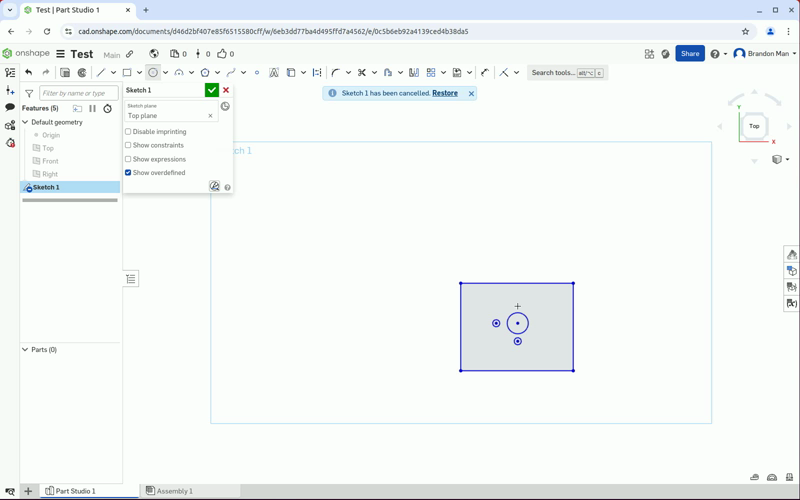
click(517, 305)
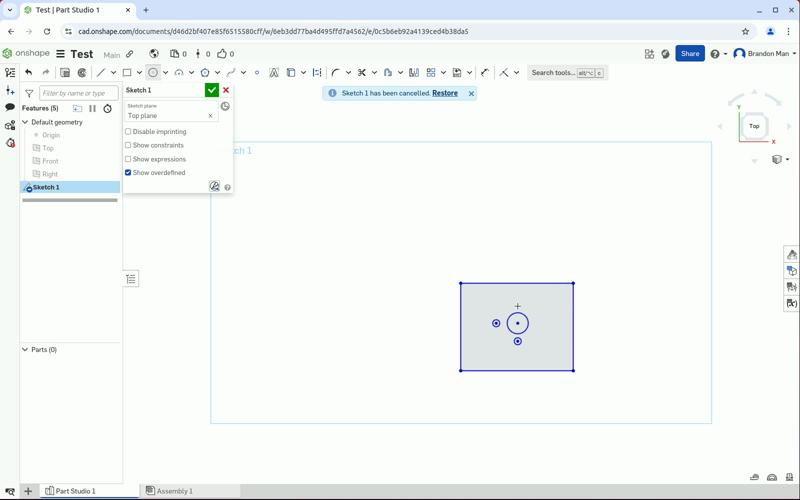
key_up(shift)
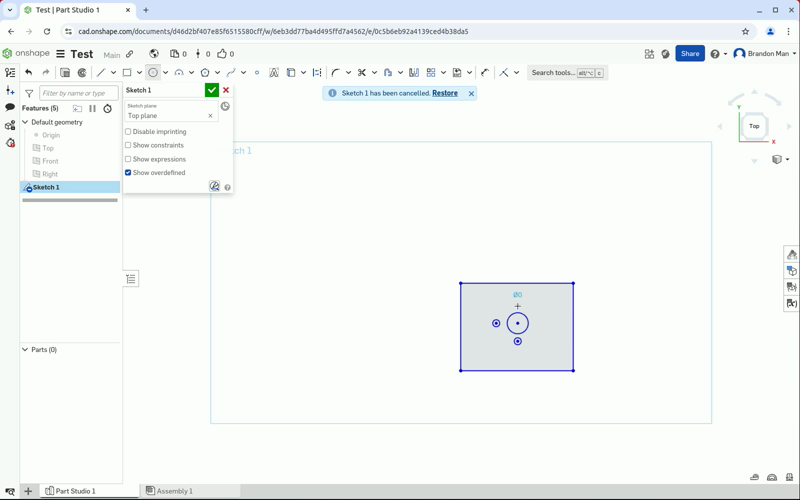
mouse_move(521, 305)
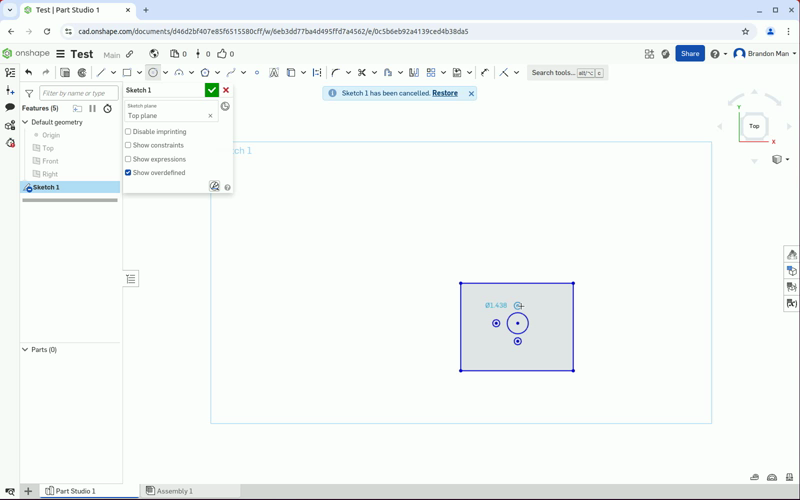
click(521, 305)
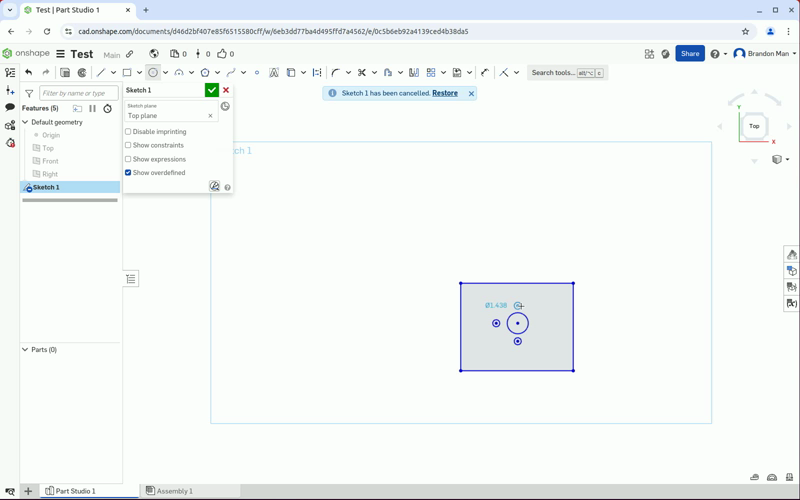
key(esc)
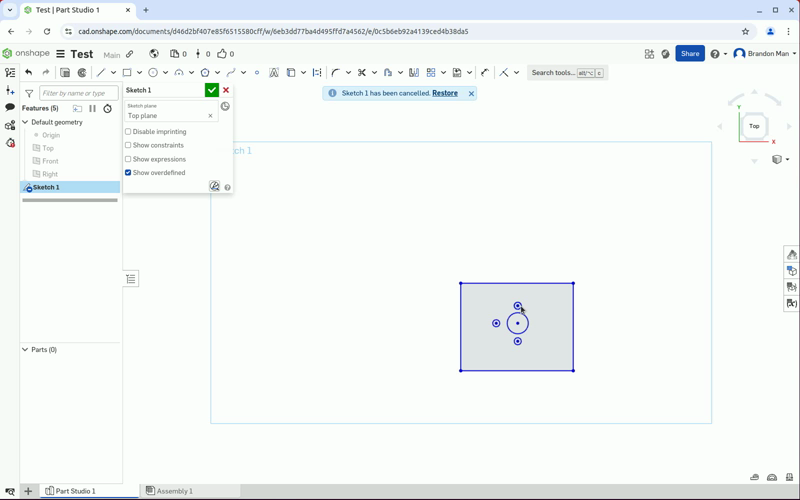
key(c)
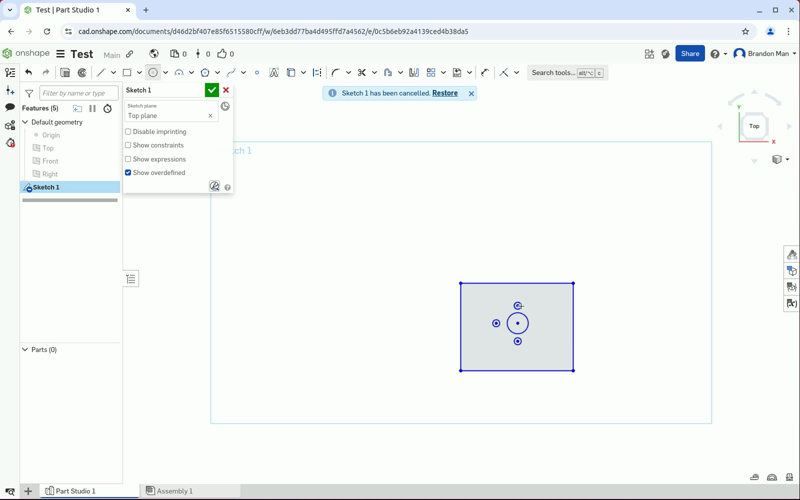
key_down(shift)
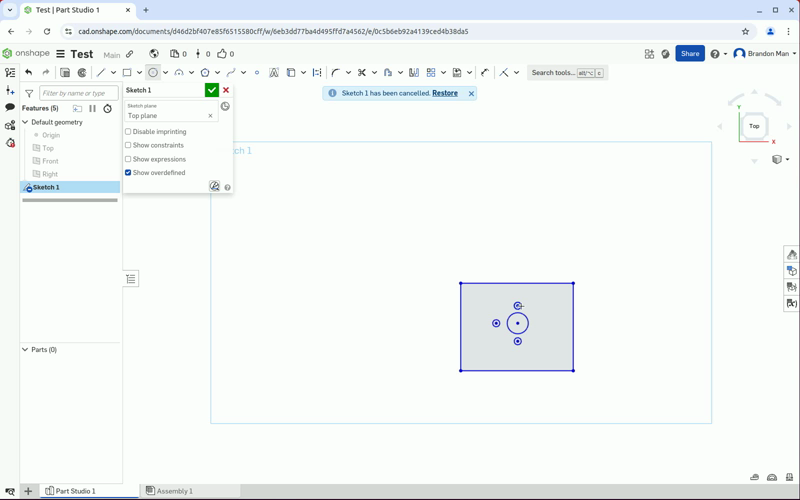
mouse_move(537, 323)
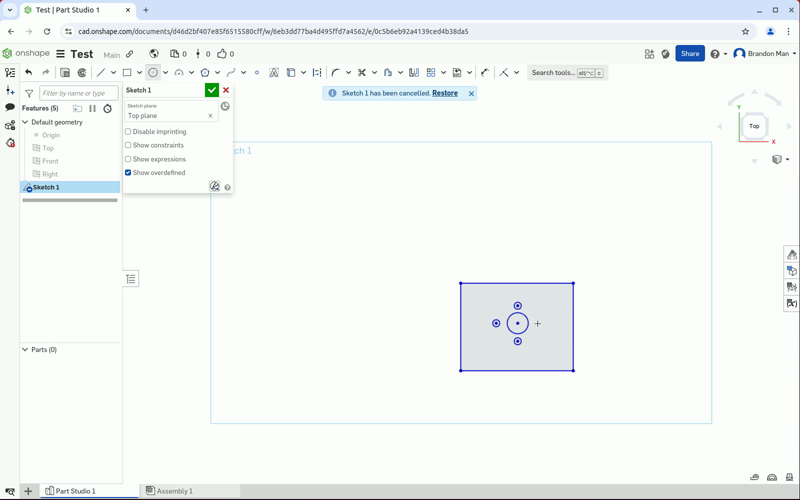
click(537, 323)
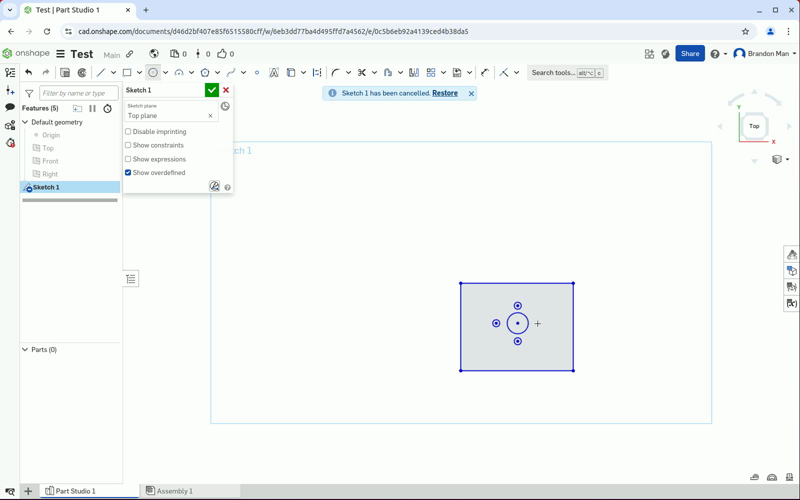
key_up(shift)
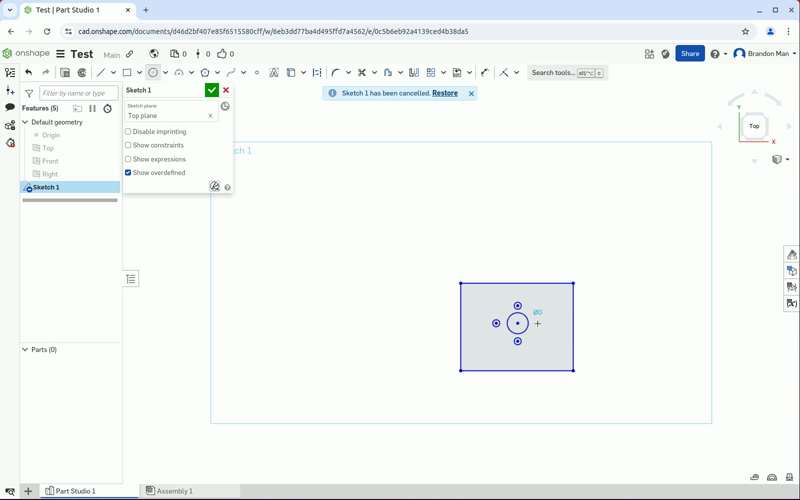
mouse_move(541, 323)
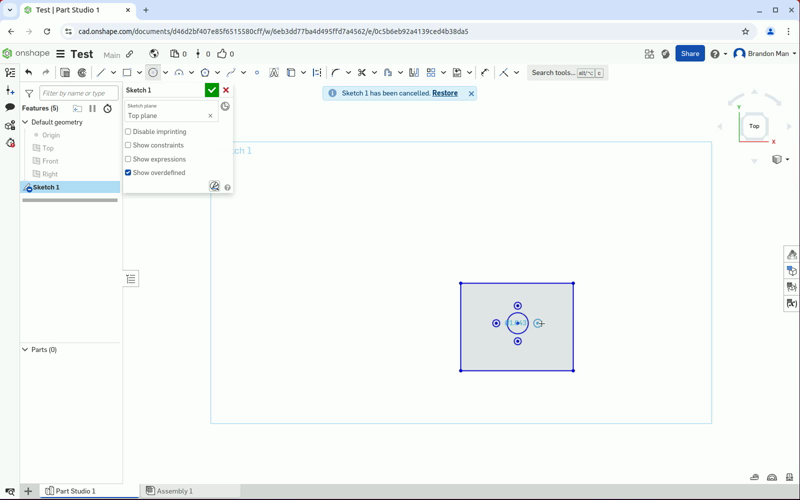
click(541, 323)
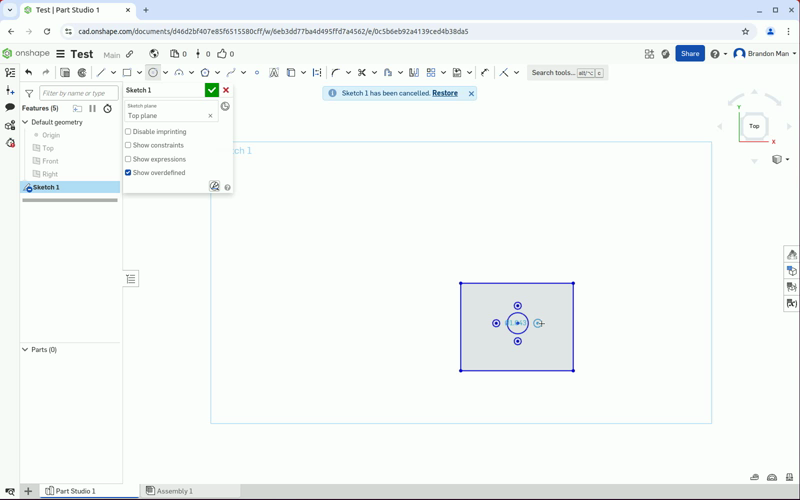
key(esc)
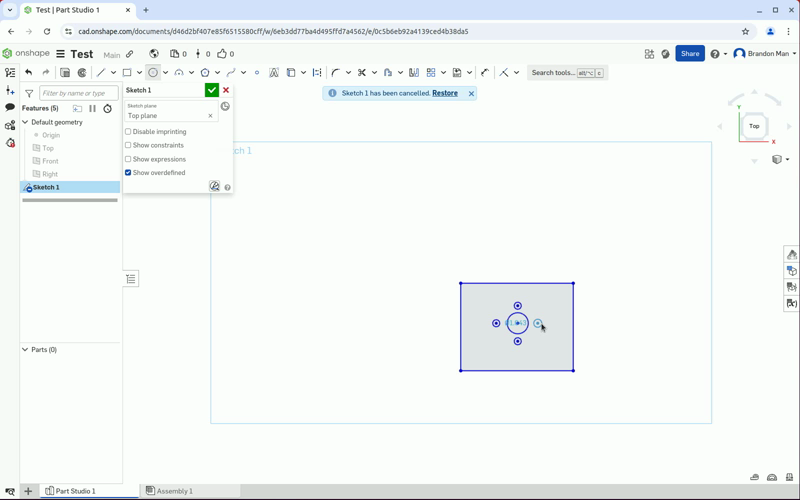
mouse_move(537, 335)
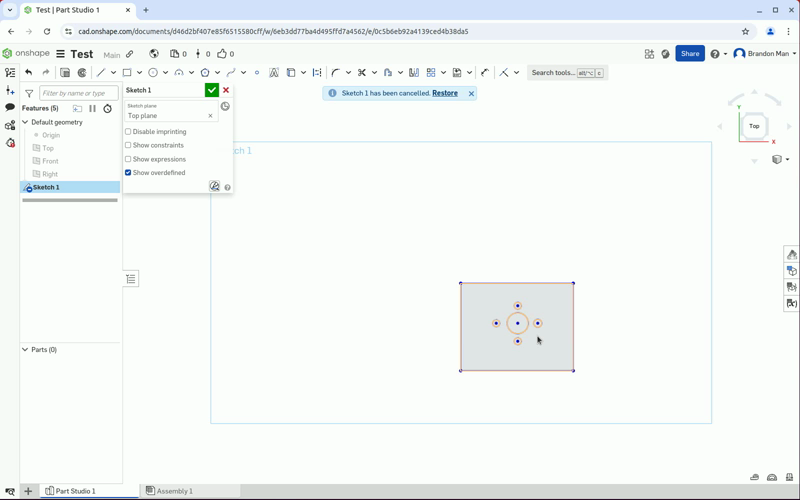
click(537, 335)
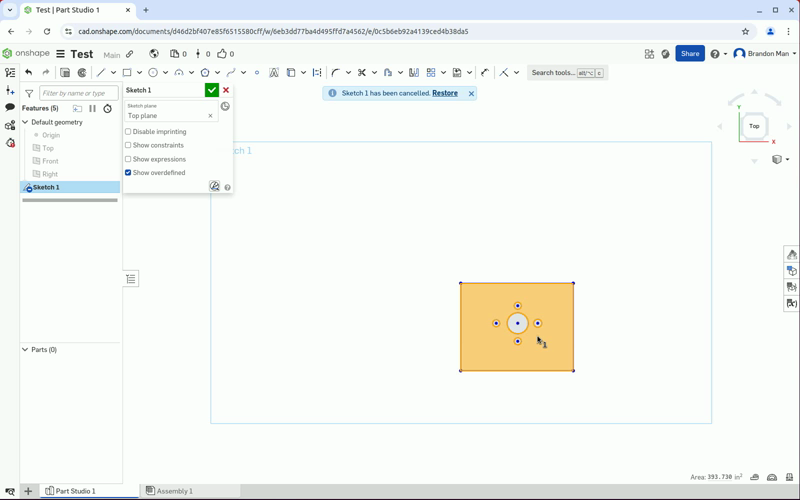
mouse_move(73, 352)
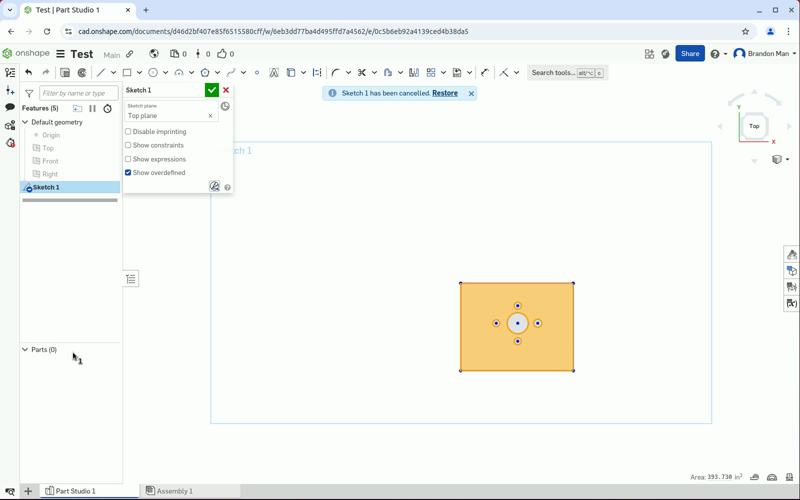
key(shift+y)
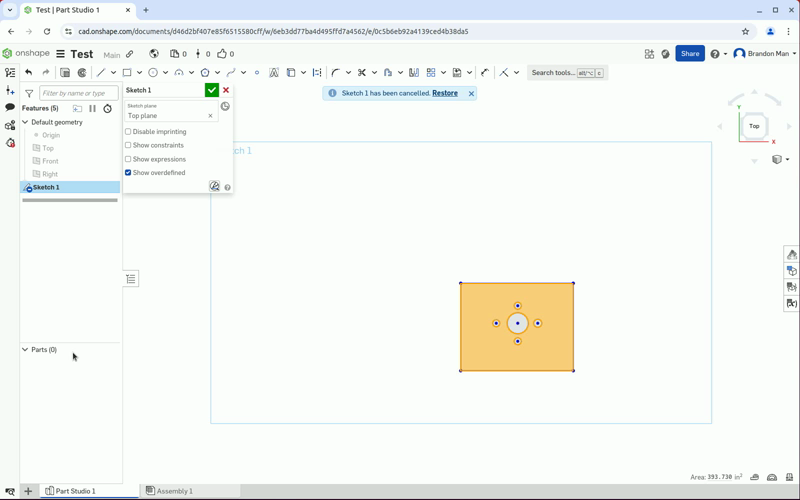
key(shift+e)
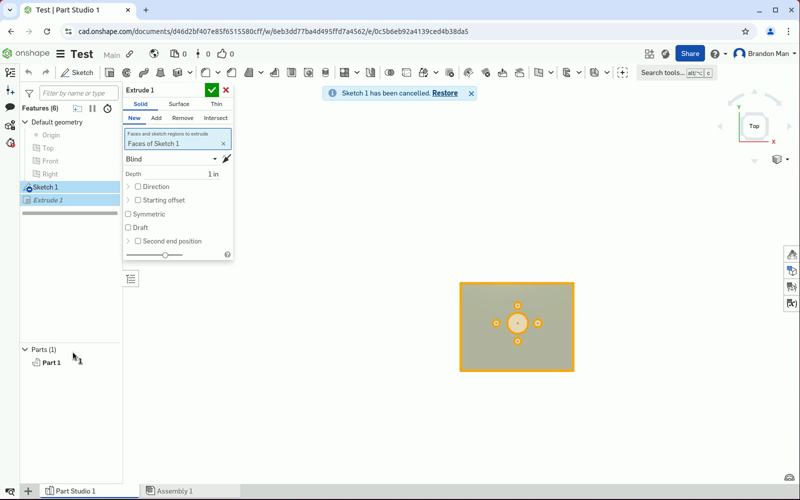
mouse_move(143, 106)
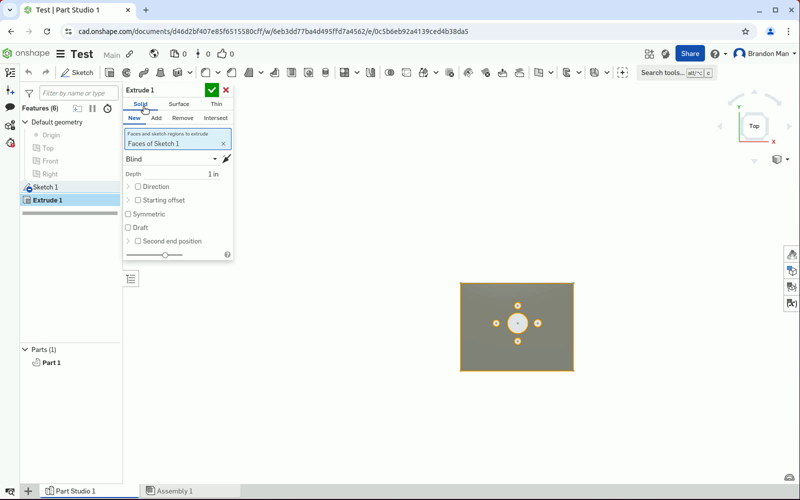
click(143, 106)
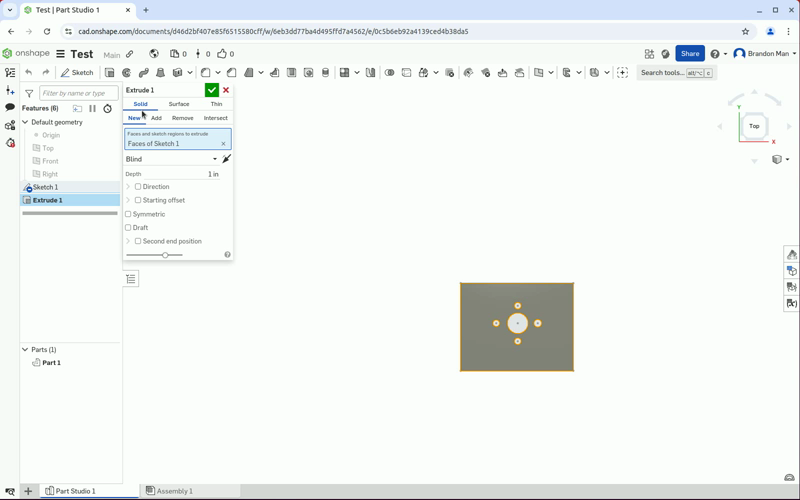
mouse_move(137, 120)
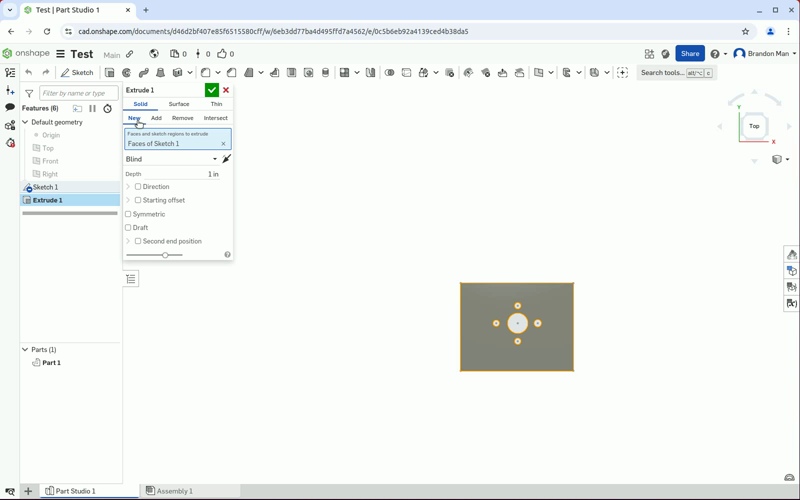
click(137, 120)
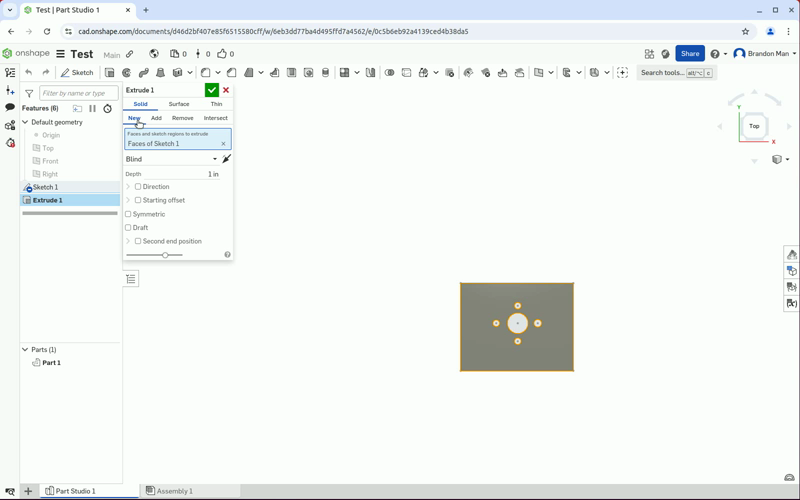
key(tab, 4)
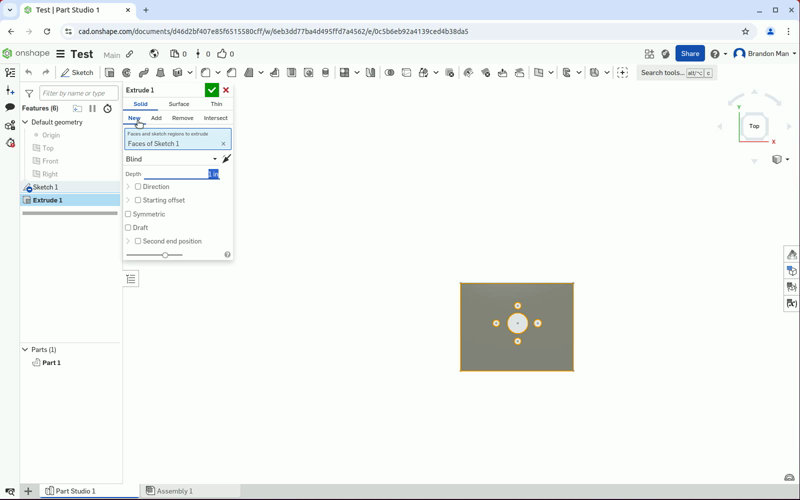
text(18.294)
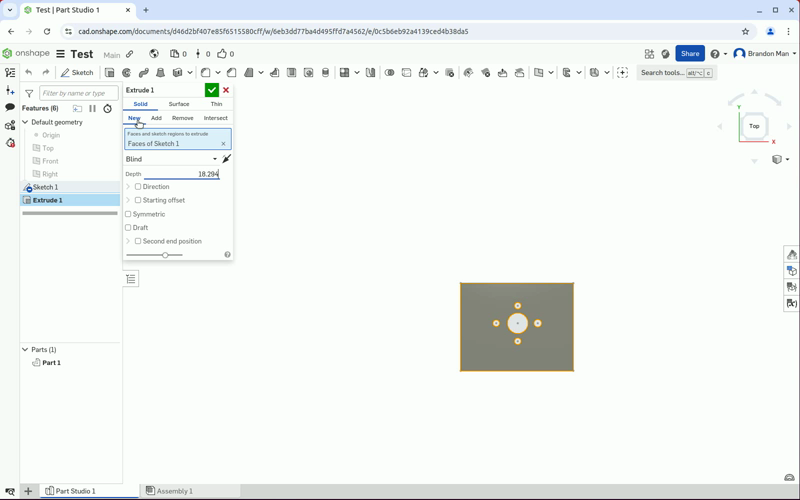
key(enter)
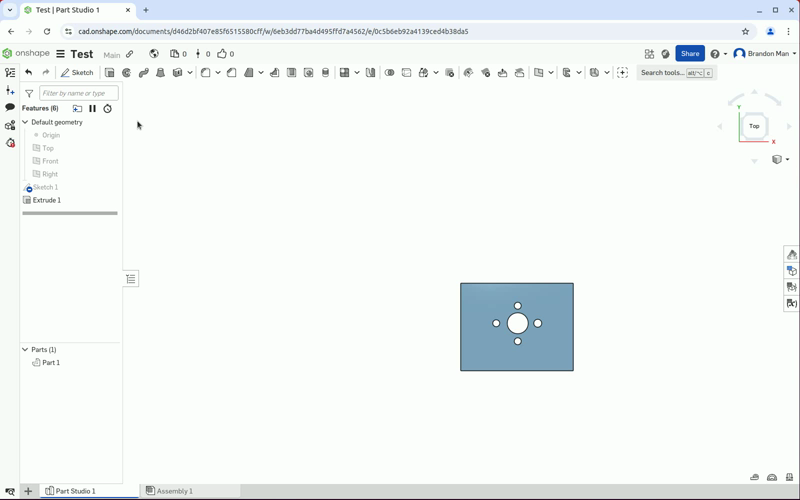
key(shift+h)
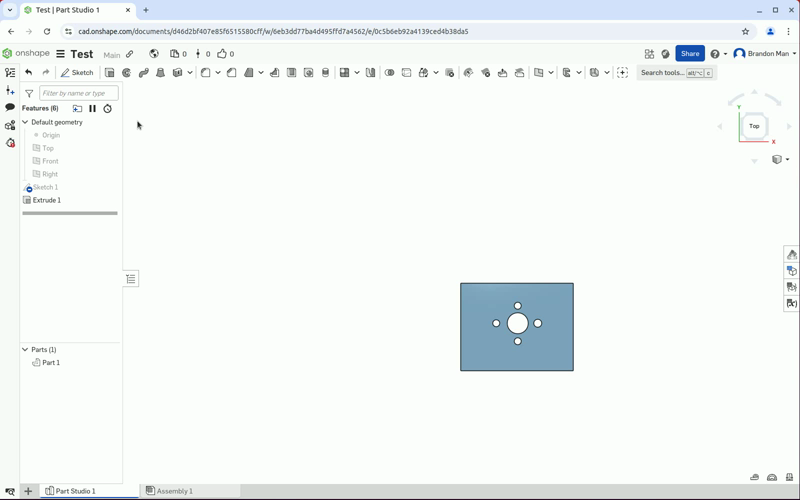
key(shift+h)
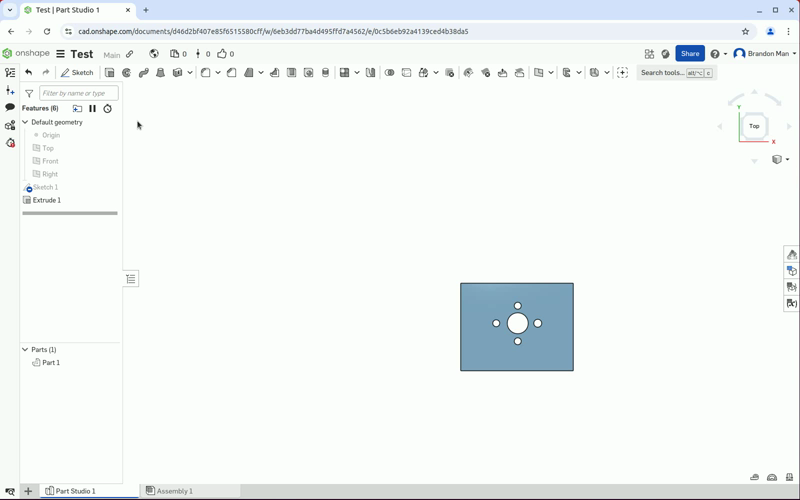
mouse_move(73, 189)
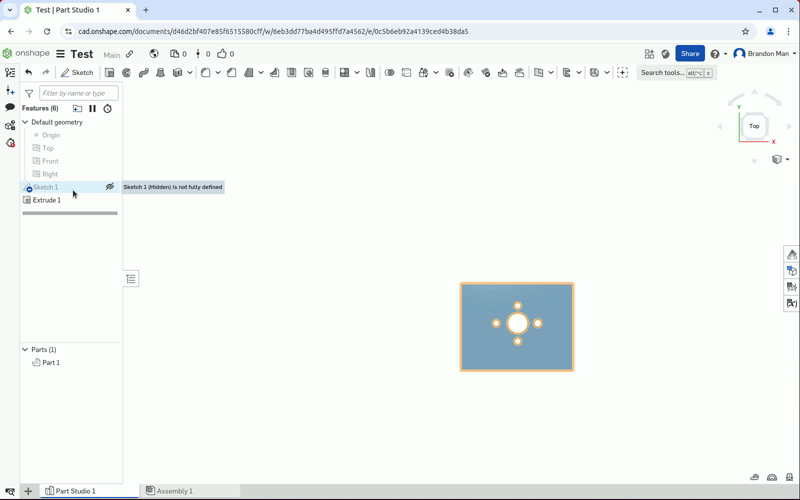
click(73, 189)
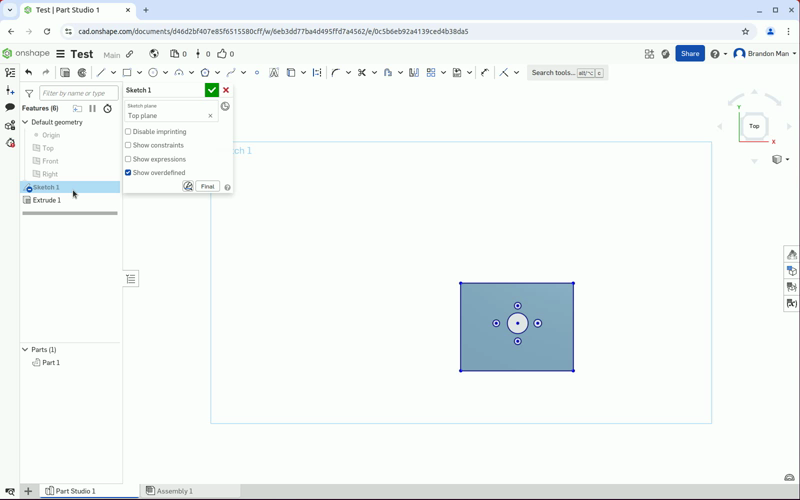
mouse_move(229, 92)
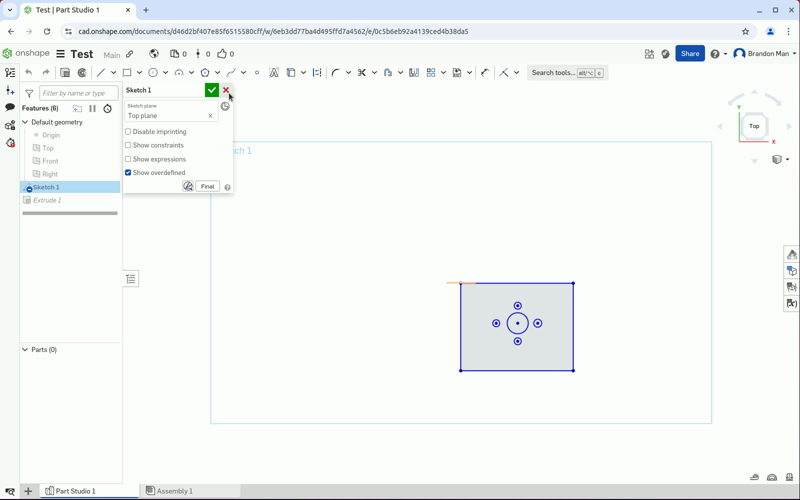
click(229, 92)
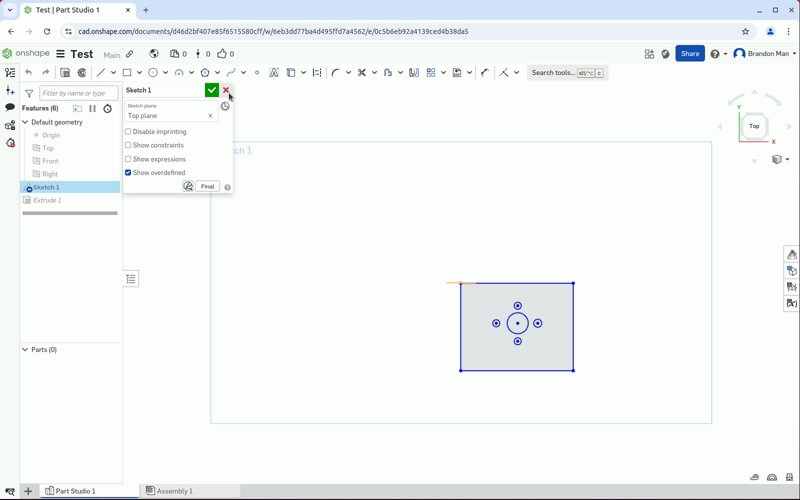
key(shift+s)
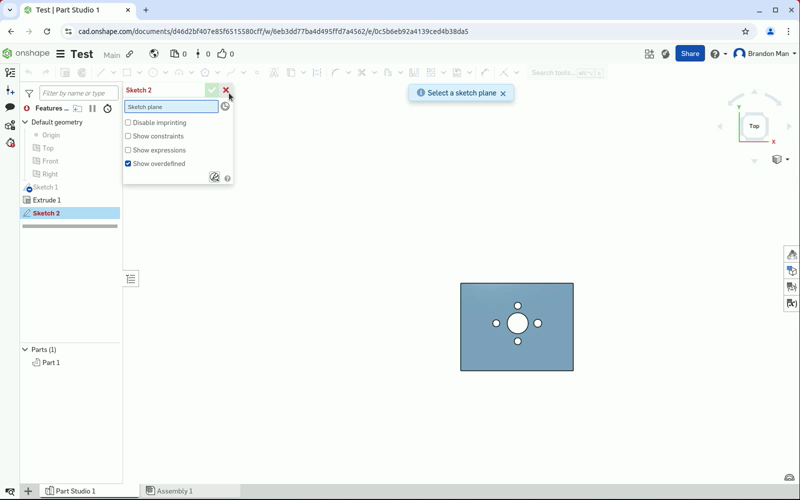
mouse_move(73, 150)
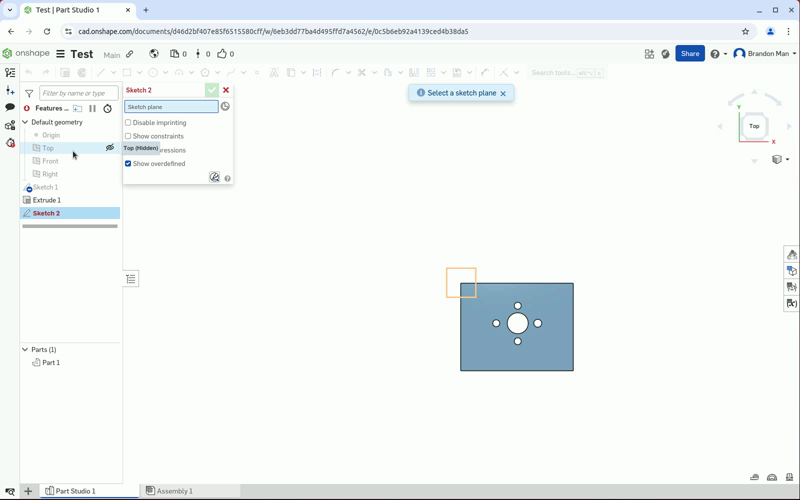
click(73, 150)
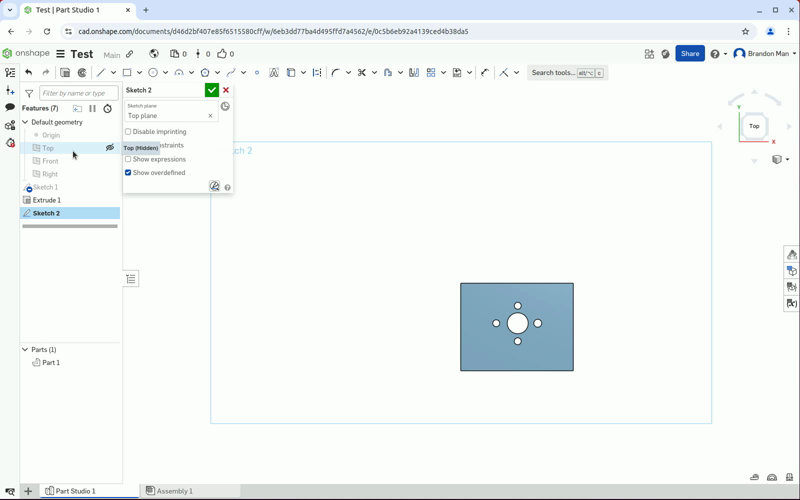
mouse_move(73, 352)
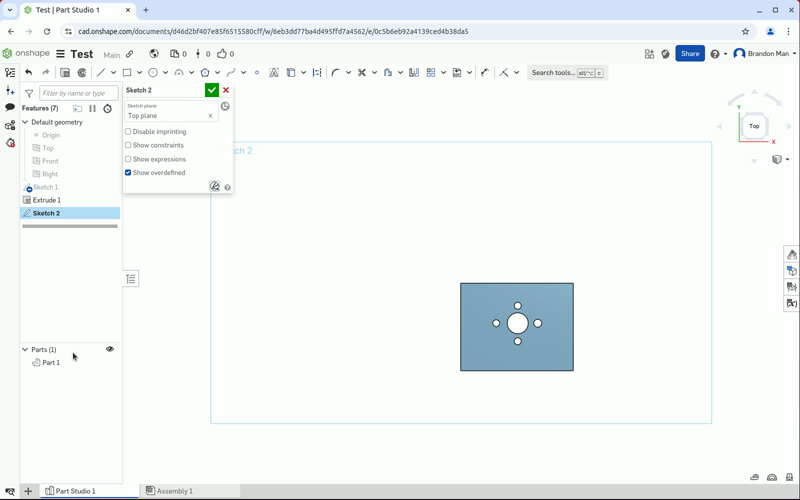
key(y)
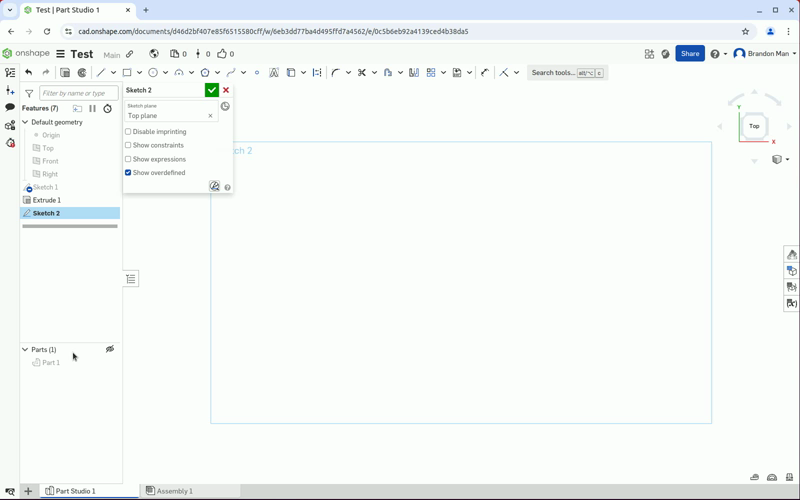
key(l)
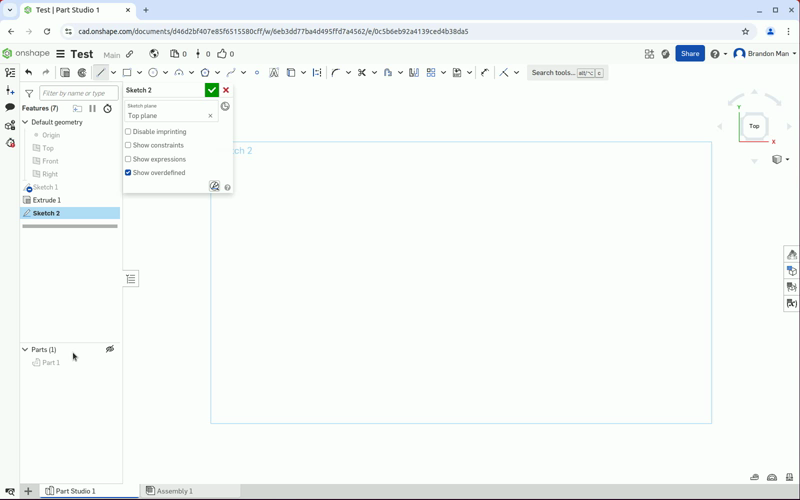
key_down(shift)
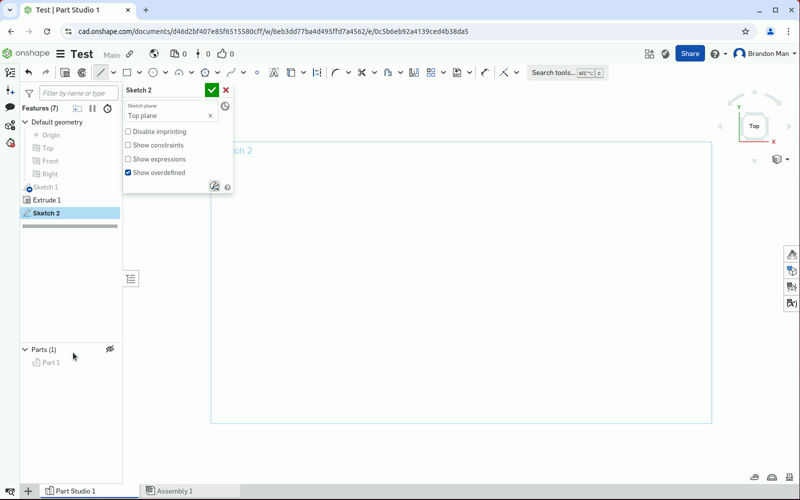
mouse_move(473, 295)
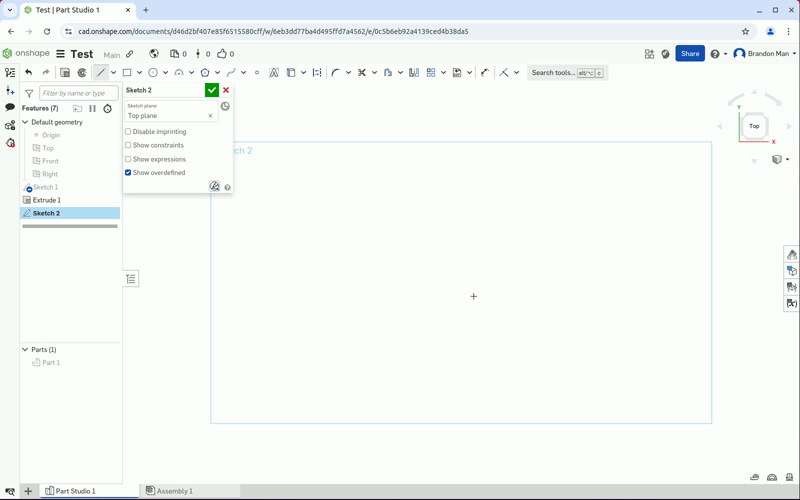
click(473, 295)
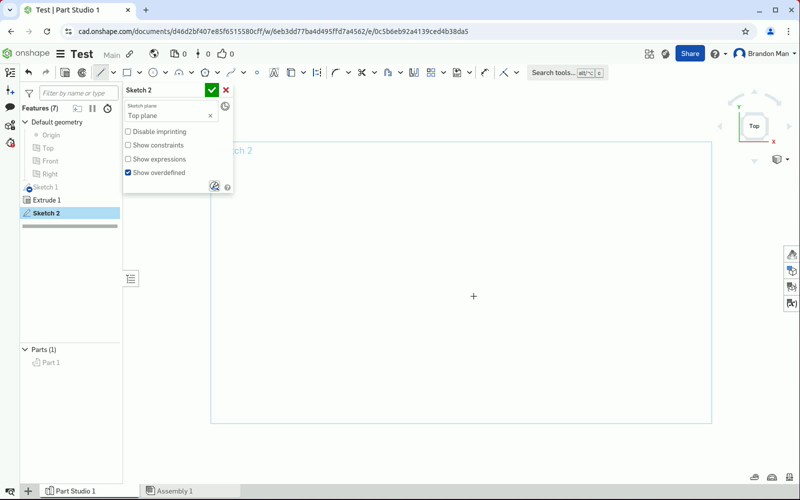
key_up(shift)
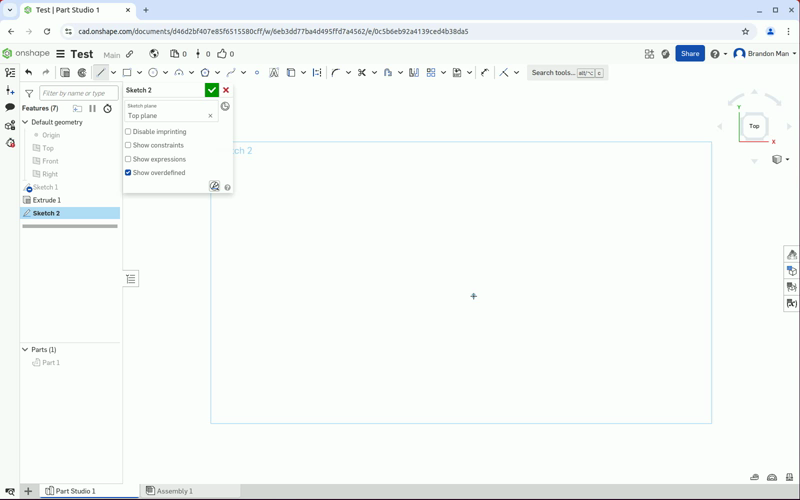
key_down(shift)
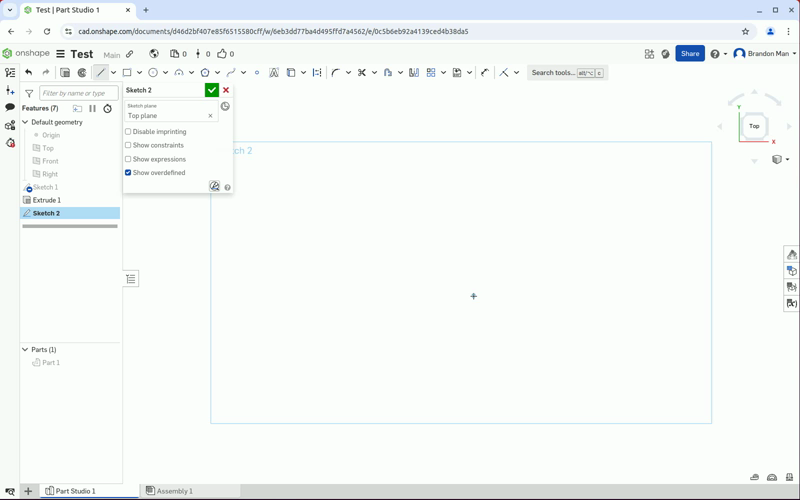
mouse_move(503, 295)
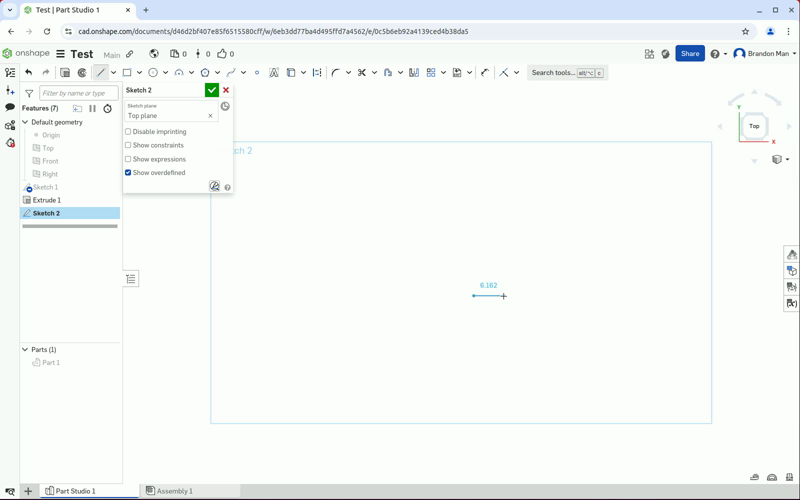
mouse_move(488, 295)
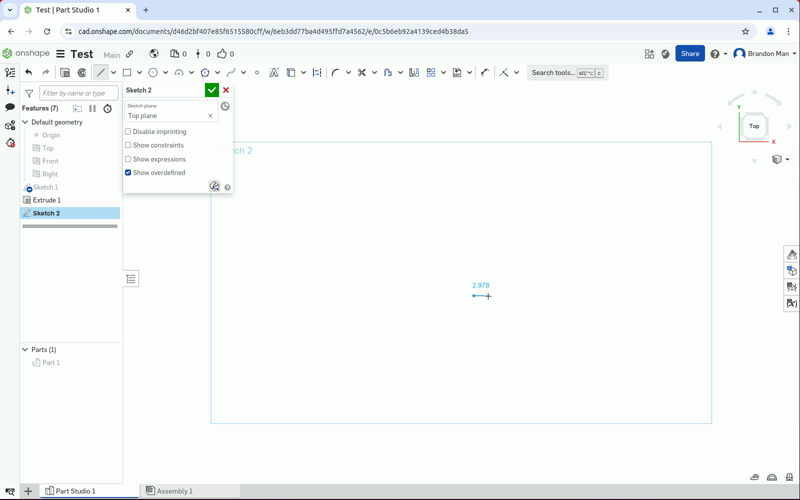
click(488, 295)
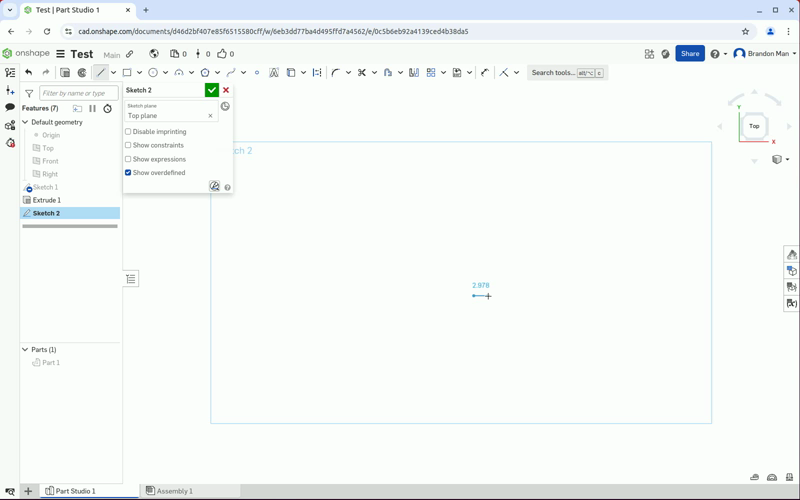
key_up(shift)
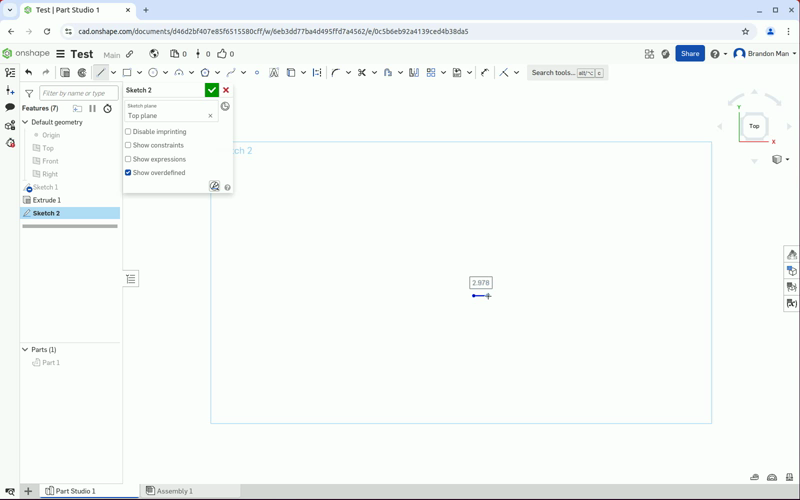
key_down(shift)
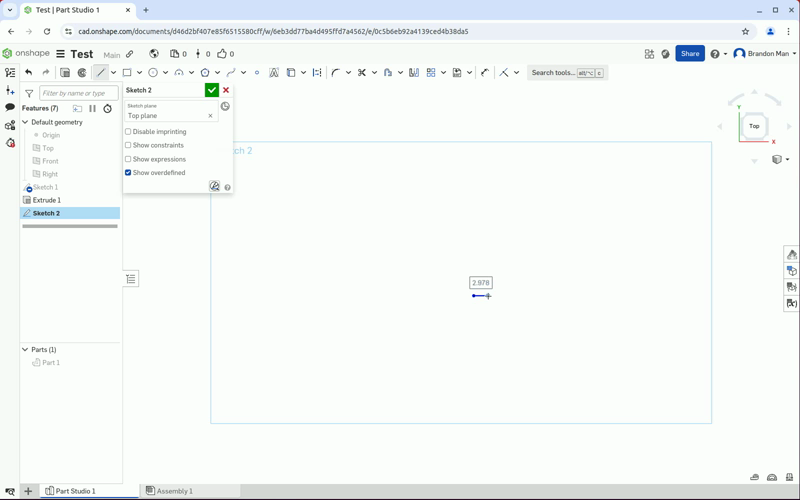
mouse_move(518, 295)
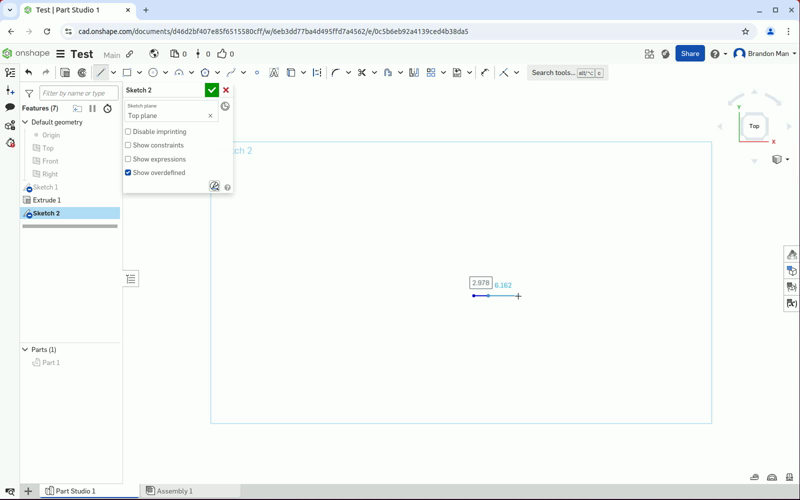
mouse_move(488, 264)
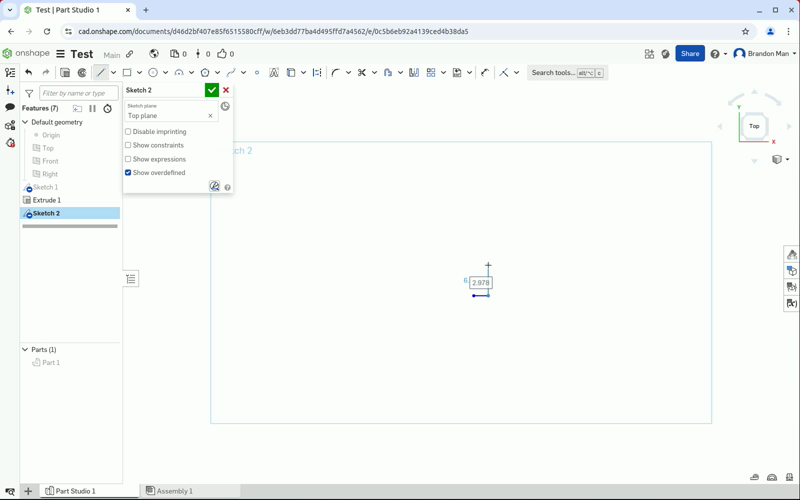
click(488, 264)
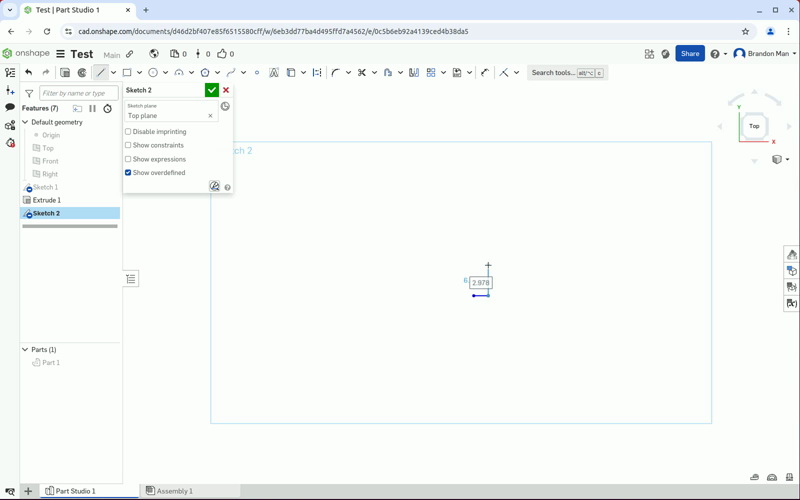
key_up(shift)
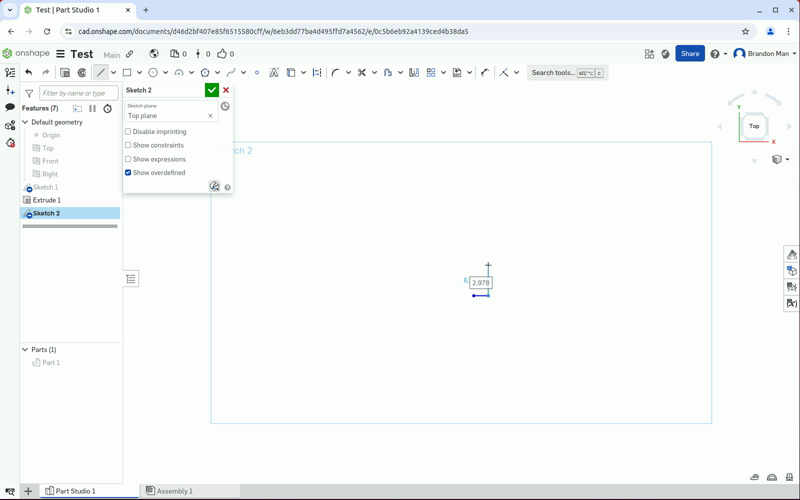
key_down(shift)
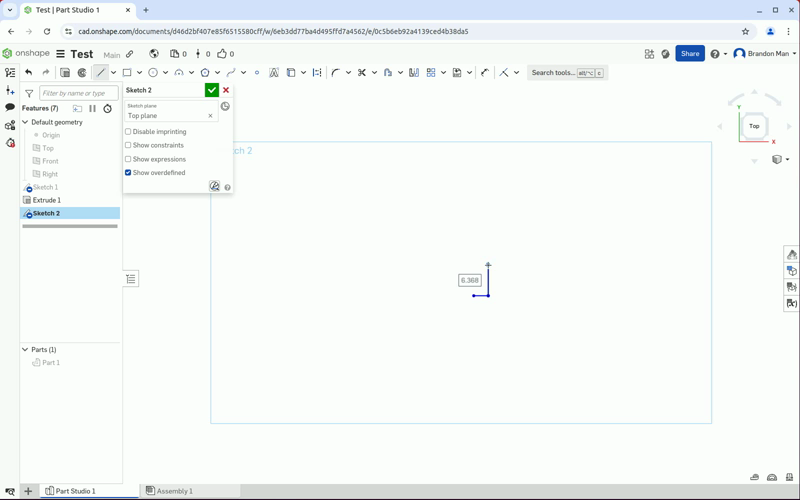
mouse_move(518, 264)
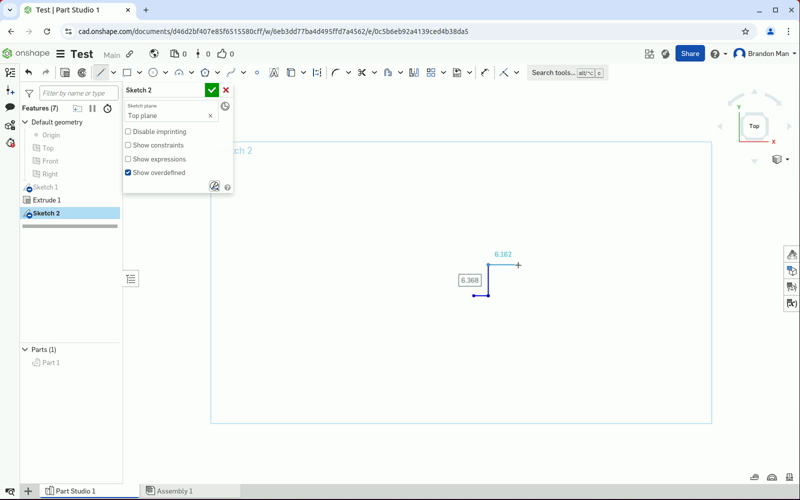
mouse_move(473, 264)
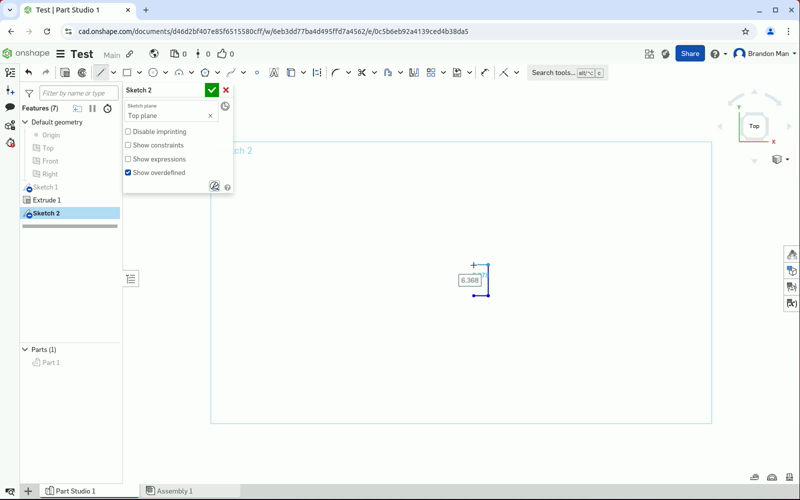
click(473, 264)
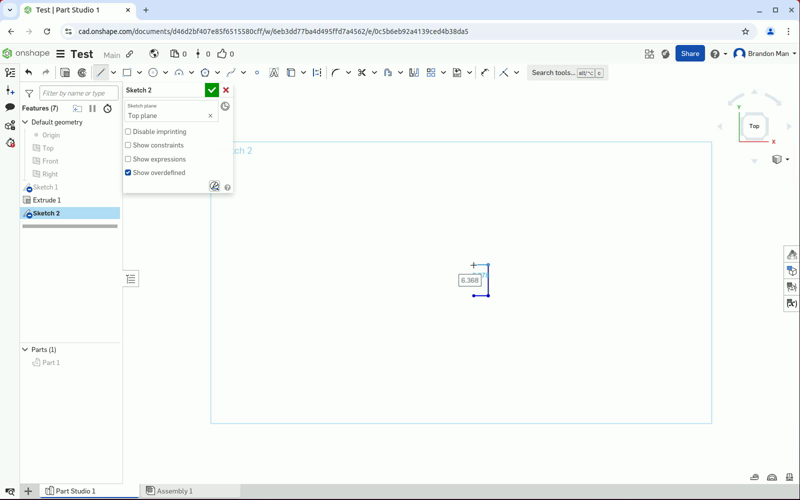
key_up(shift)
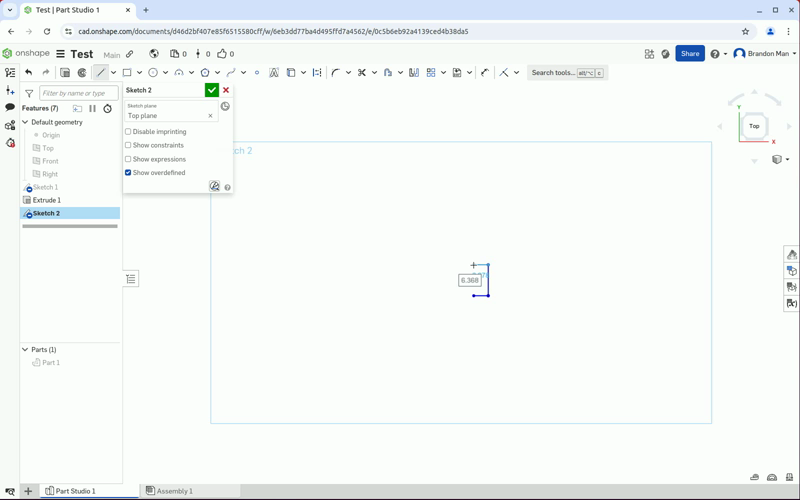
mouse_move(503, 264)
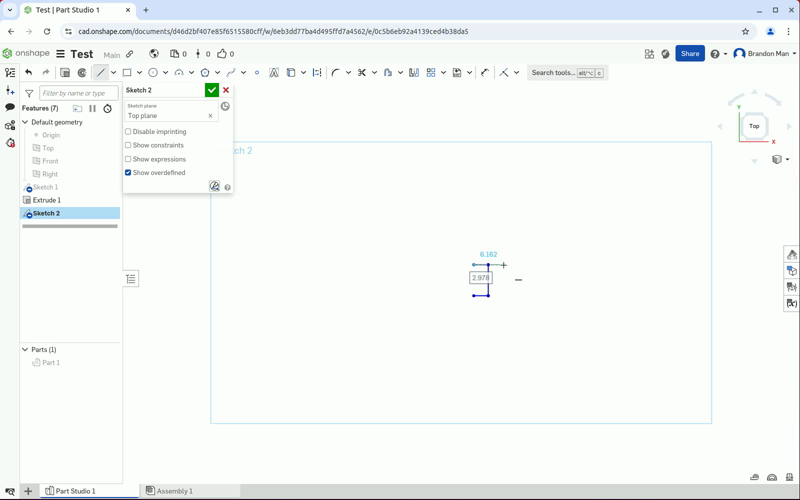
key_down(shift)
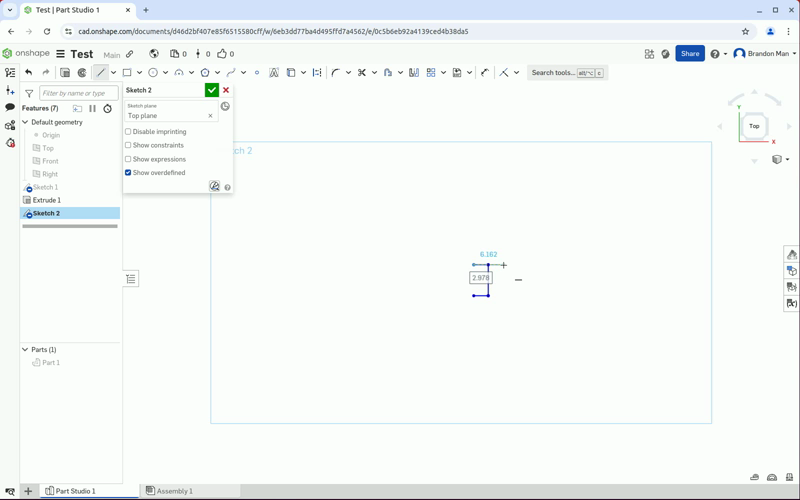
mouse_move(473, 295)
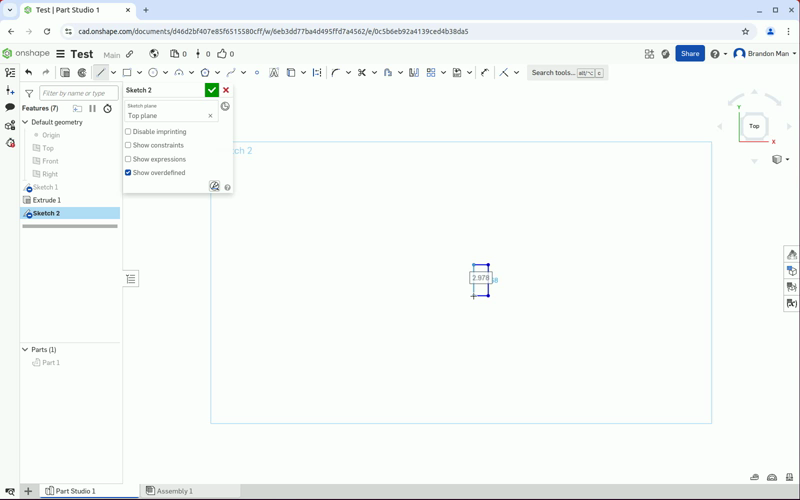
key_up(shift)
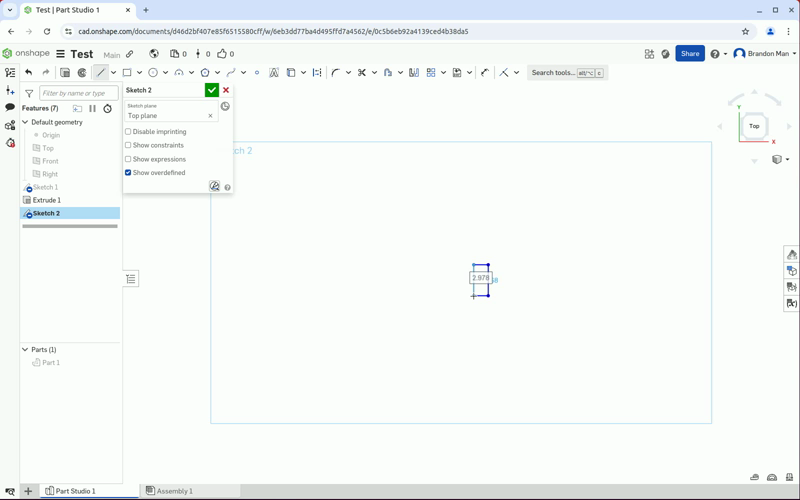
click(473, 295)
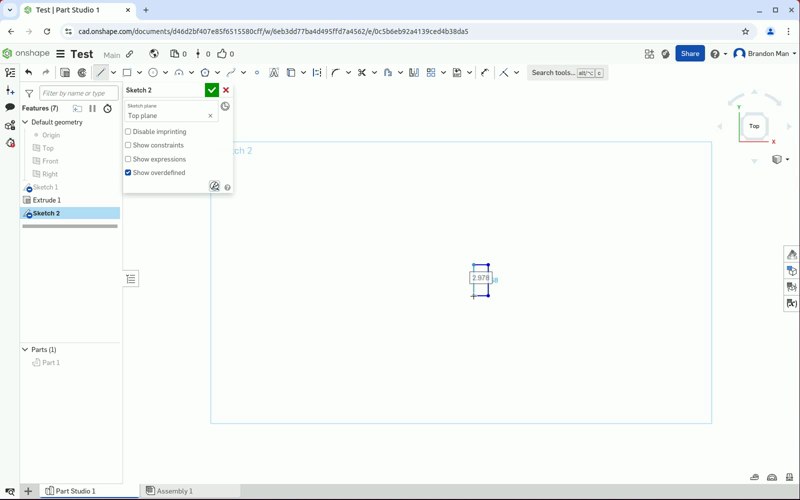
key(esc)
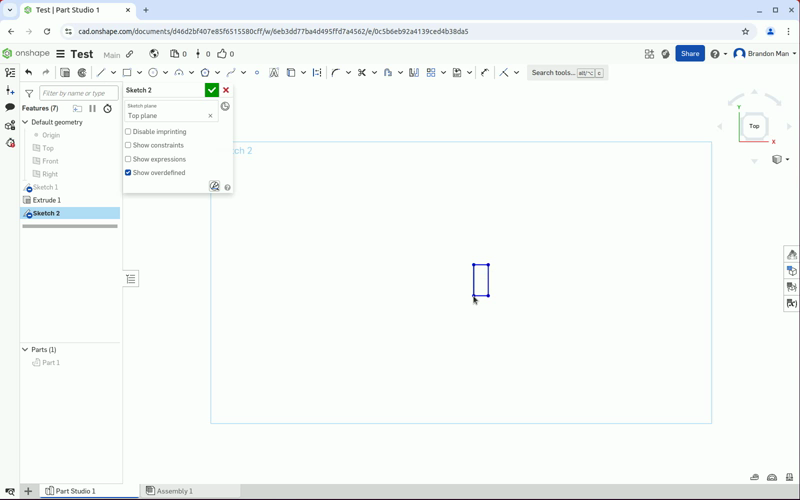
mouse_move(481, 281)
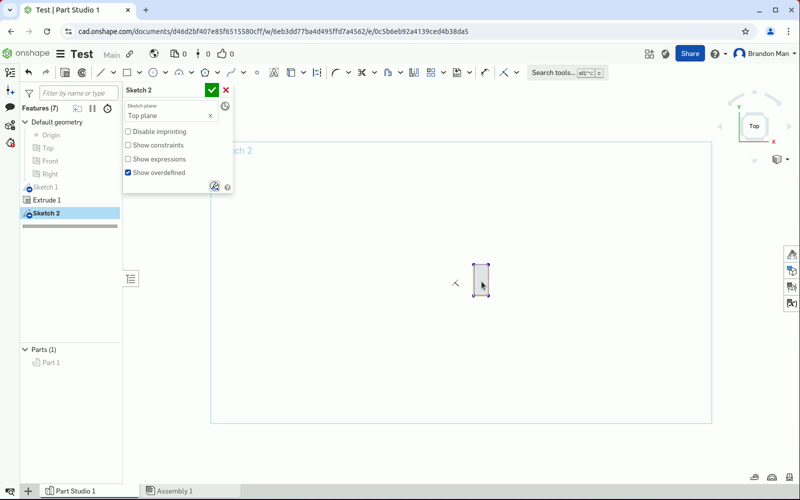
scroll(6)
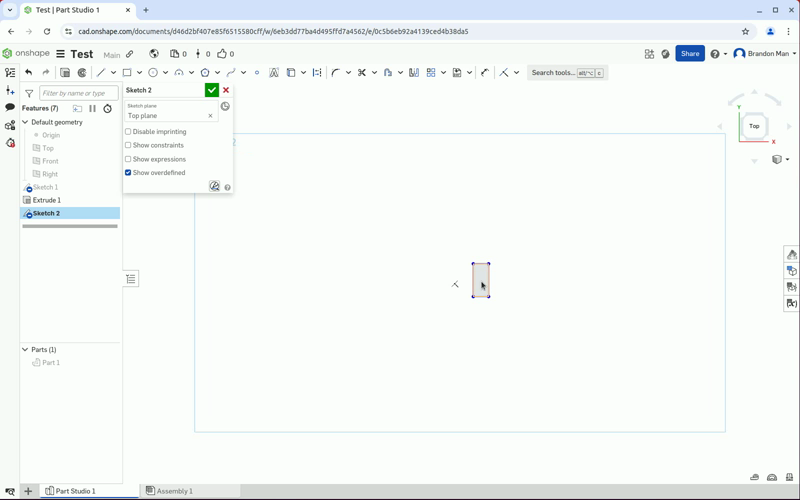
scroll(6)
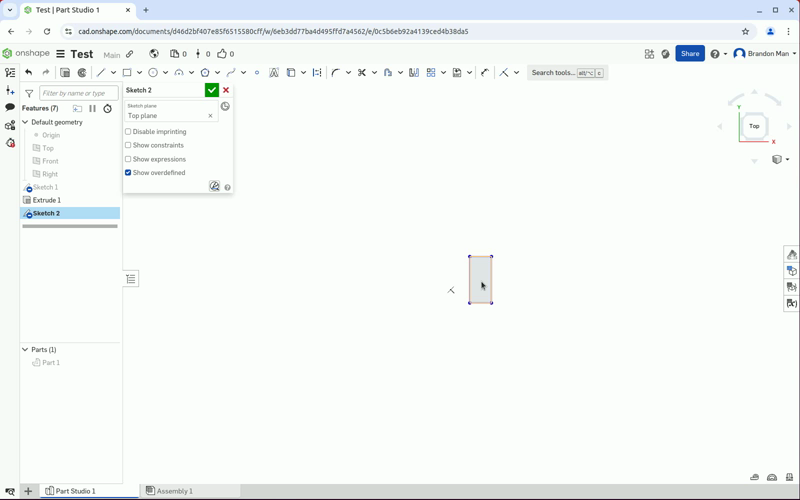
scroll(6)
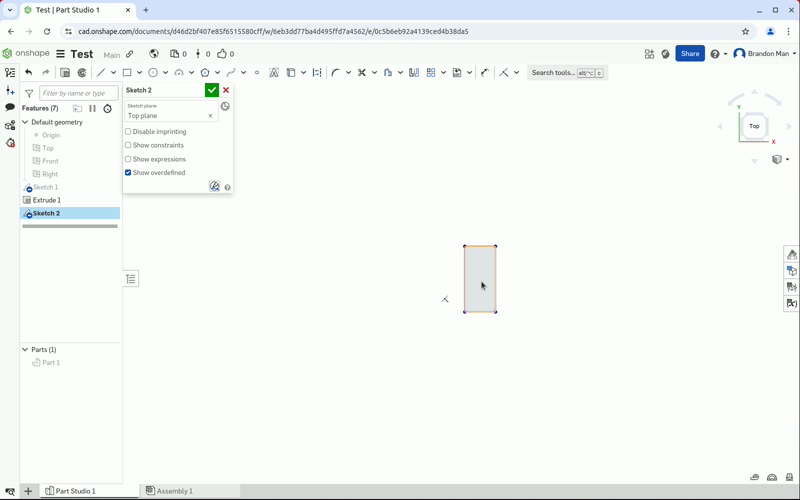
scroll(6)
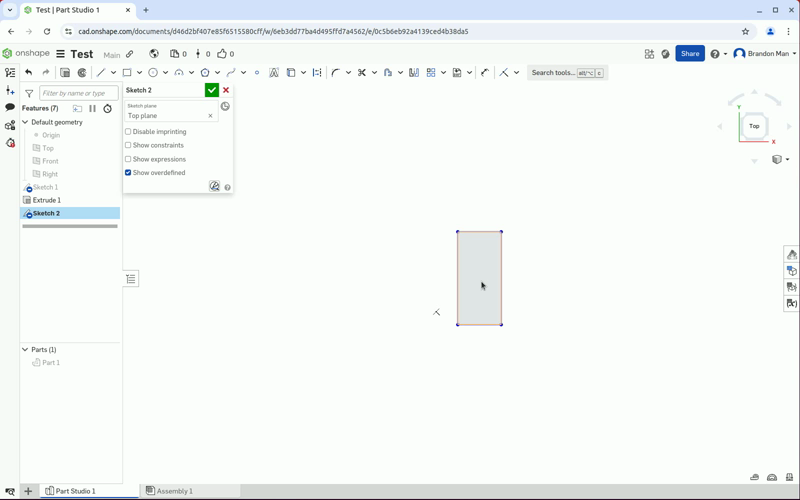
scroll(6)
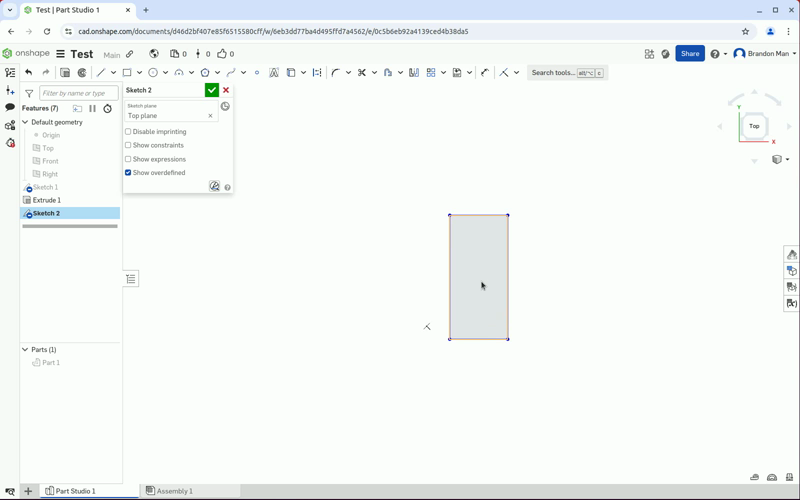
scroll(6)
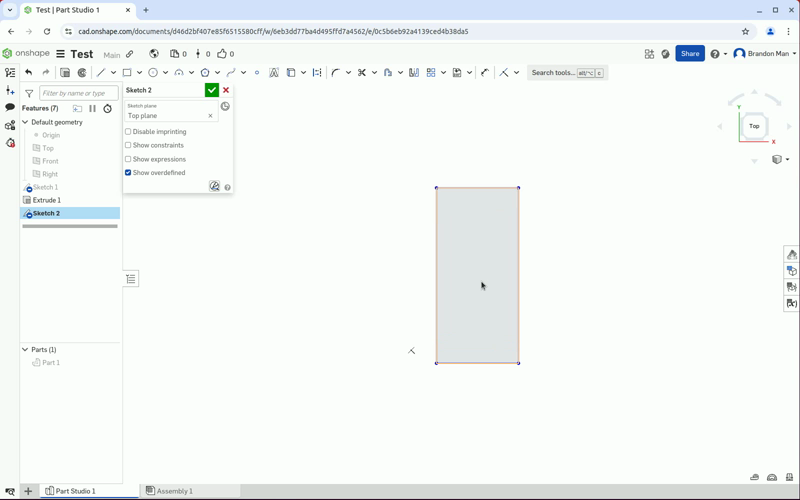
scroll(6)
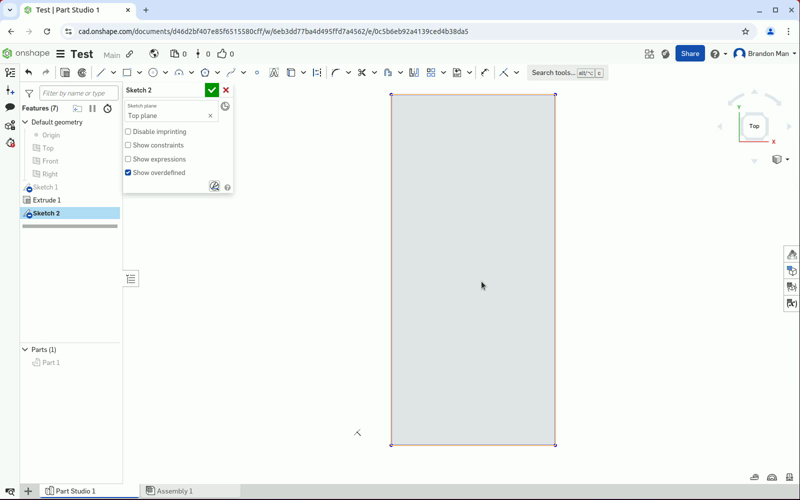
click(481, 281)
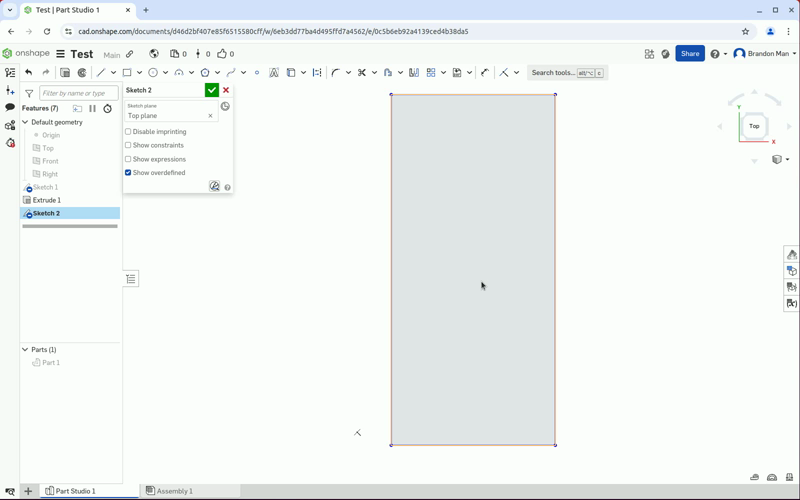
scroll(-6)
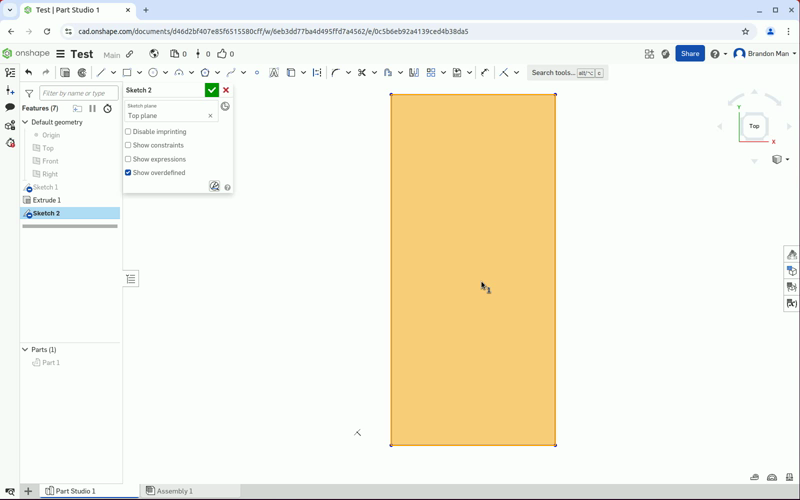
scroll(-6)
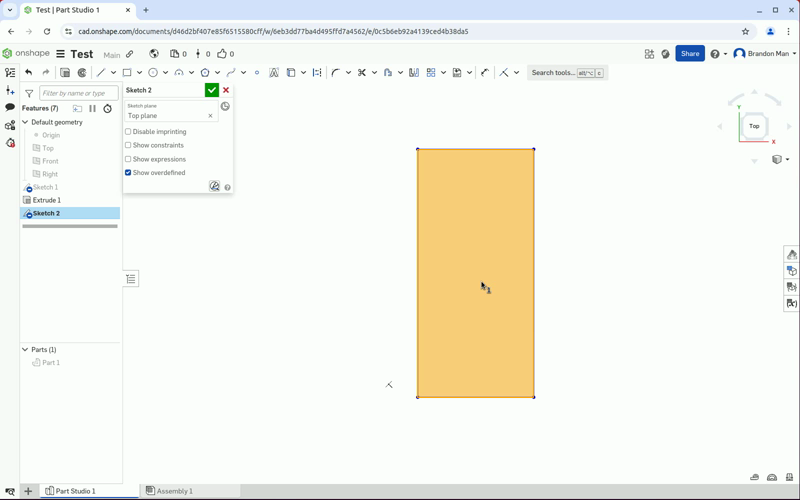
scroll(-6)
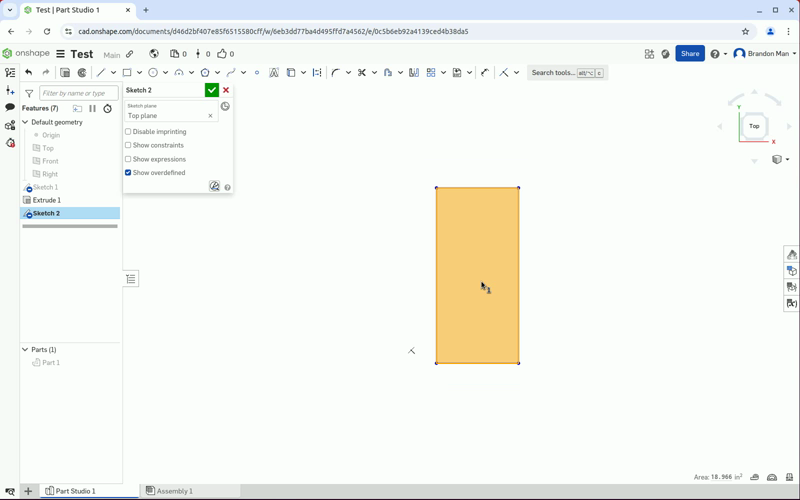
scroll(-6)
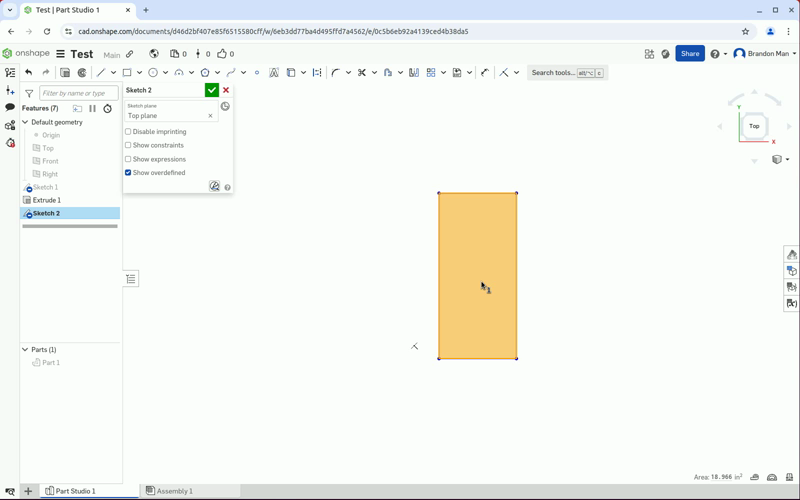
scroll(-6)
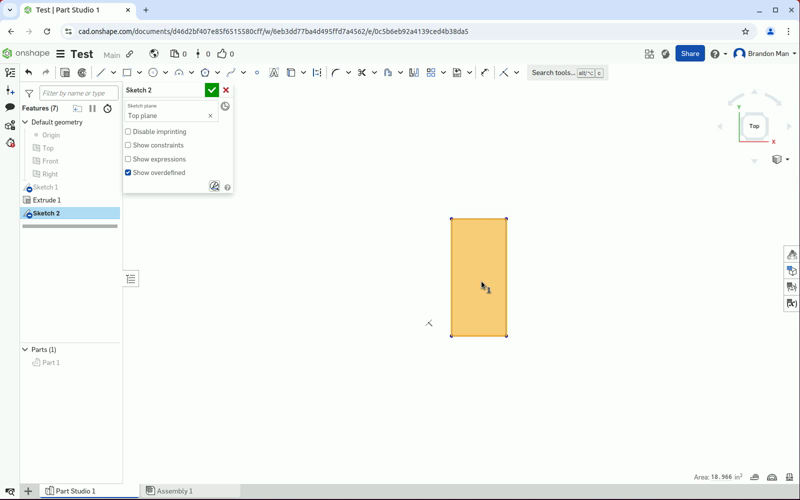
scroll(-6)
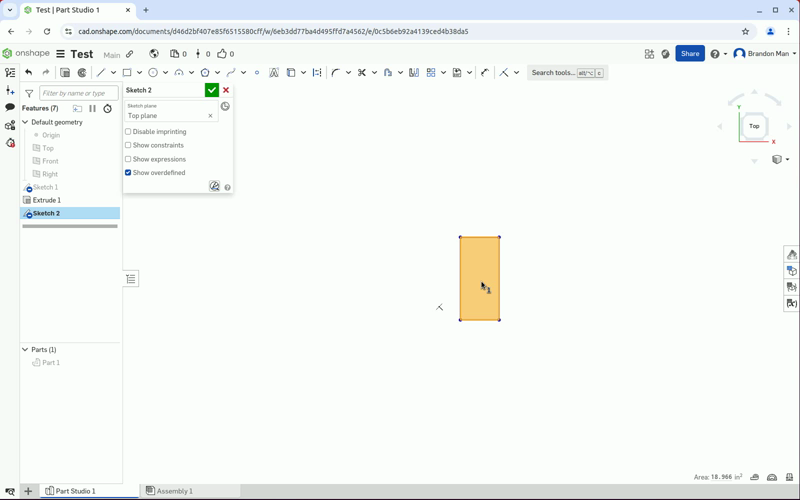
scroll(-6)
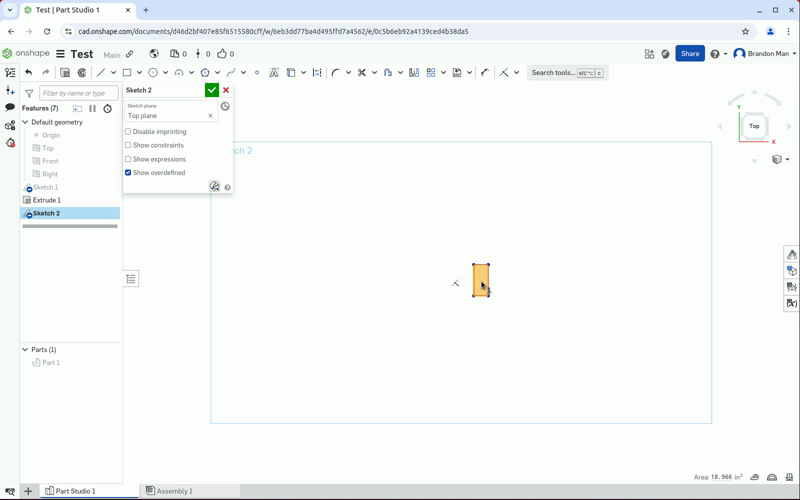
mouse_move(73, 352)
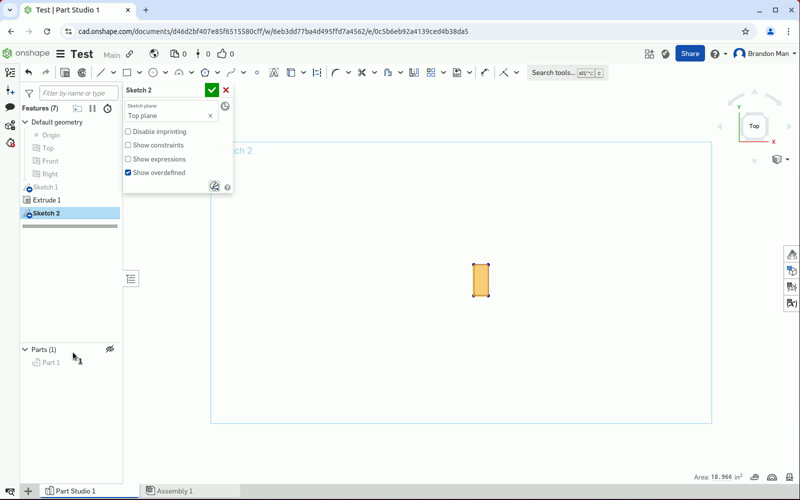
key(shift+y)
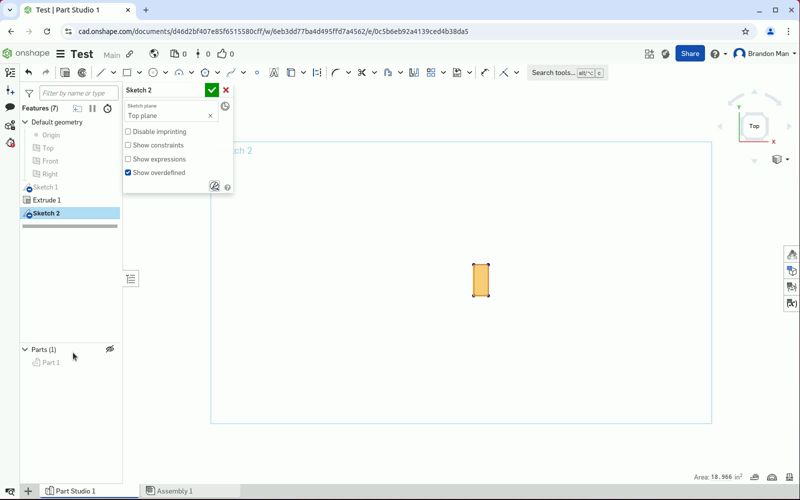
key(shift+e)
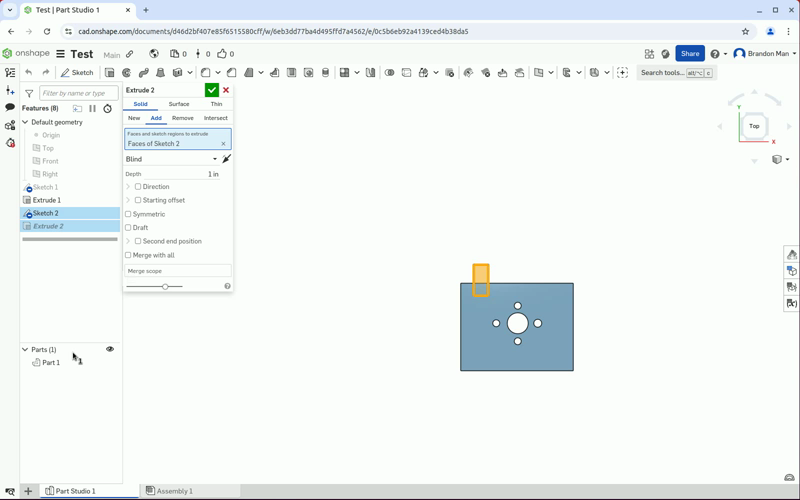
mouse_move(143, 106)
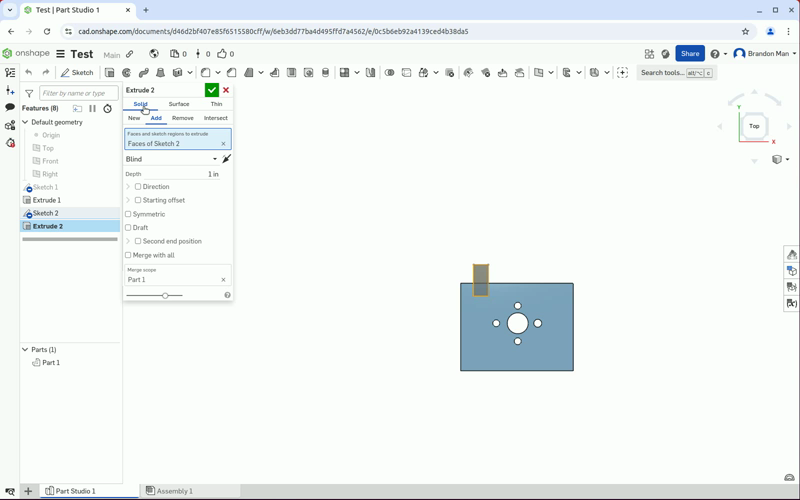
click(143, 106)
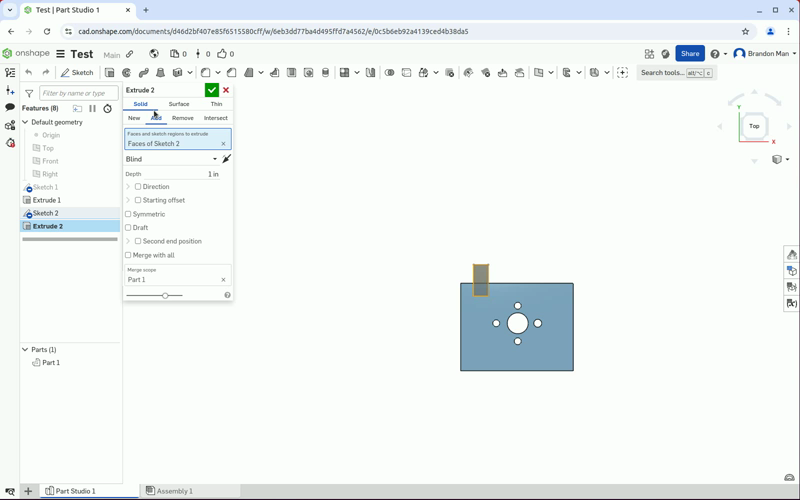
mouse_move(186, 120)
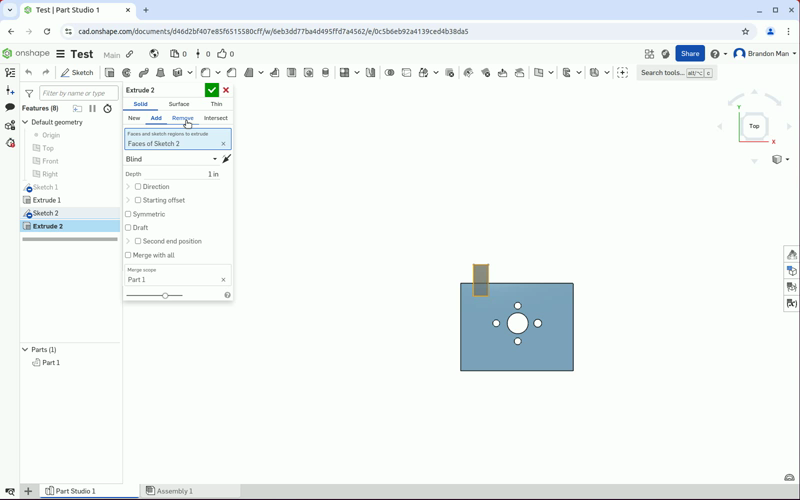
click(186, 120)
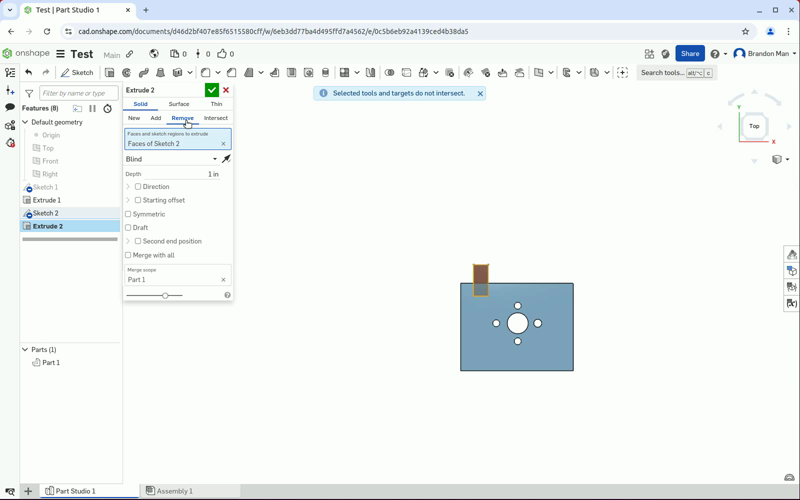
key(tab, 4)
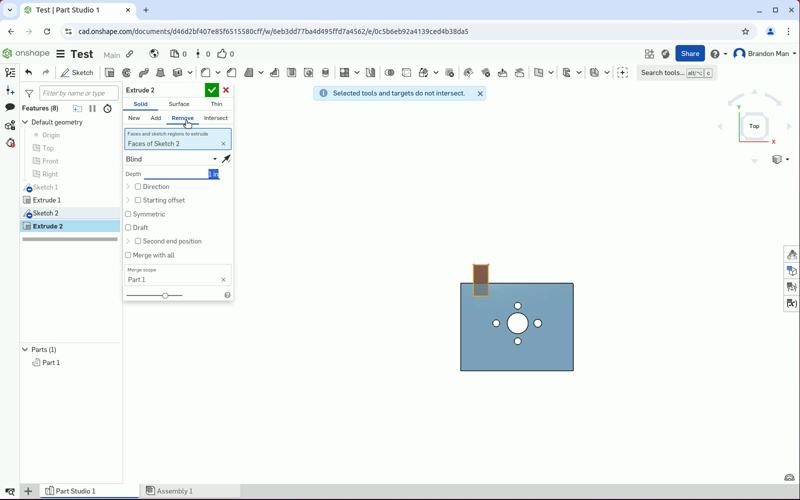
text(-18.294)
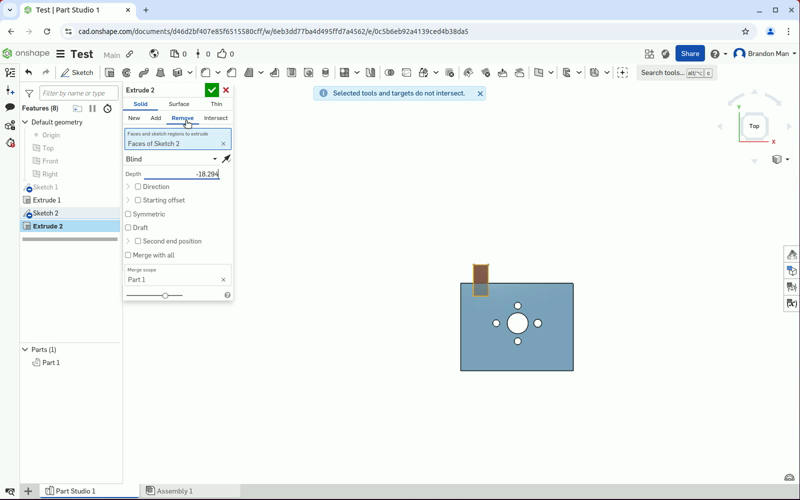
key(tab, 6)
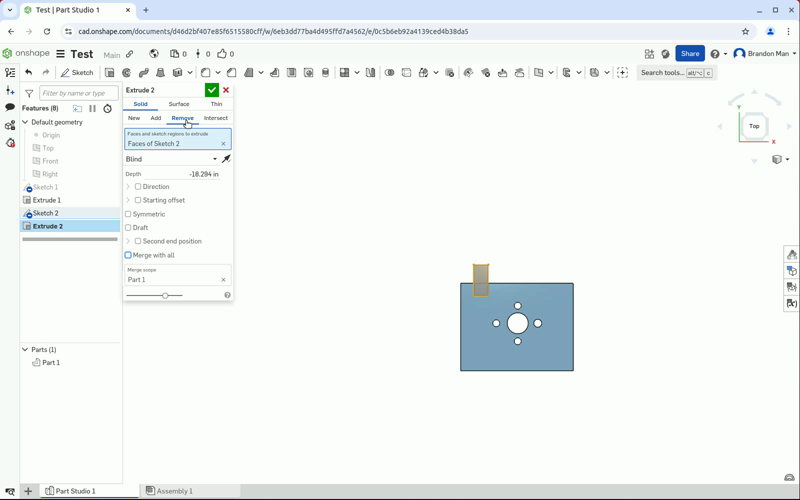
key(space)
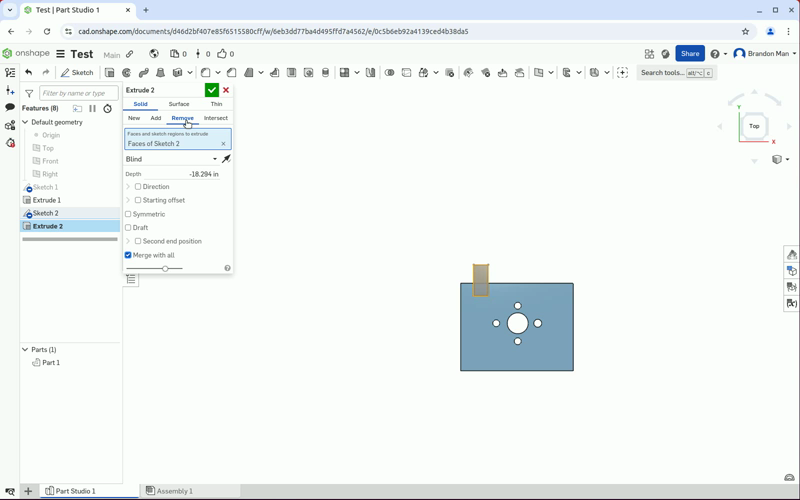
key(enter)
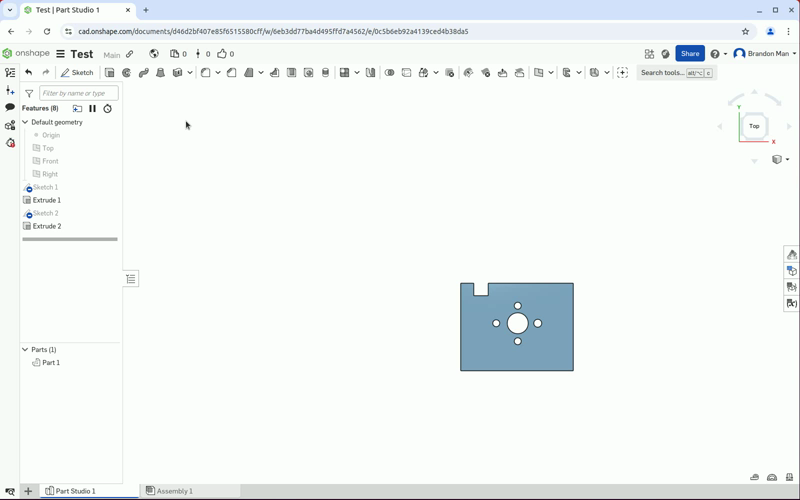
key(shift+h)
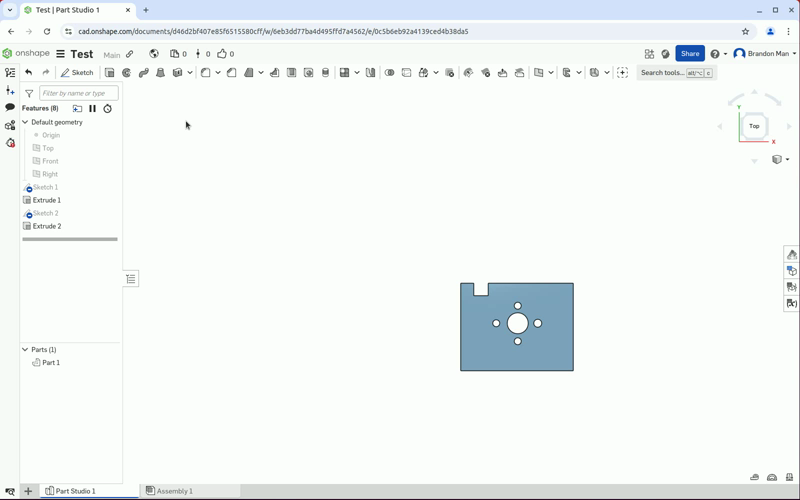
key(shift+h)
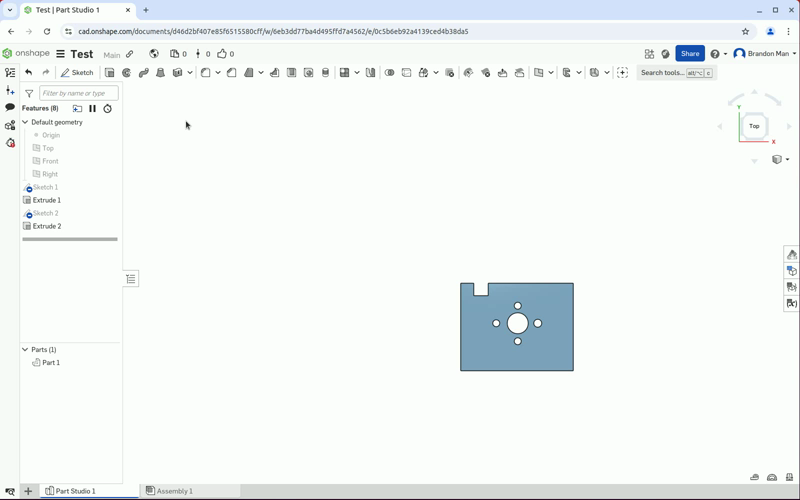
mouse_move(73, 189)
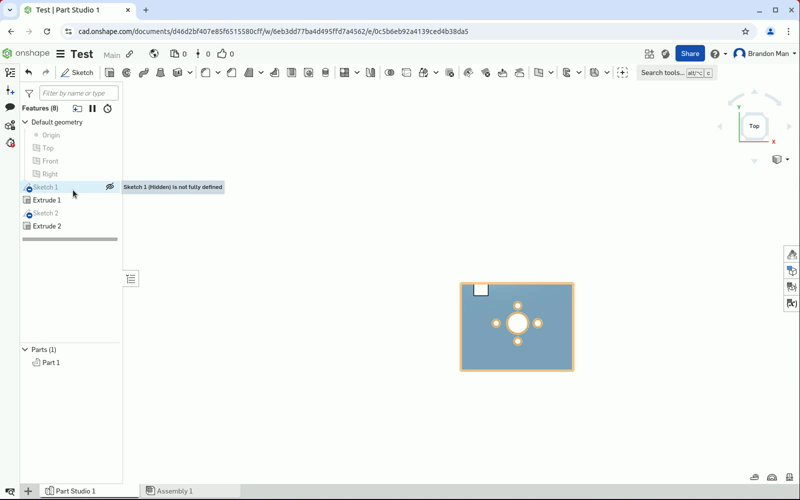
click(73, 189)
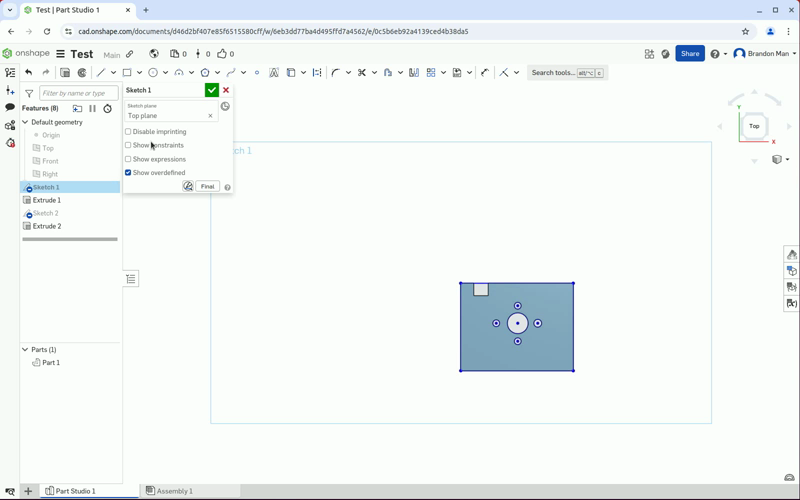
mouse_move(229, 92)
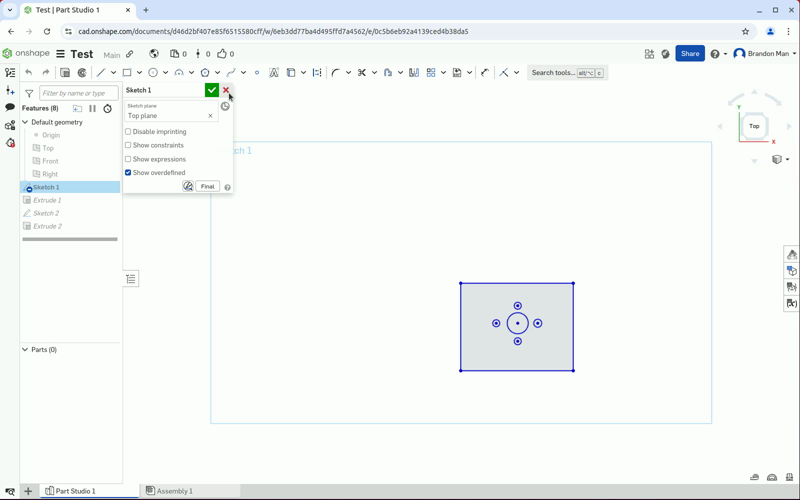
click(229, 92)
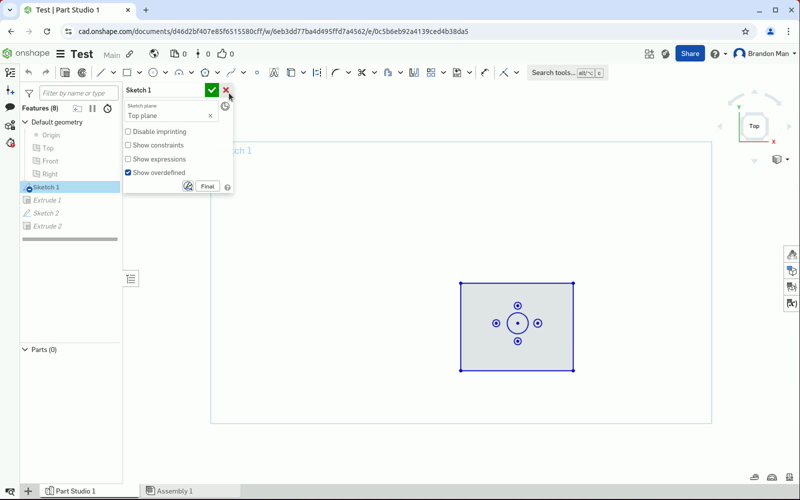
key(shift+s)
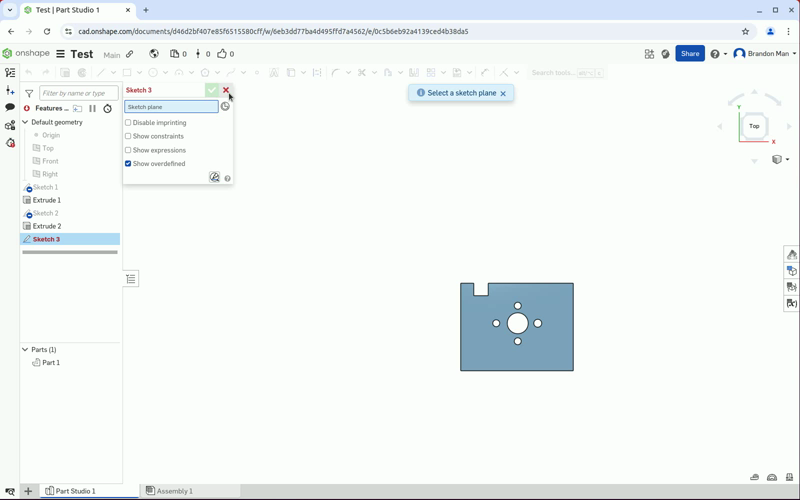
mouse_move(73, 150)
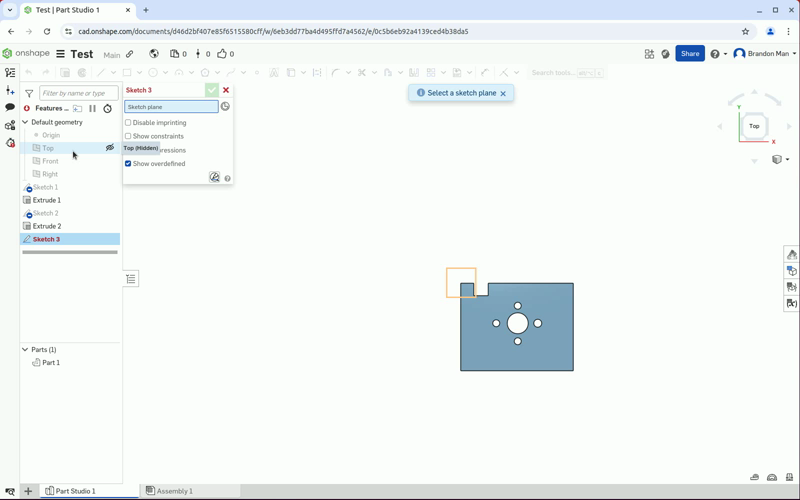
click(73, 150)
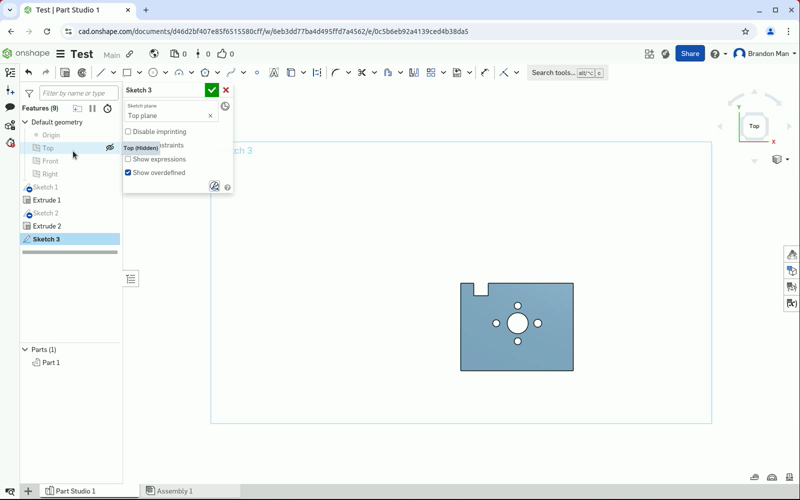
mouse_move(73, 352)
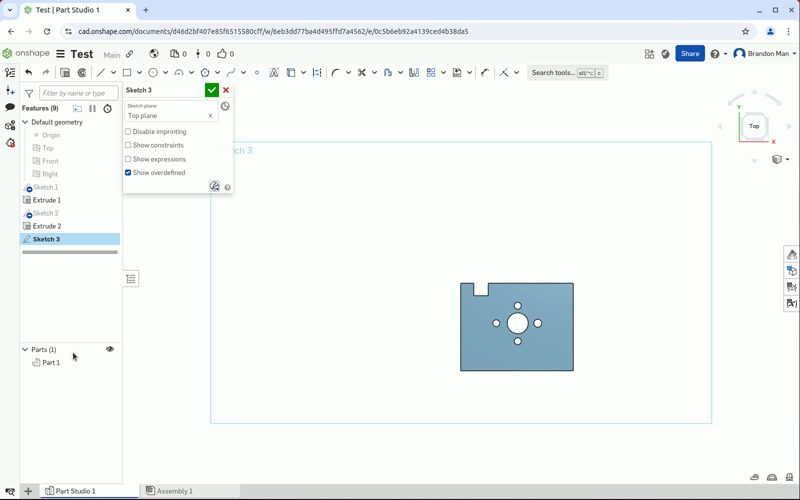
key(y)
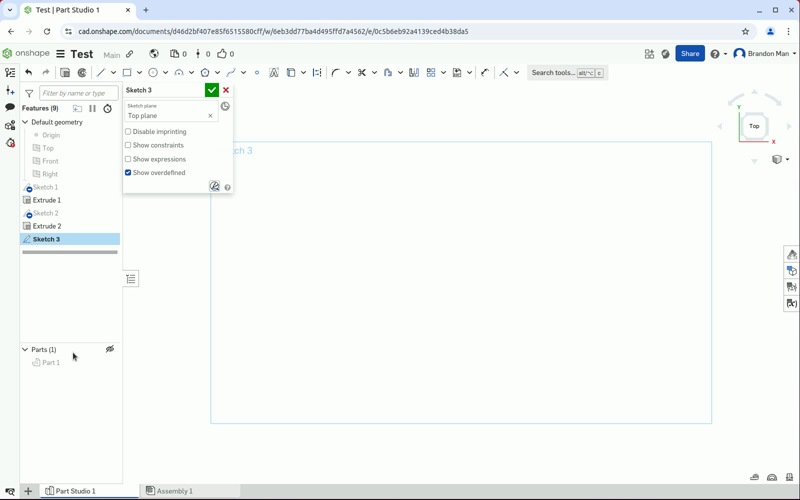
key(l)
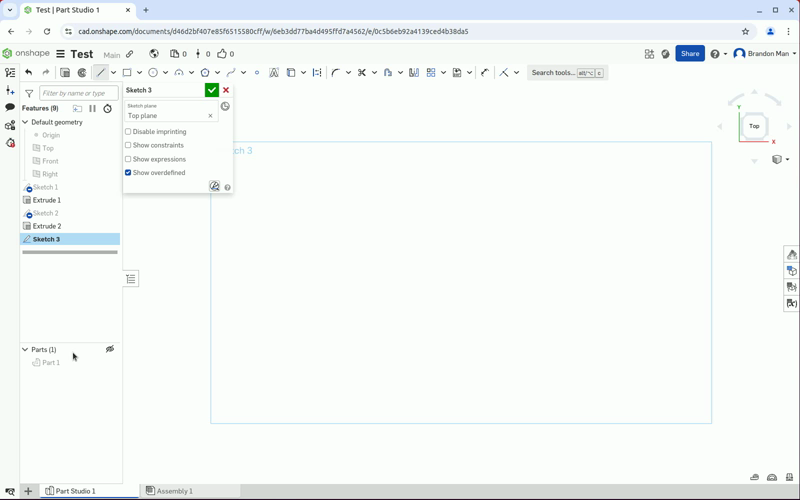
key_down(shift)
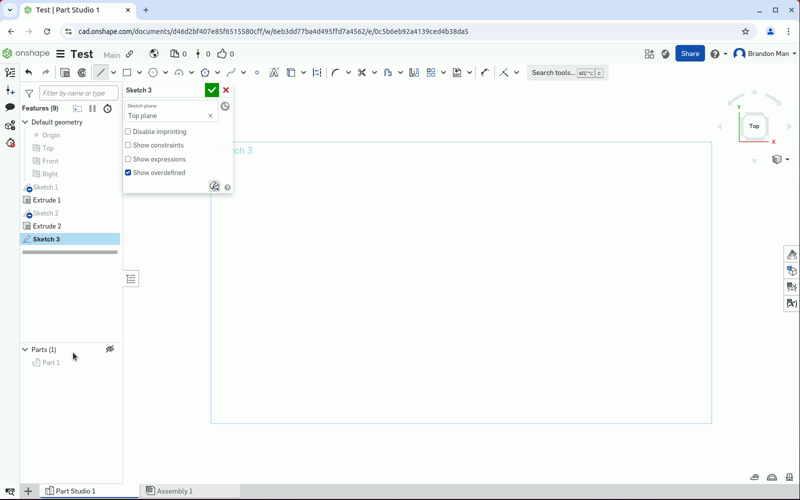
mouse_move(541, 360)
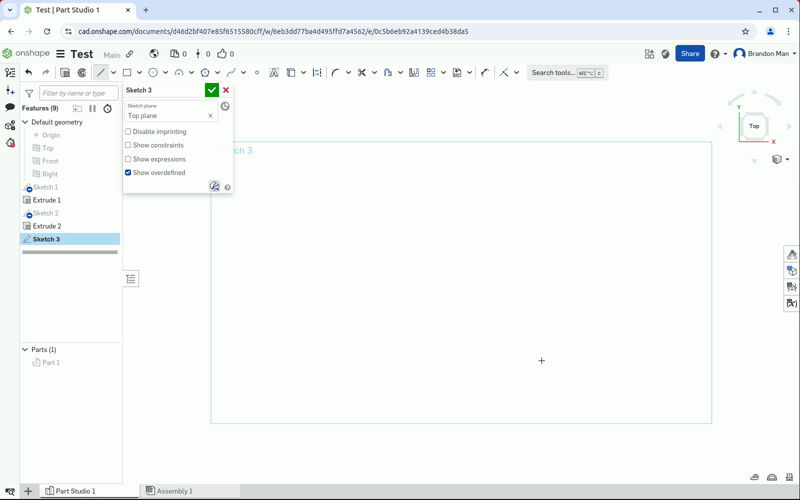
click(541, 360)
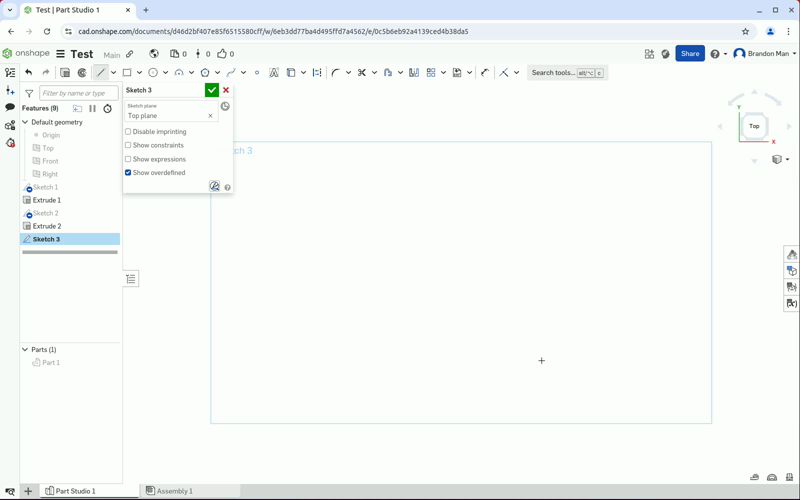
key_up(shift)
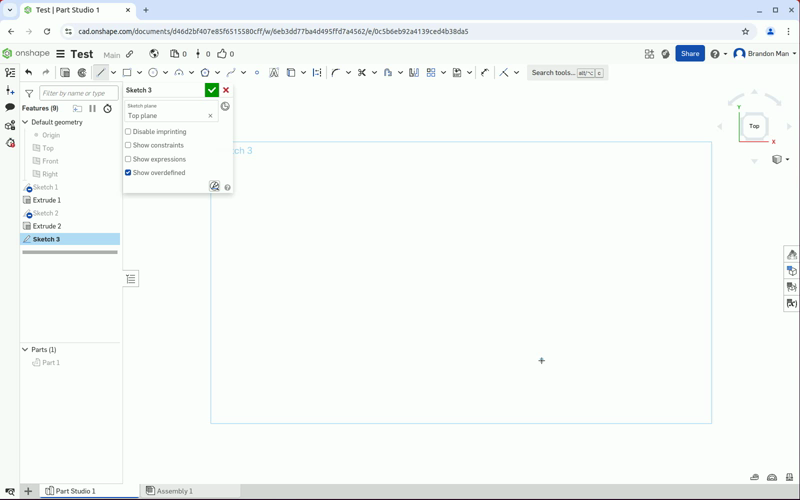
key_down(shift)
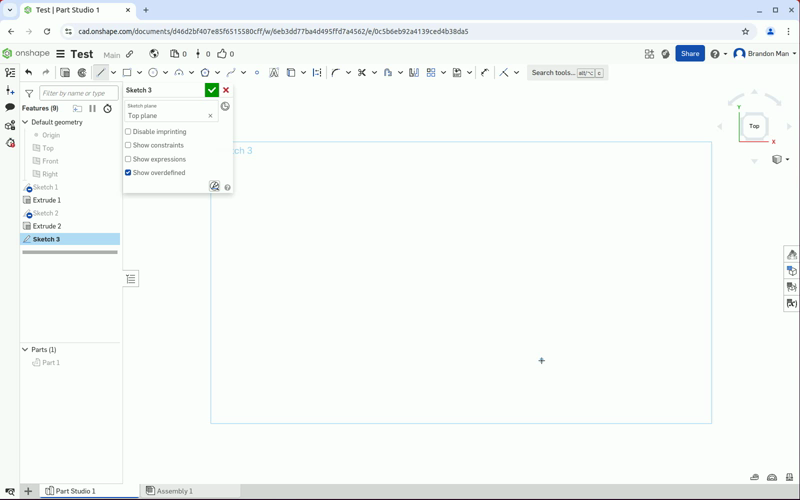
mouse_move(571, 360)
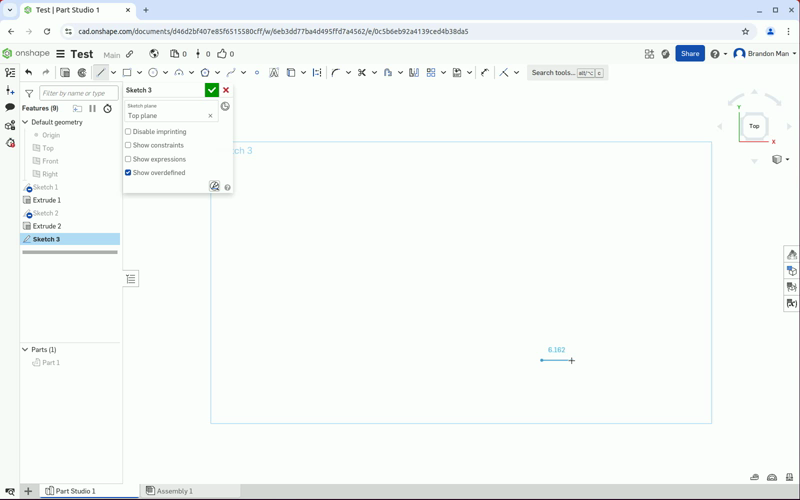
mouse_move(563, 360)
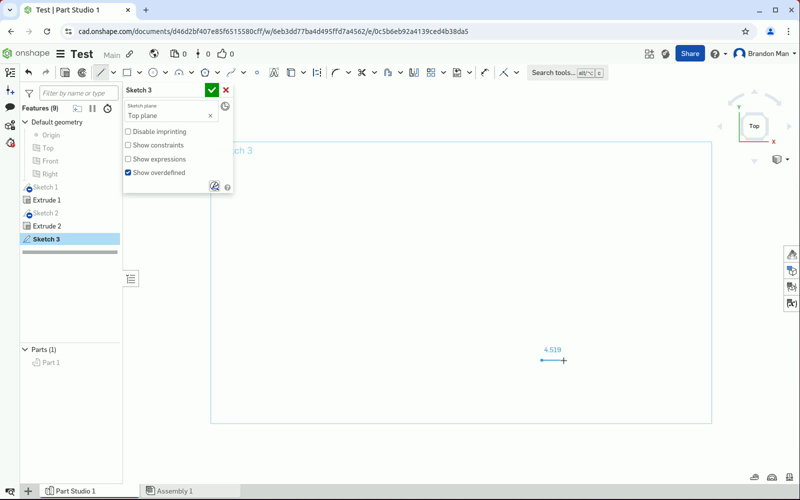
click(563, 360)
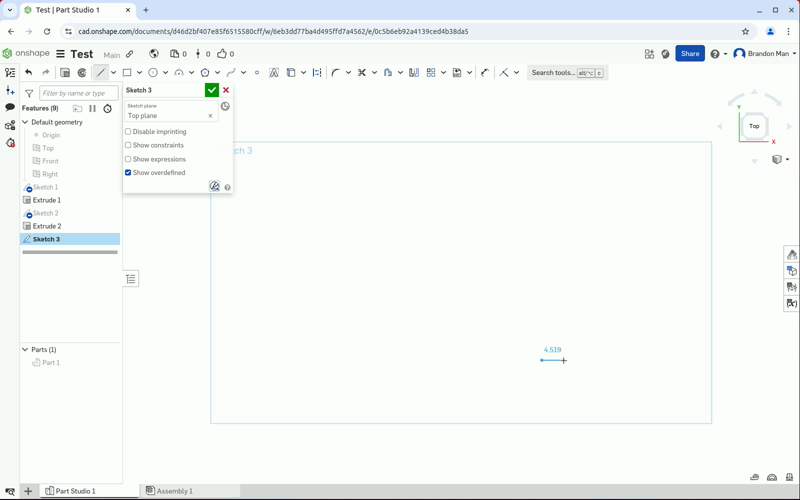
key_up(shift)
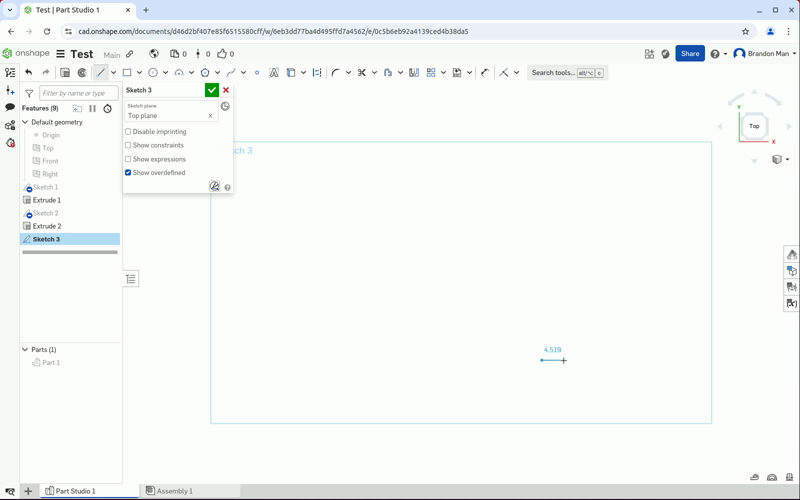
key_down(shift)
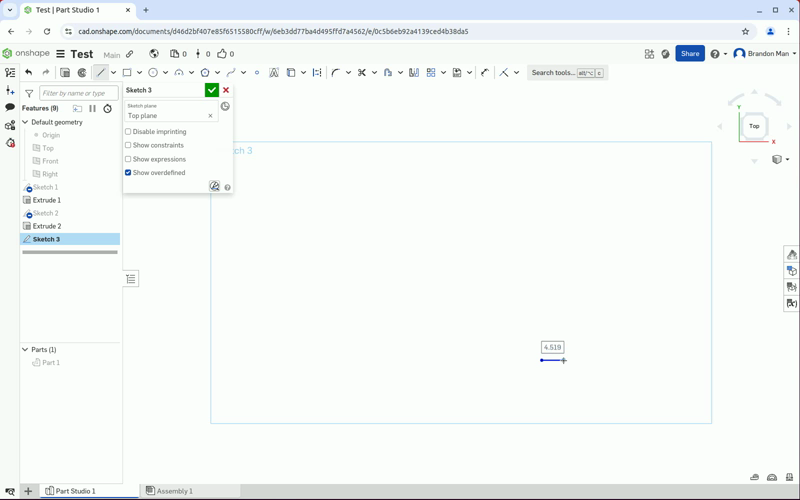
mouse_move(589, 360)
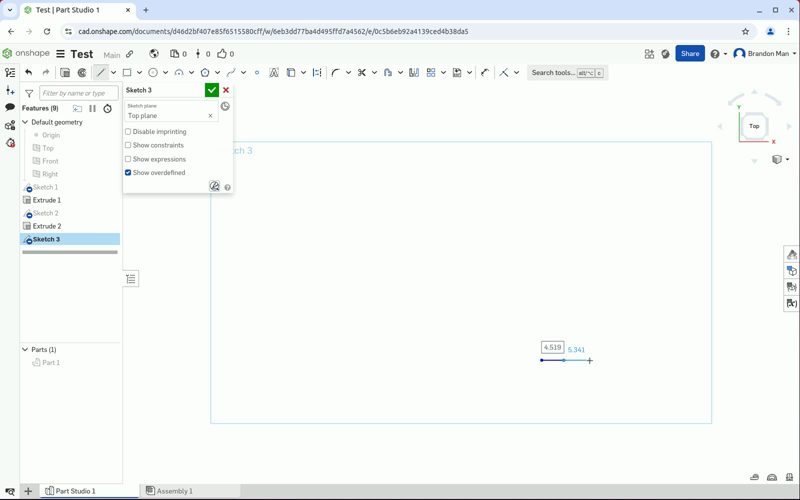
mouse_move(563, 341)
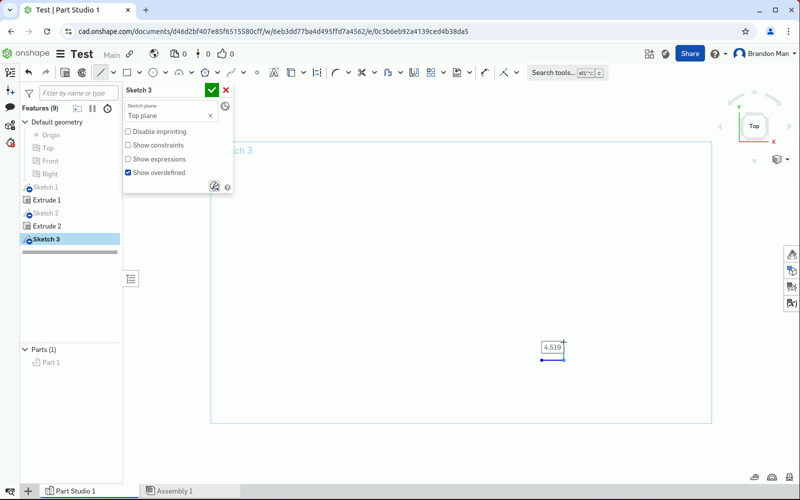
click(563, 341)
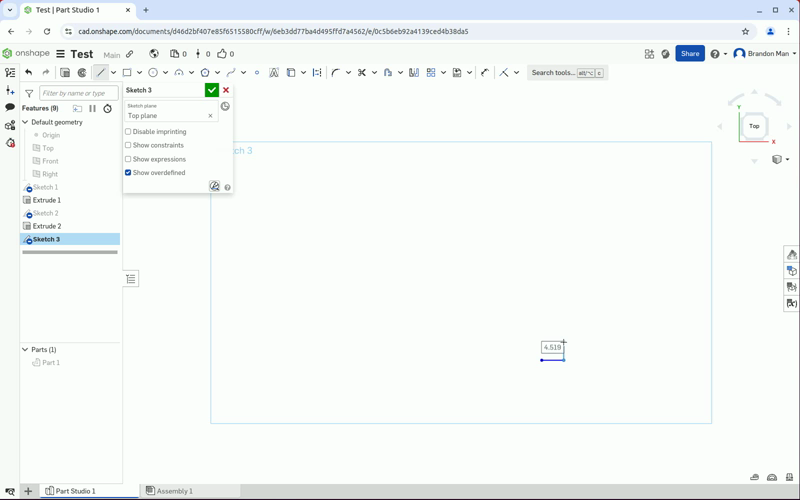
key_up(shift)
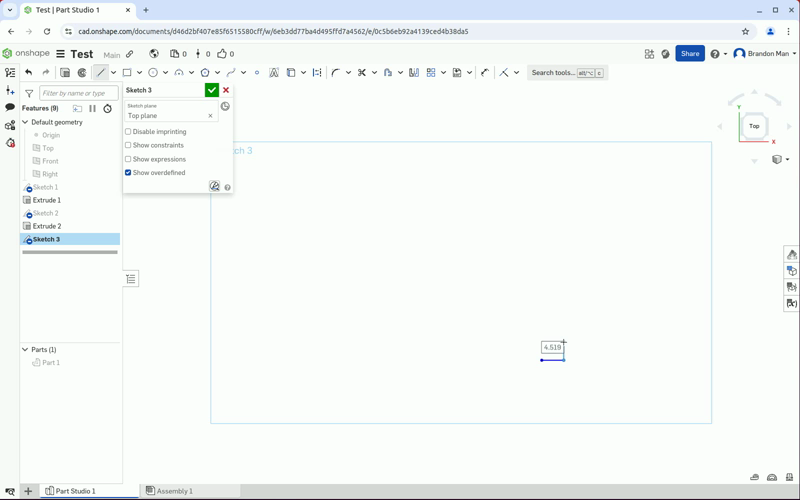
key_down(shift)
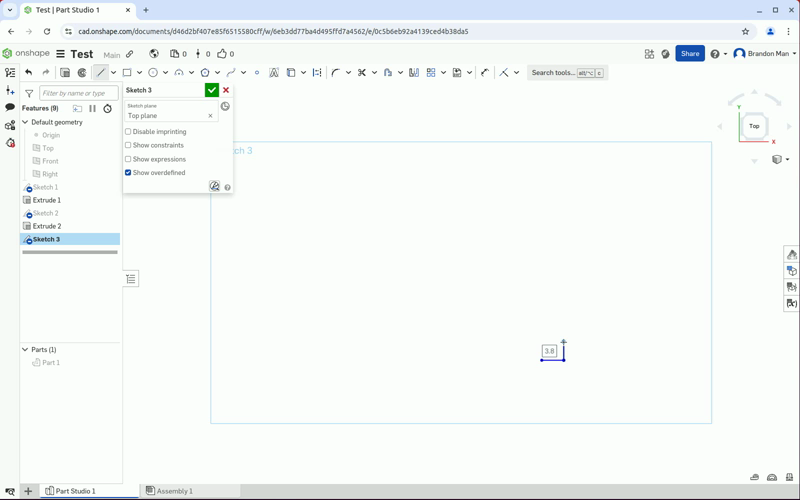
mouse_move(589, 341)
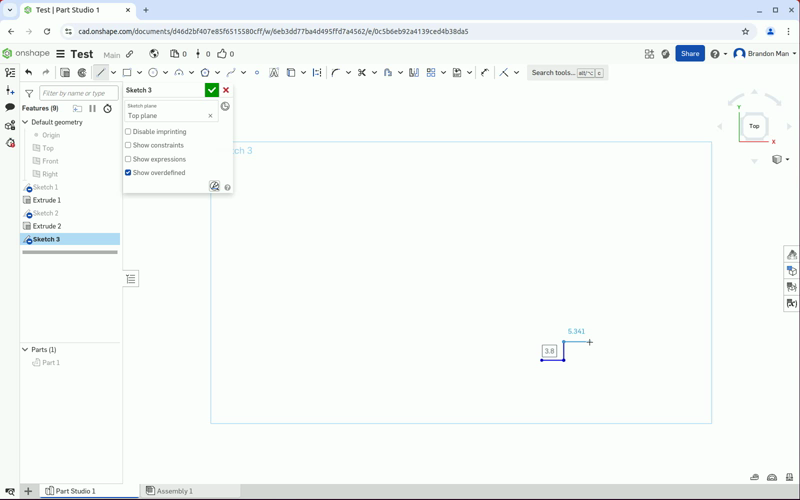
mouse_move(541, 341)
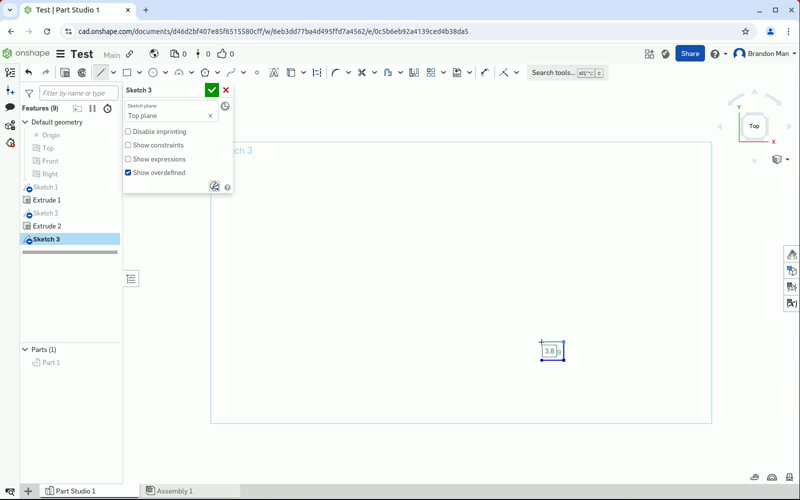
click(541, 341)
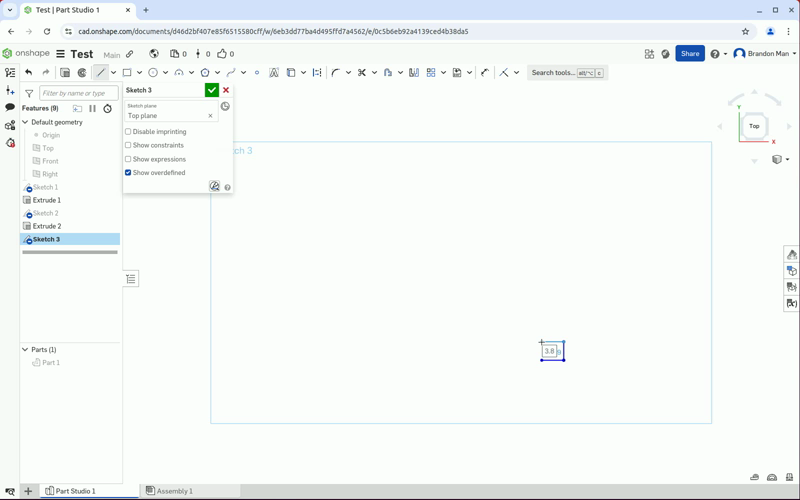
key_up(shift)
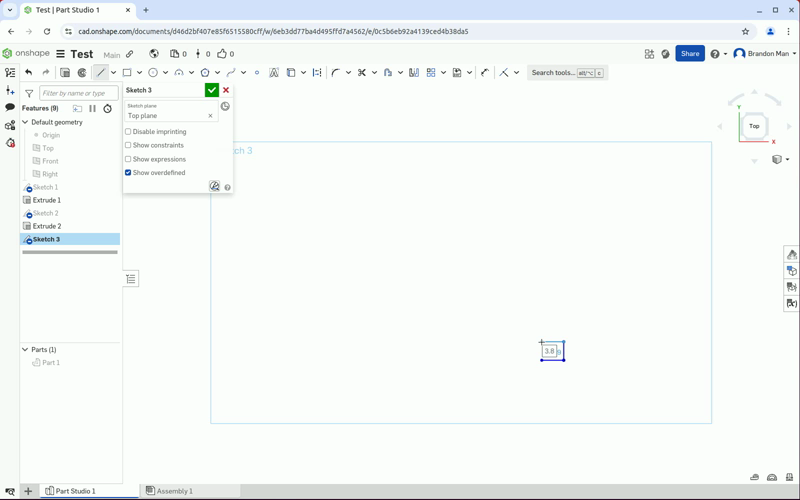
mouse_move(571, 341)
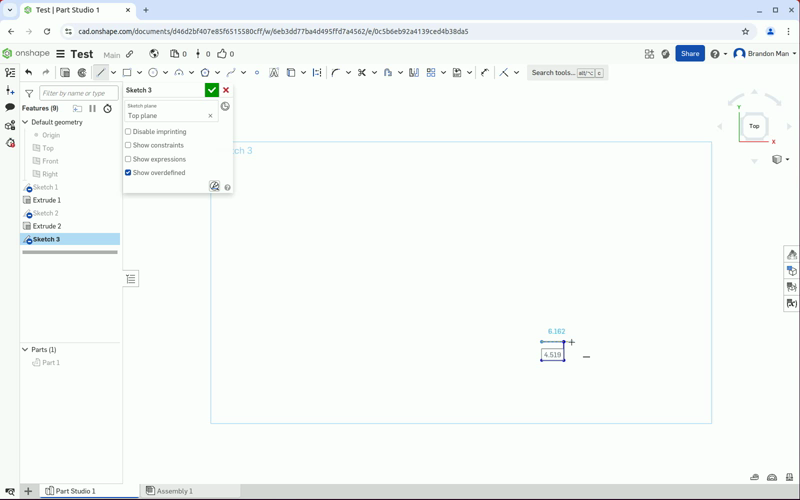
key_down(shift)
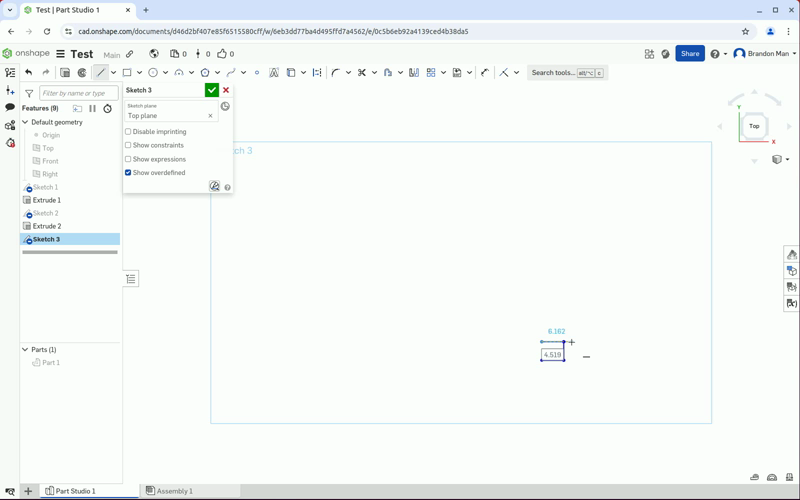
mouse_move(541, 360)
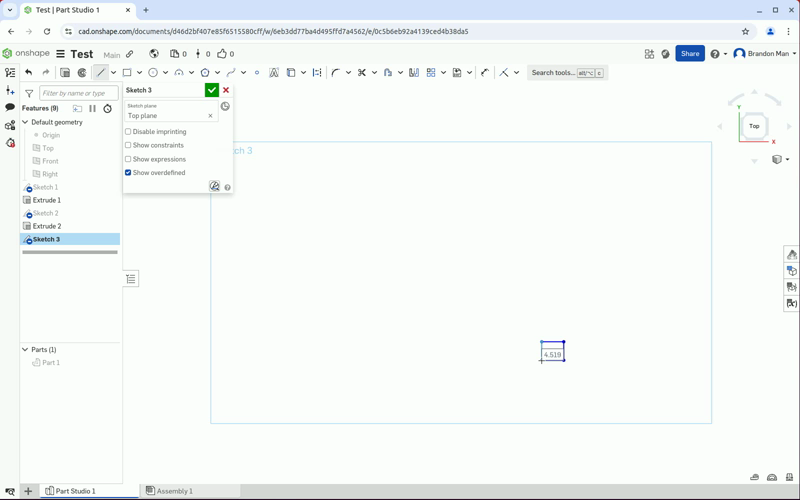
key_up(shift)
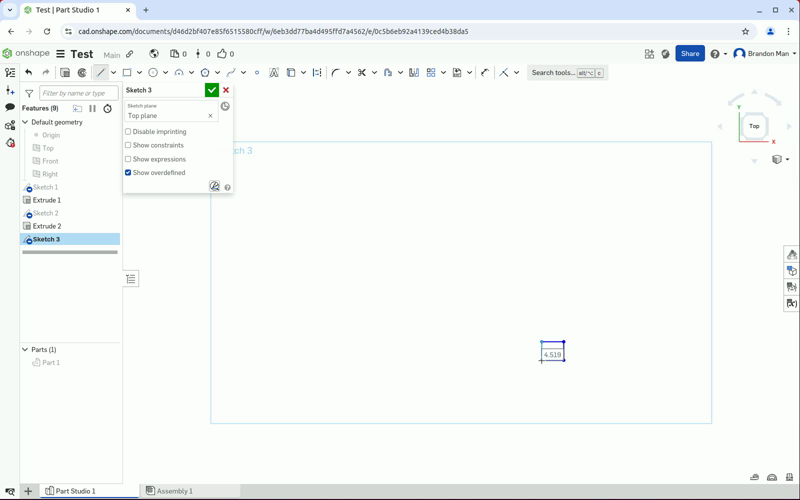
click(541, 360)
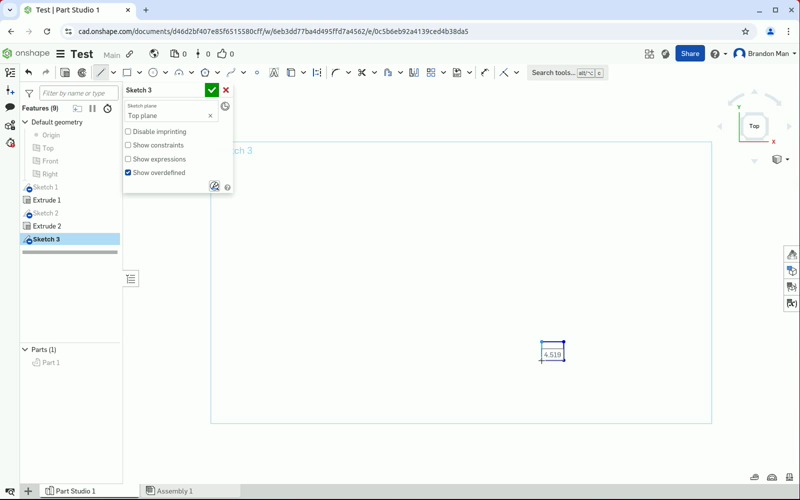
key(esc)
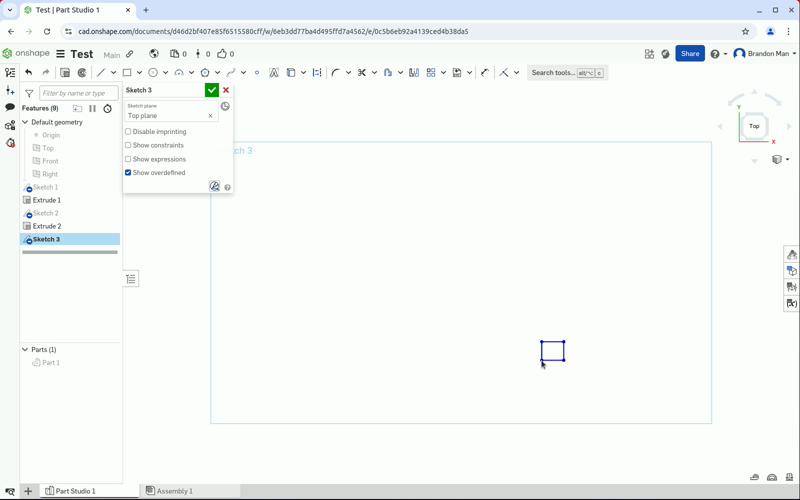
mouse_move(561, 344)
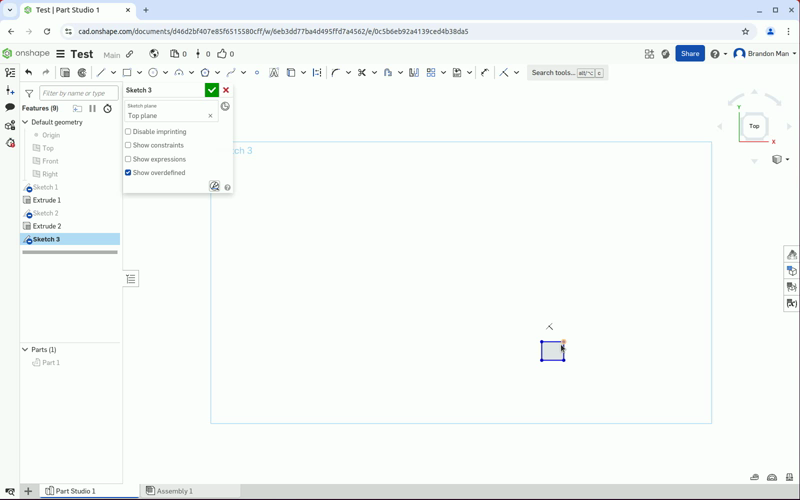
scroll(6)
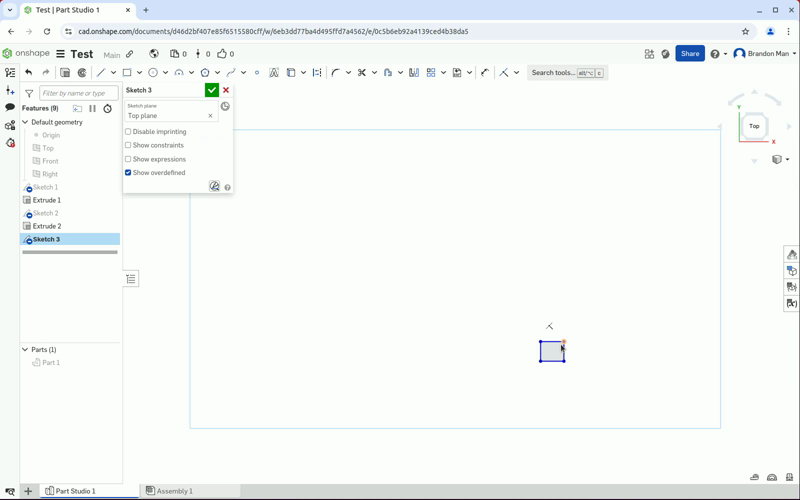
scroll(6)
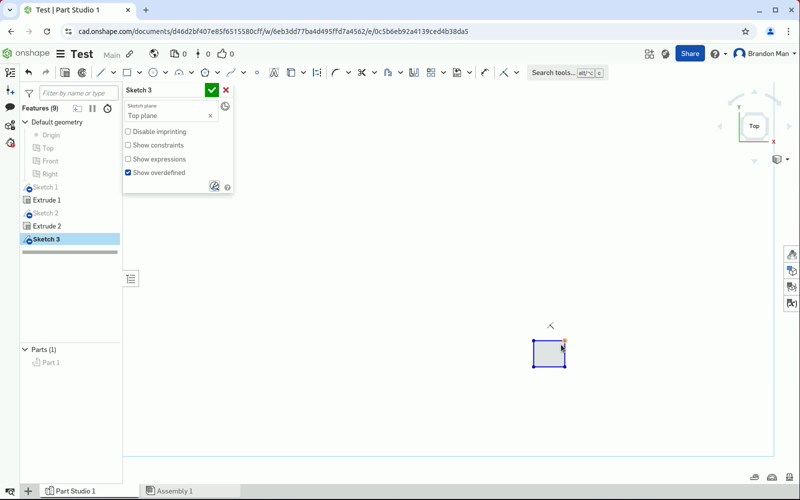
scroll(6)
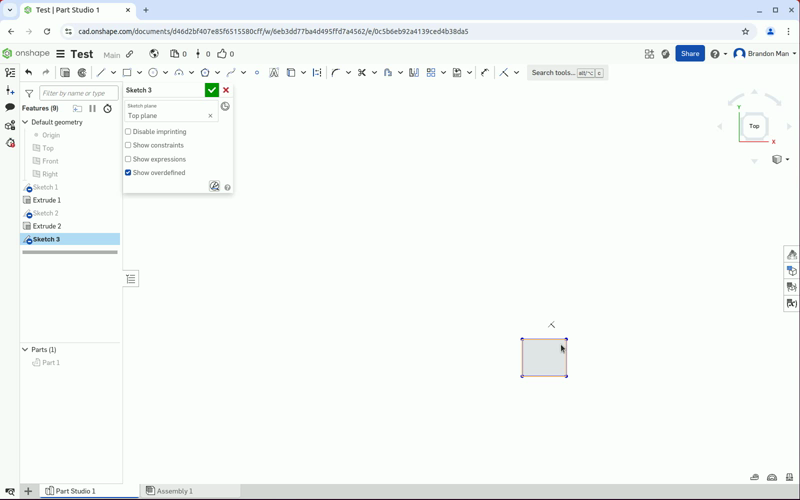
scroll(6)
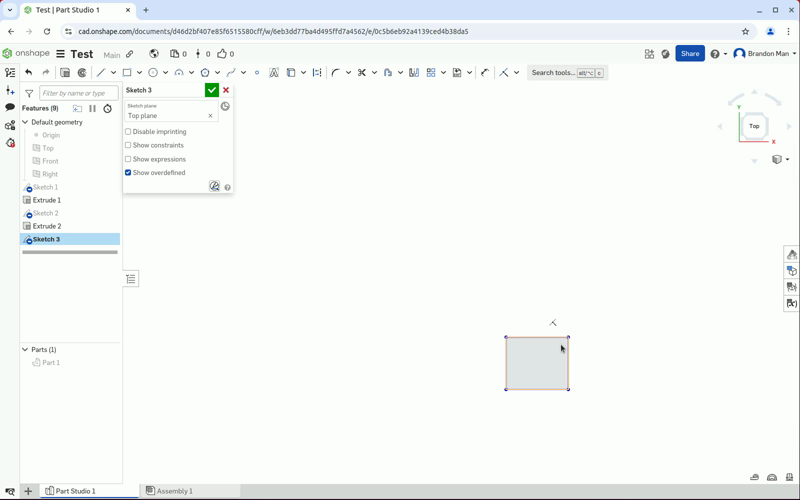
scroll(6)
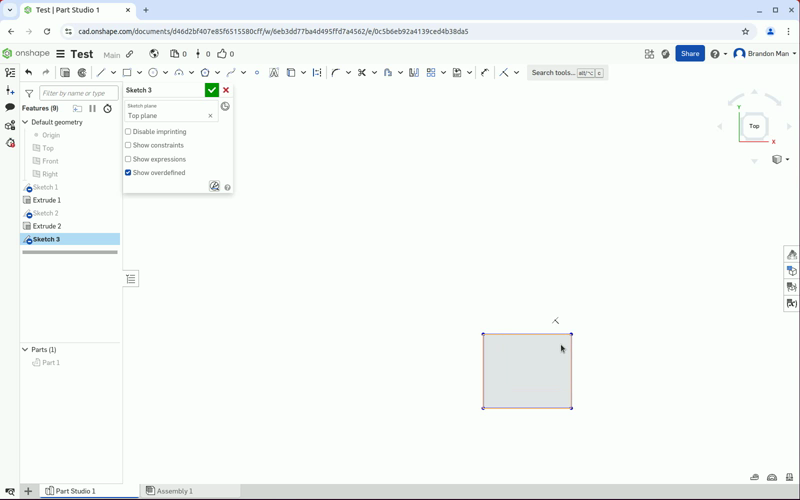
scroll(6)
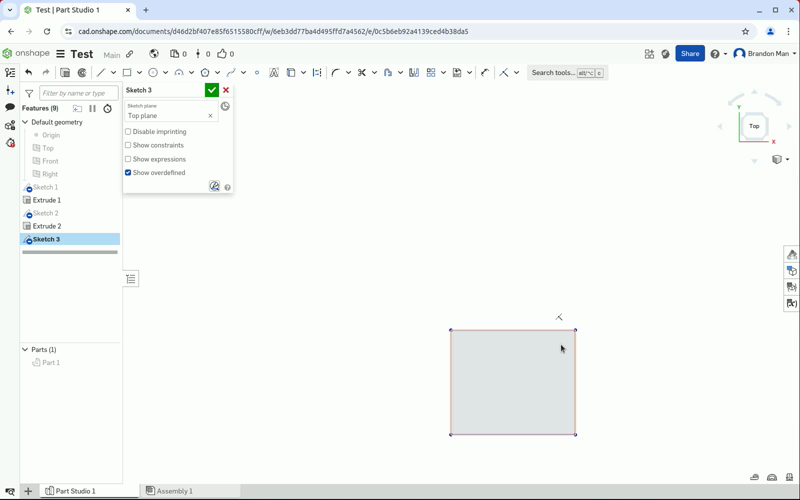
scroll(6)
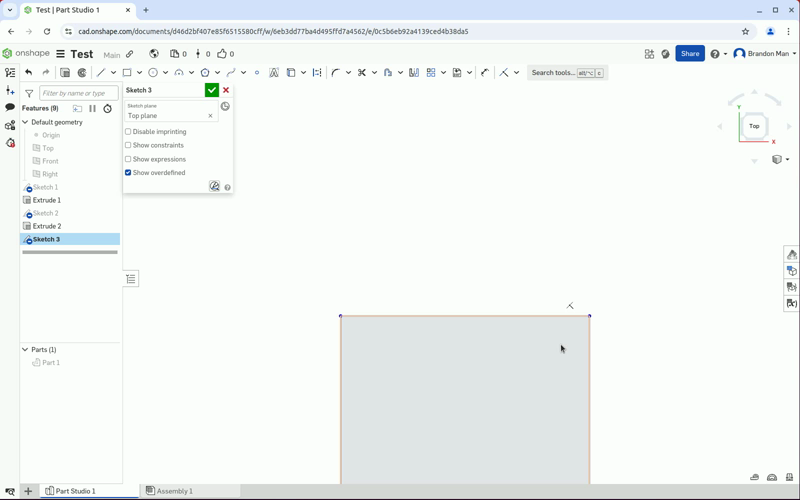
click(561, 344)
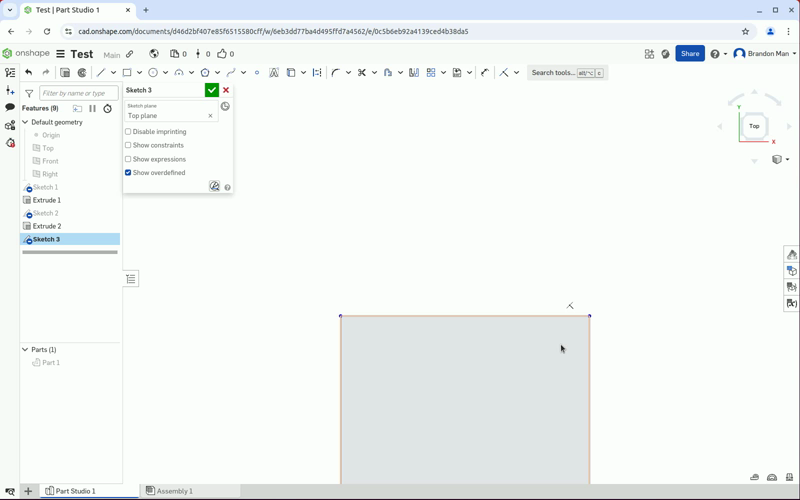
scroll(-6)
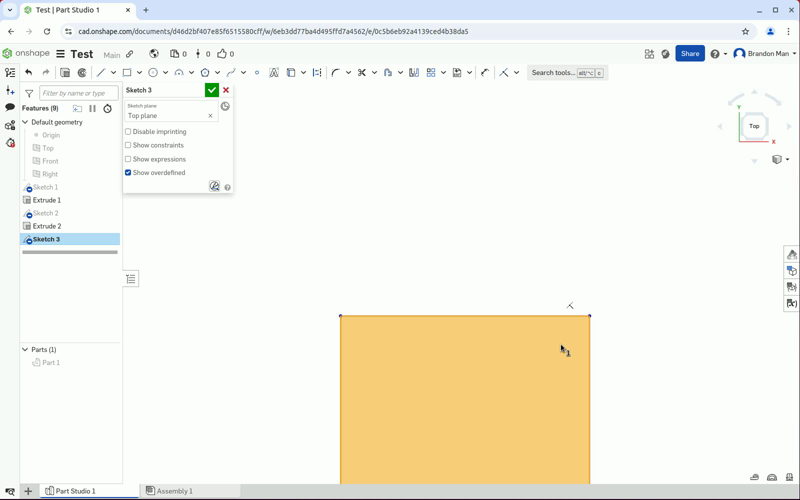
scroll(-6)
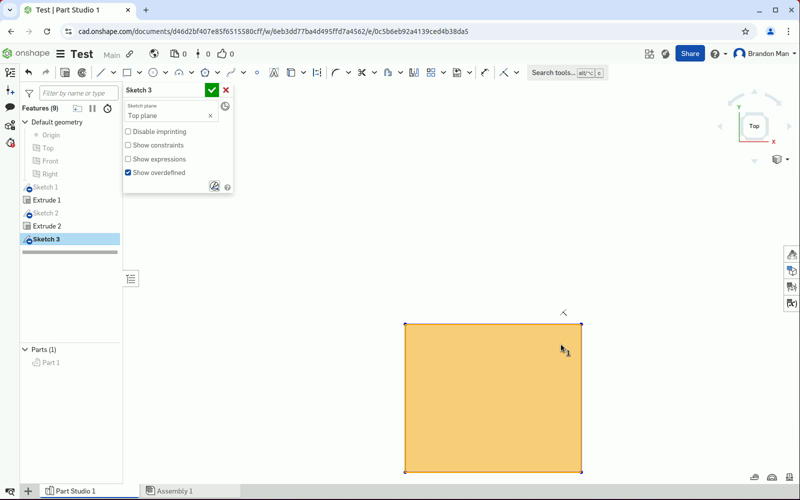
scroll(-6)
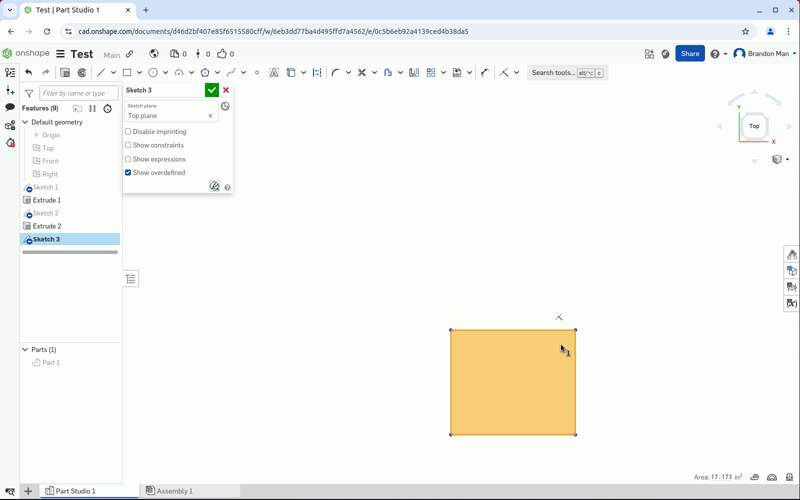
scroll(-6)
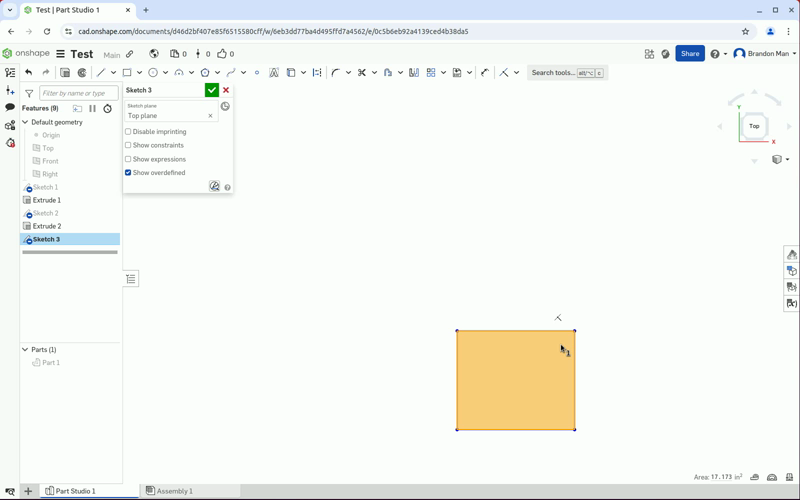
scroll(-6)
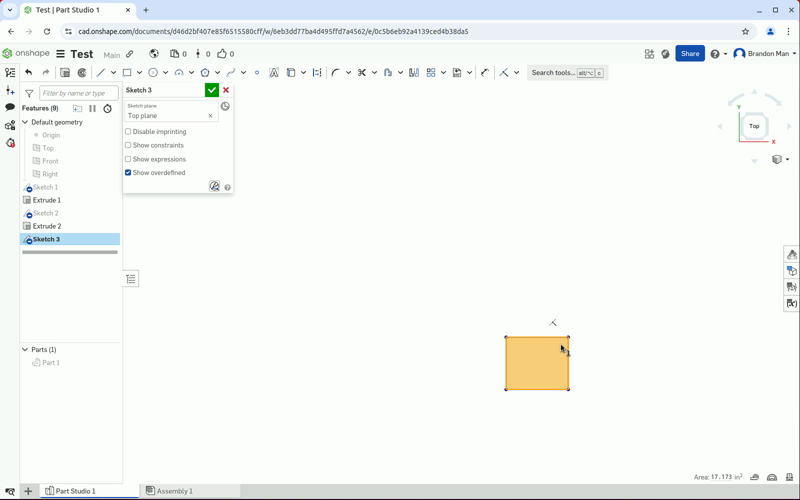
scroll(-6)
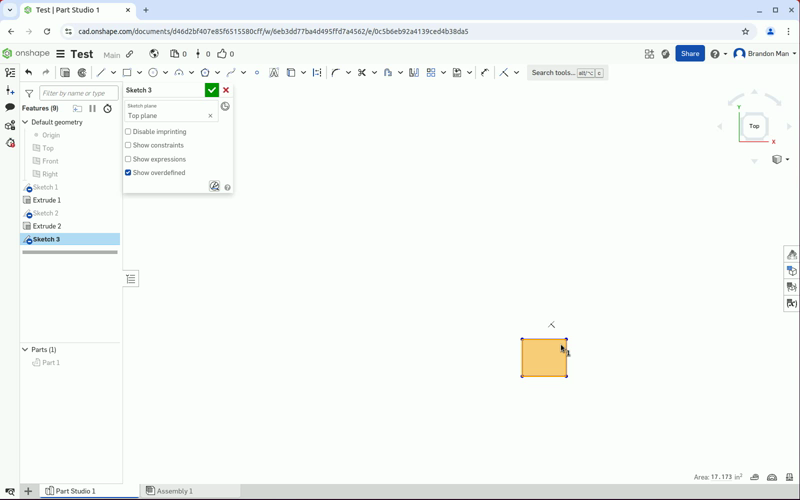
scroll(-6)
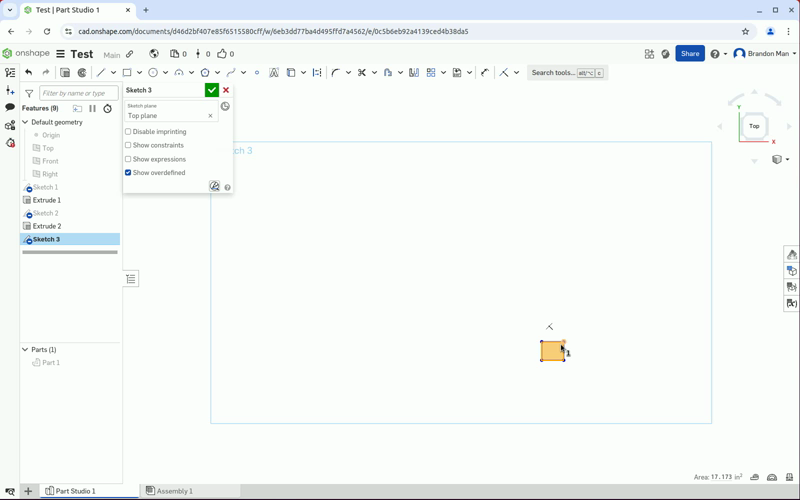
mouse_move(73, 352)
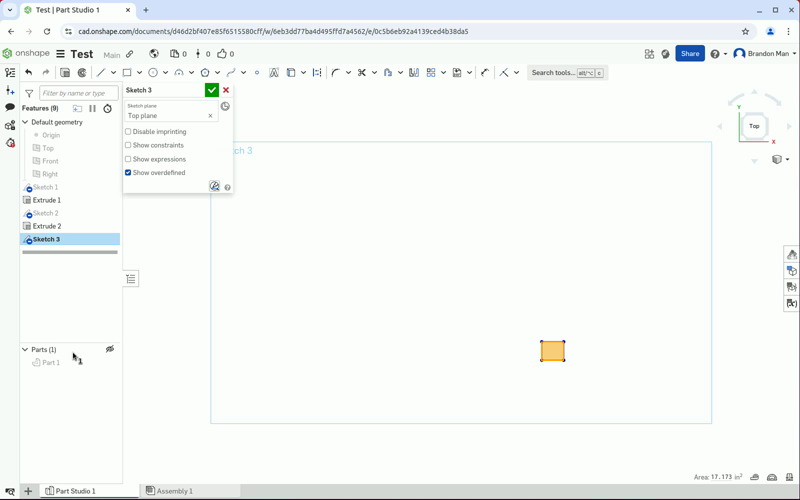
key(shift+y)
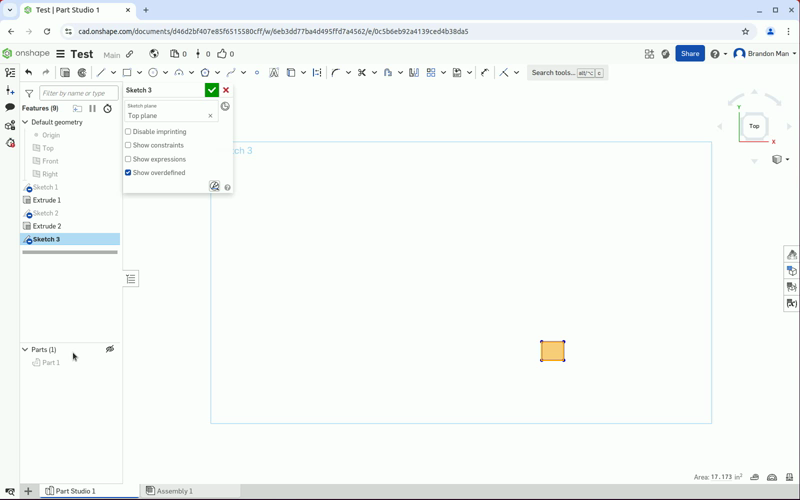
key(shift+e)
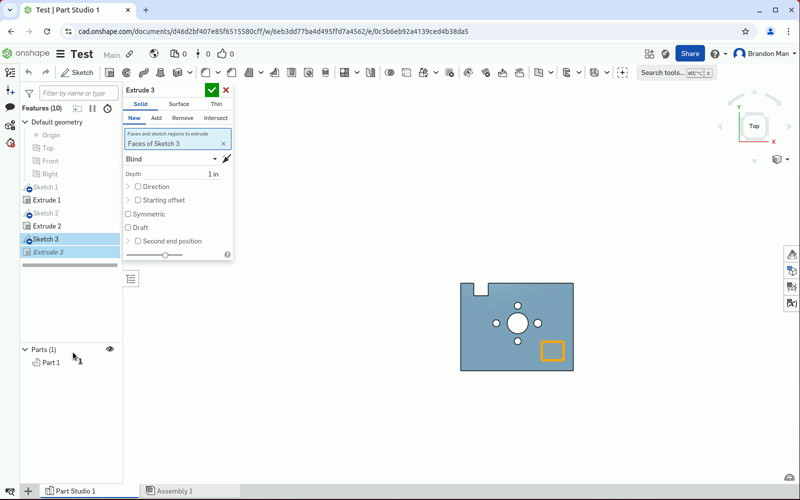
mouse_move(143, 106)
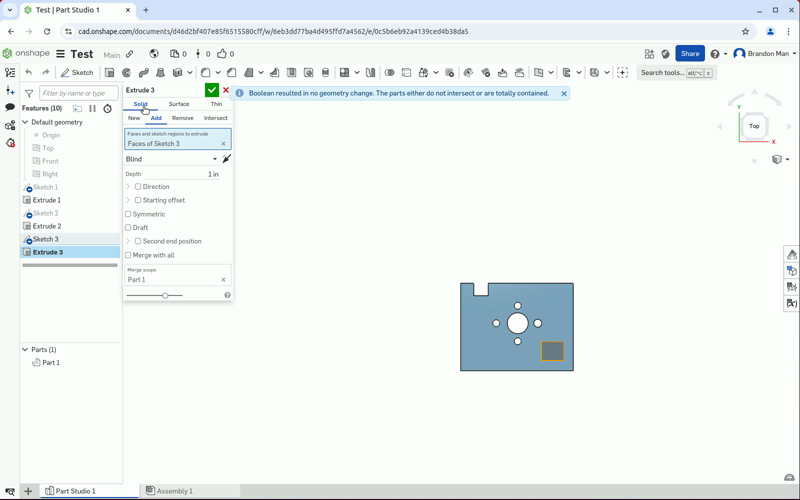
click(143, 106)
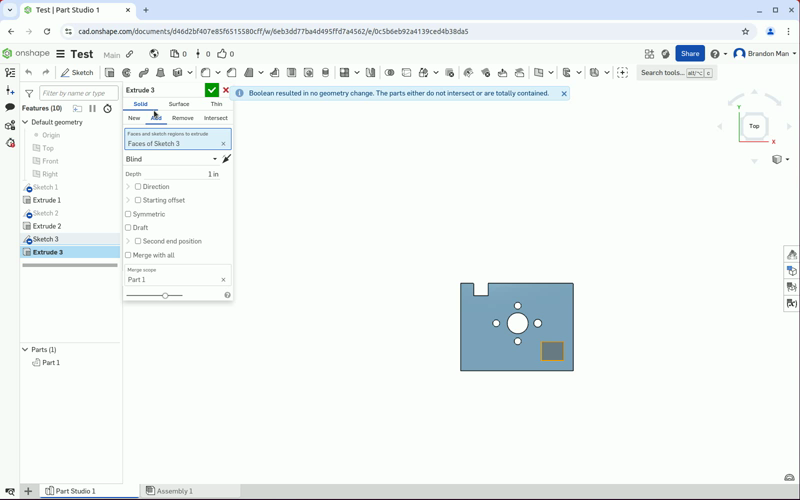
mouse_move(186, 120)
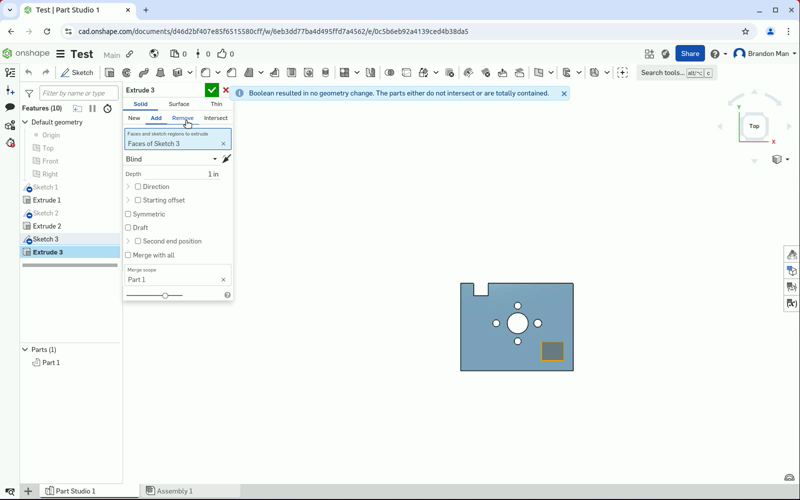
click(186, 120)
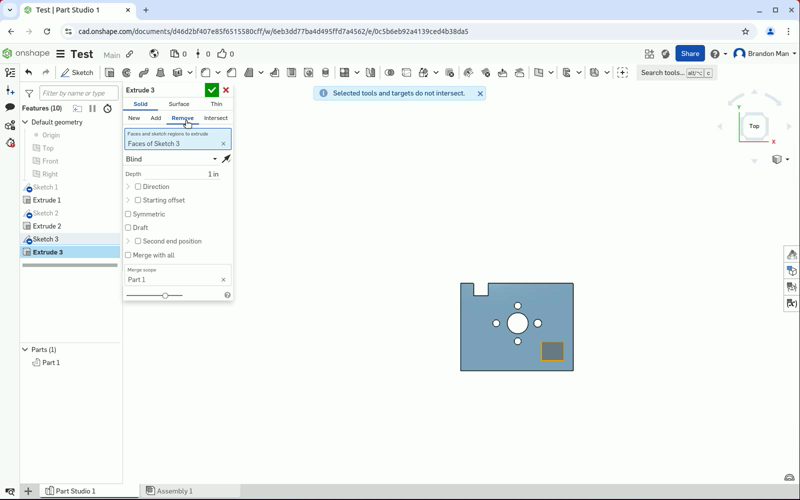
key(tab, 4)
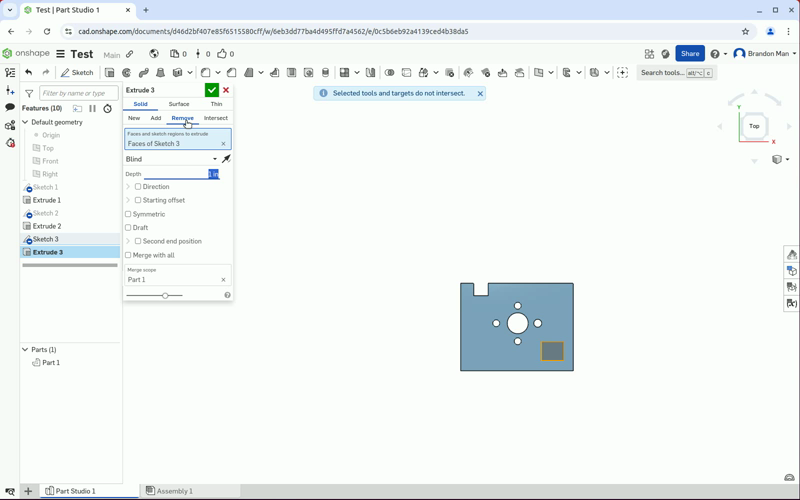
text(-18.294)
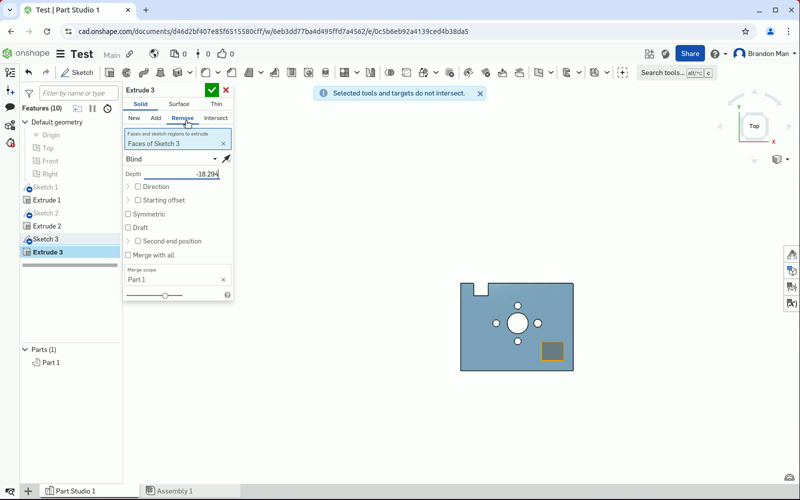
key(tab, 6)
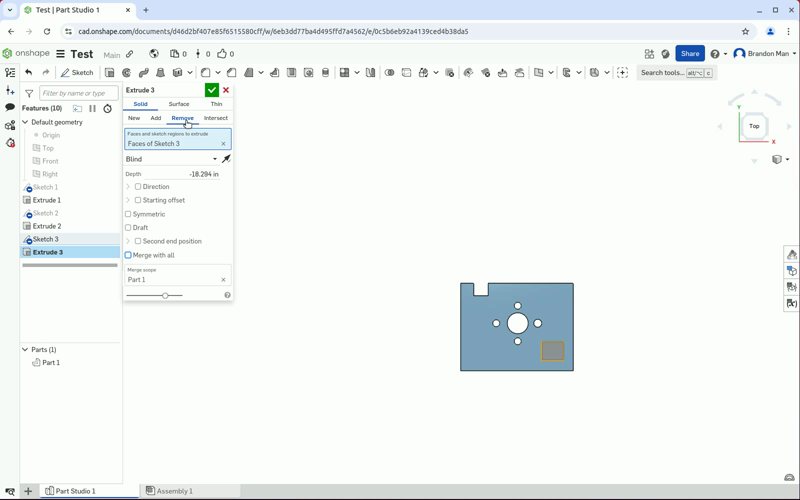
key(space)
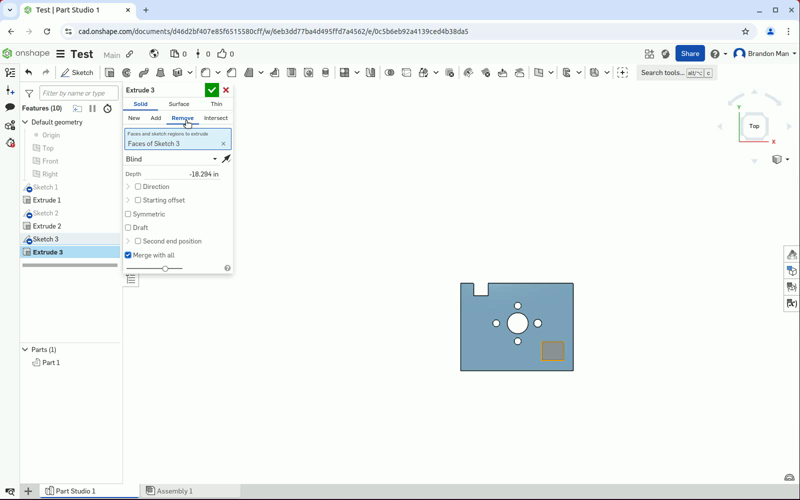
key(enter)
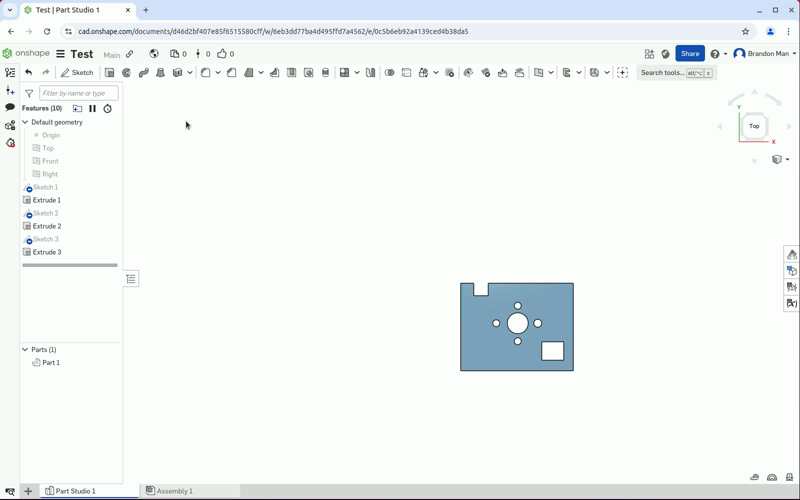
key(shift+h)
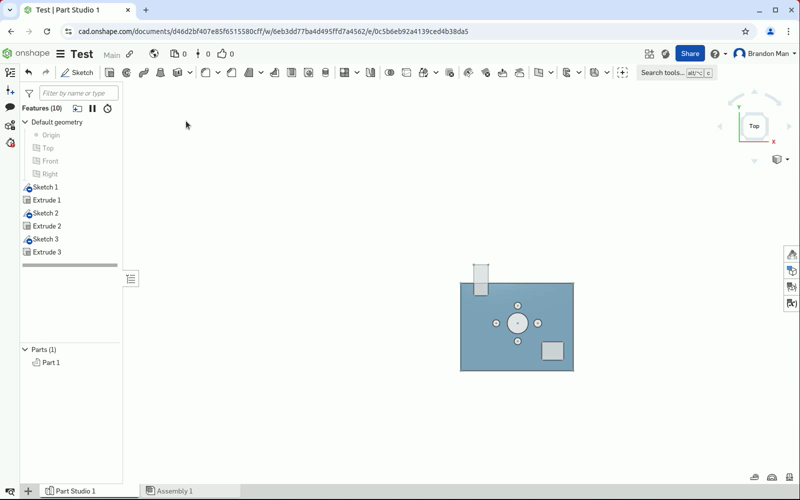
key(shift+h)
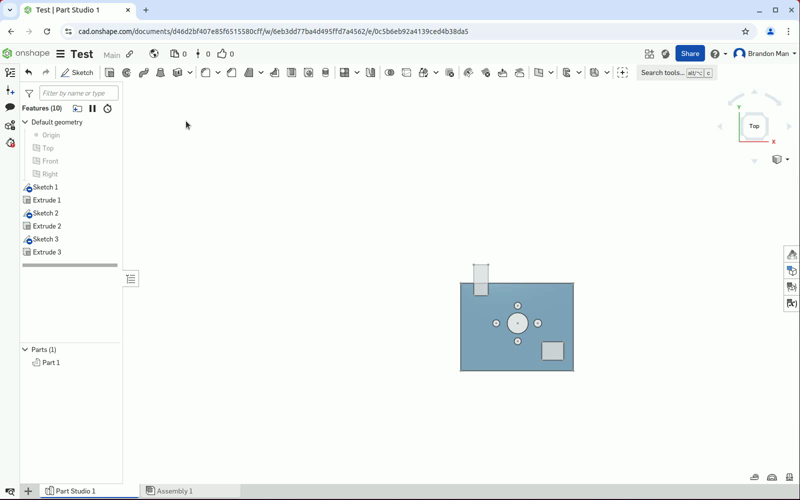
key(shift+7)
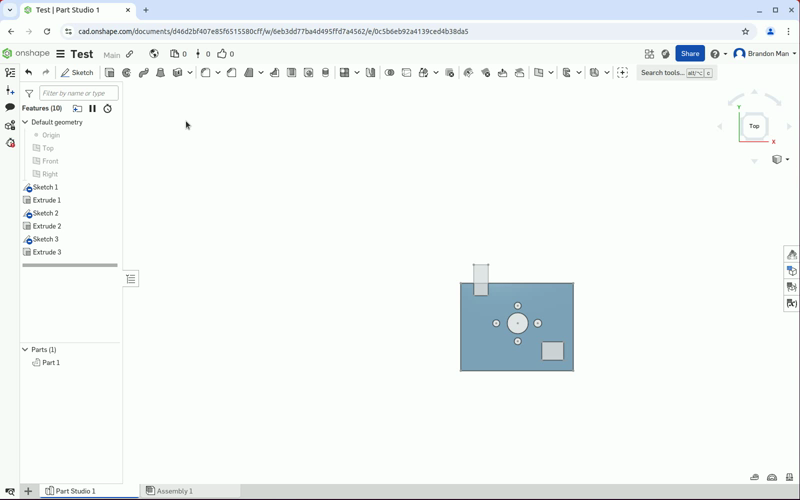
key(up, 3)
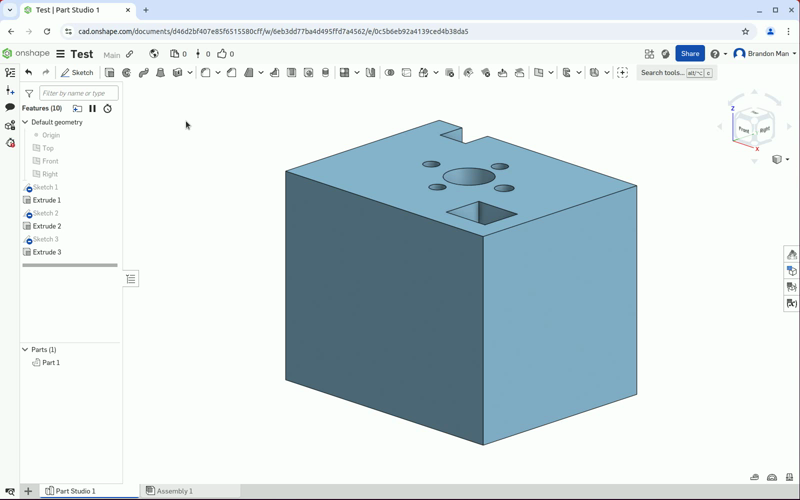
key(left, 3)
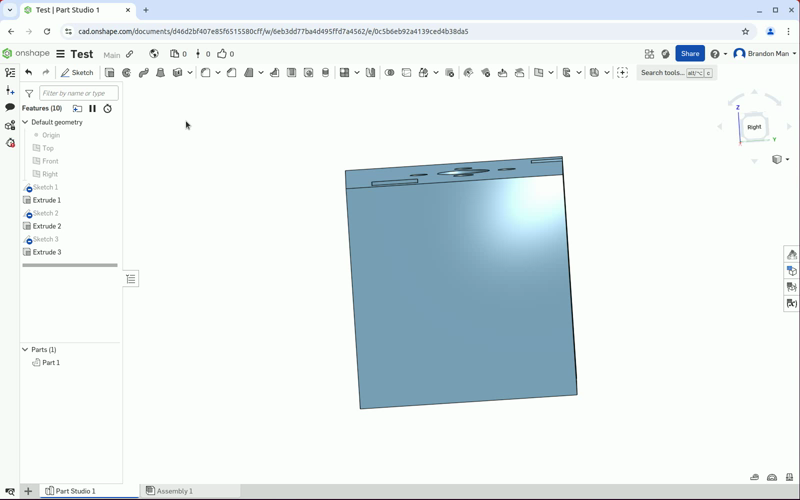
key(right, 3)
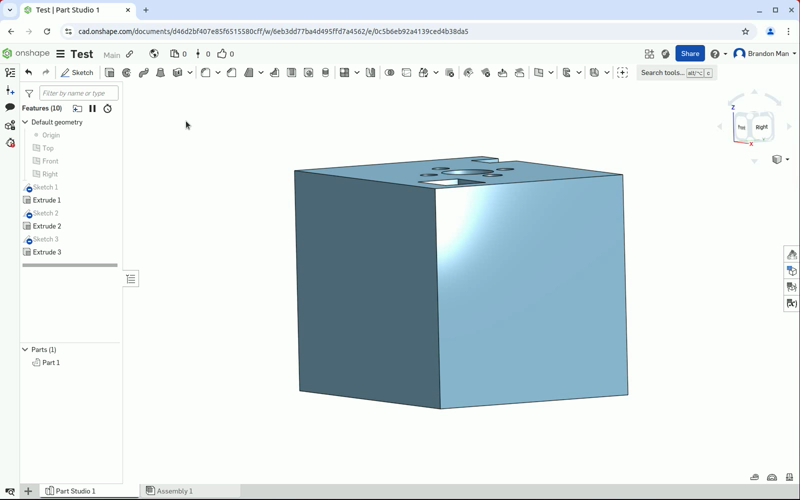
key(down, 3)
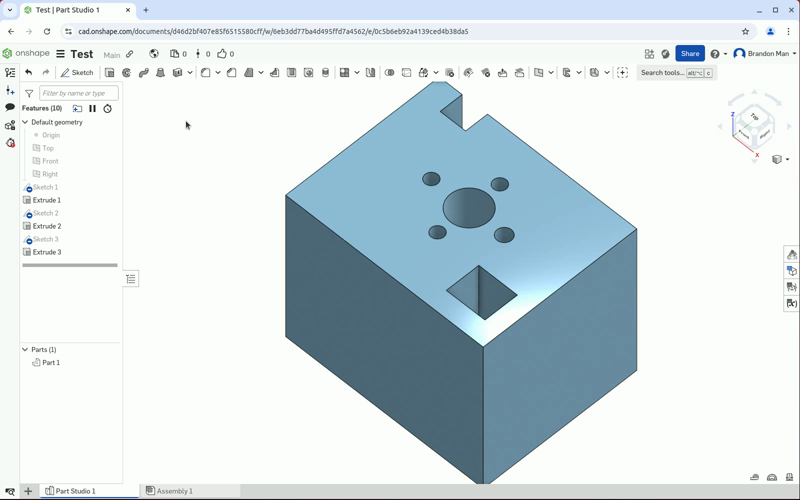
mouse_move(73, 189)
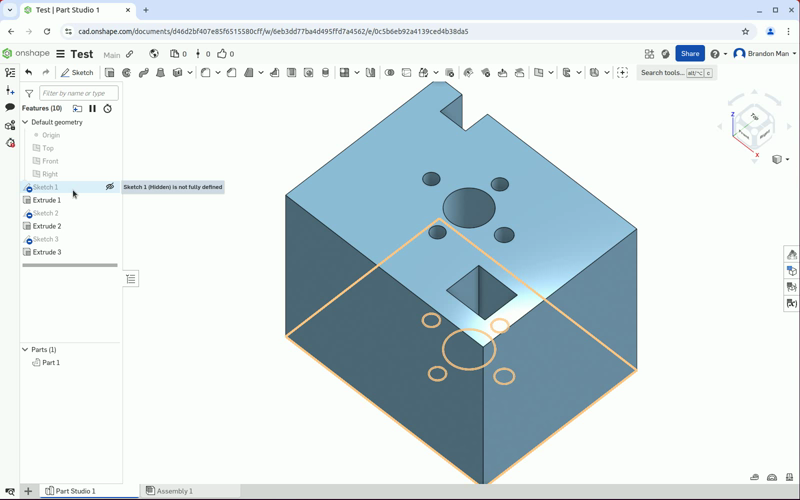
click(73, 189)